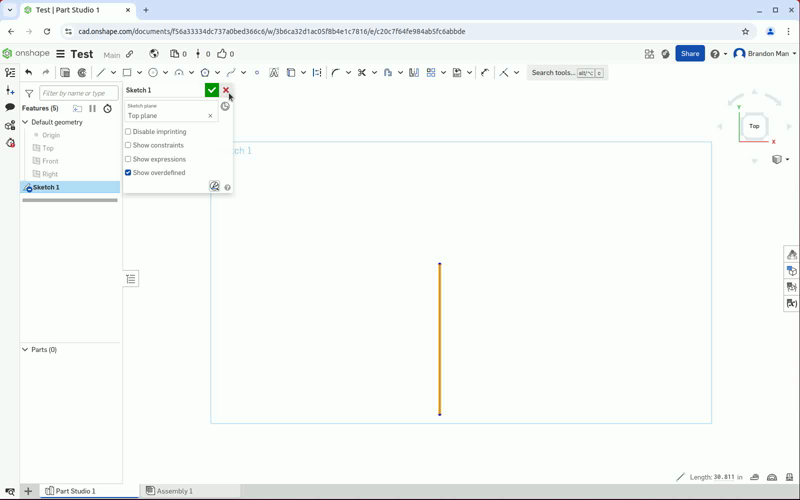
key(shift+h)
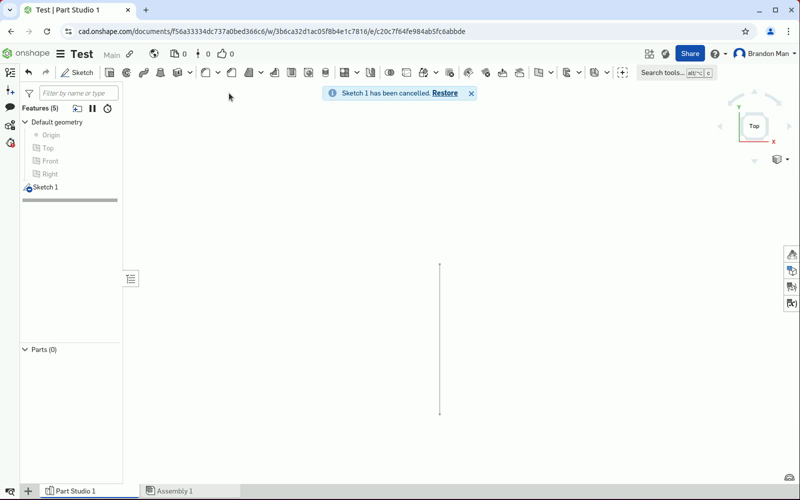
mouse_move(73, 352)
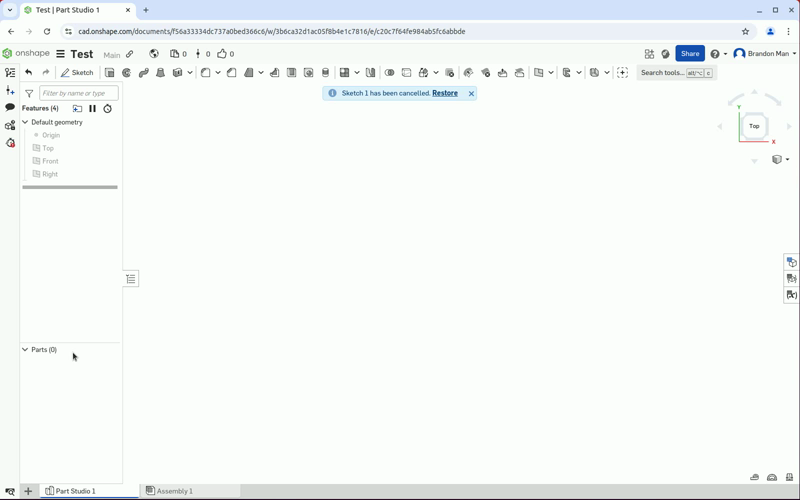
key(y)
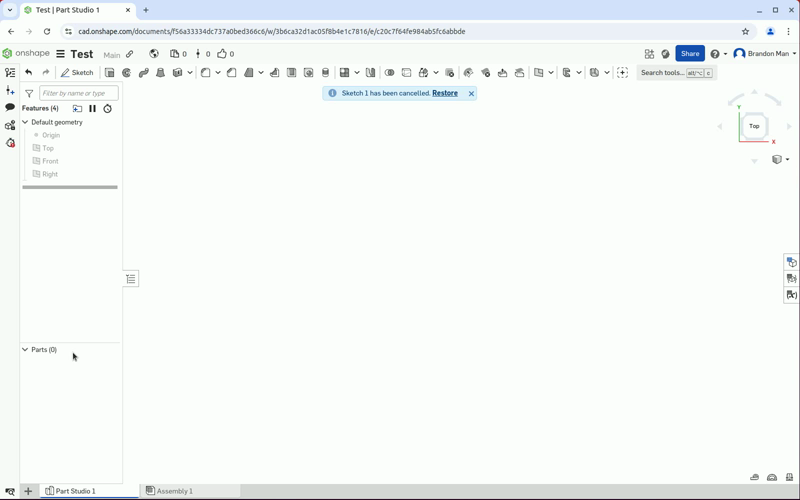
key(shift+p)
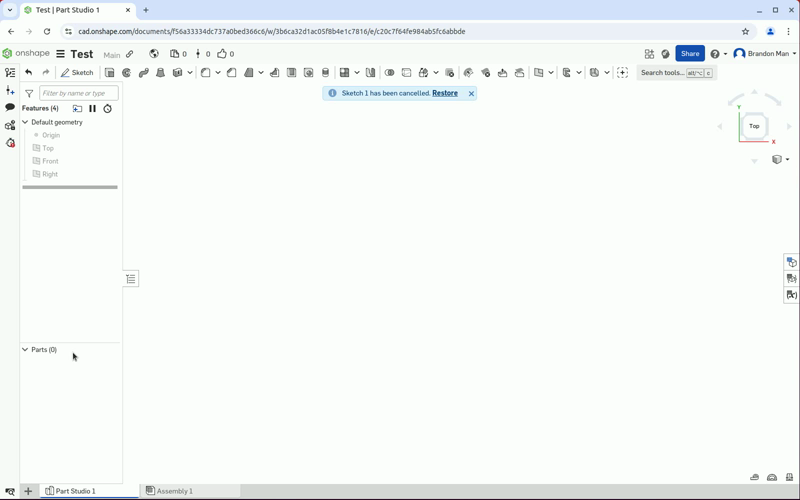
key(space)
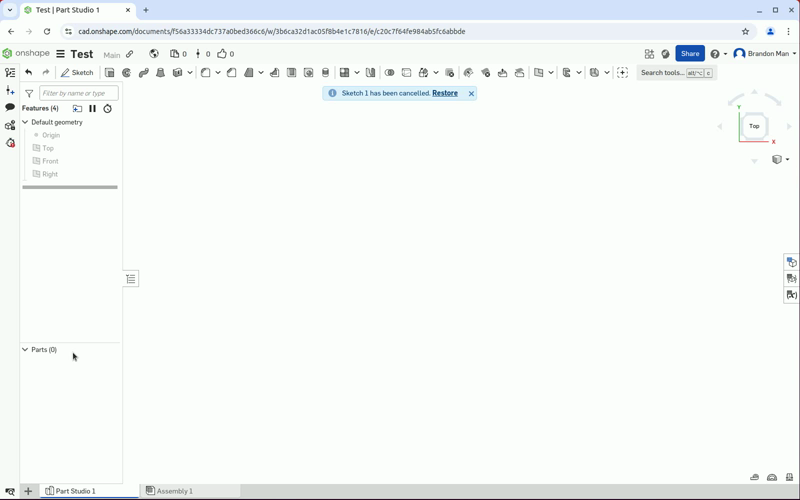
key_down(shift)
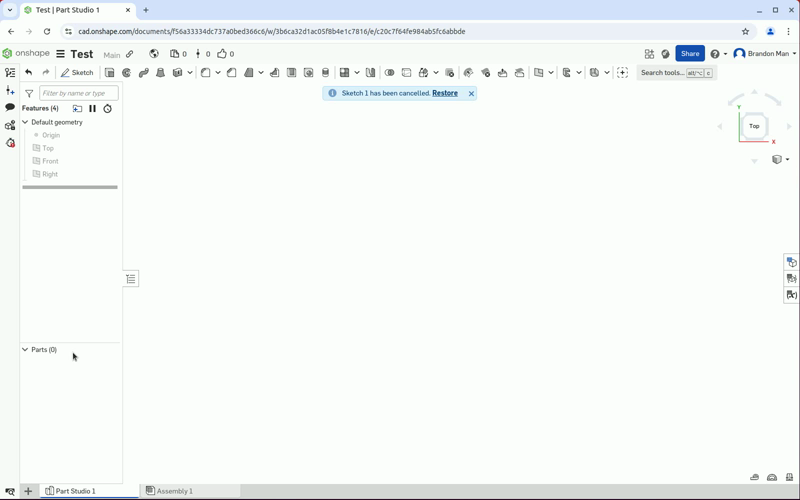
key(up)
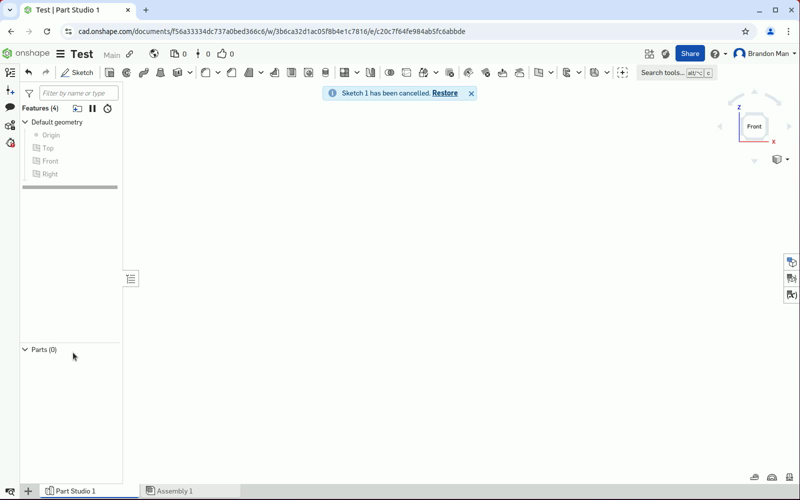
key_up(shift)
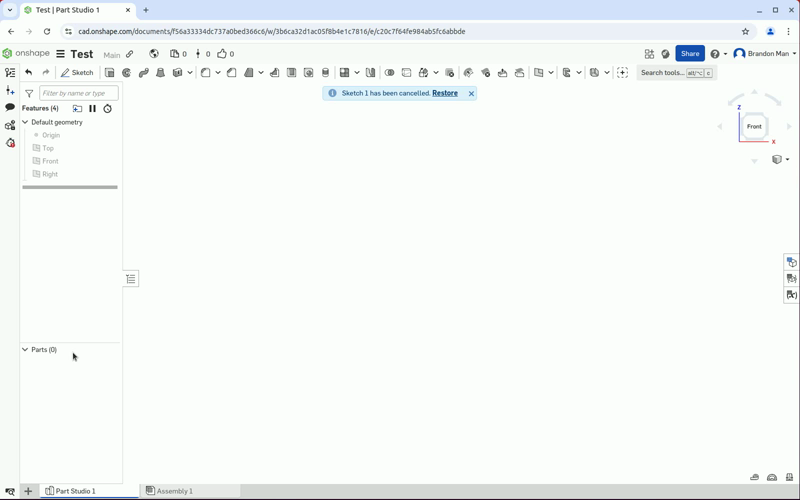
mouse_move(73, 352)
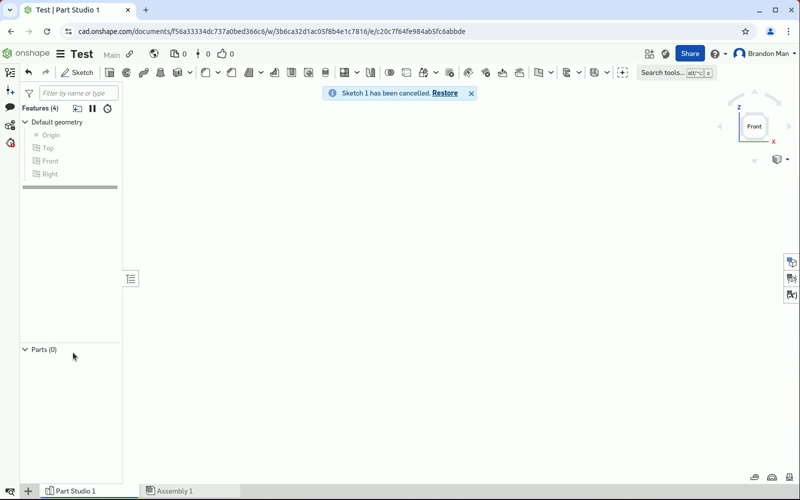
key(shift+y)
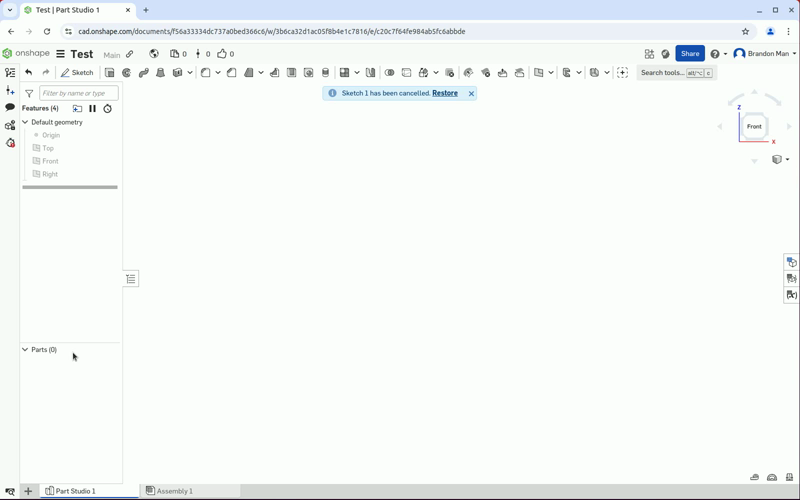
key(shift+s)
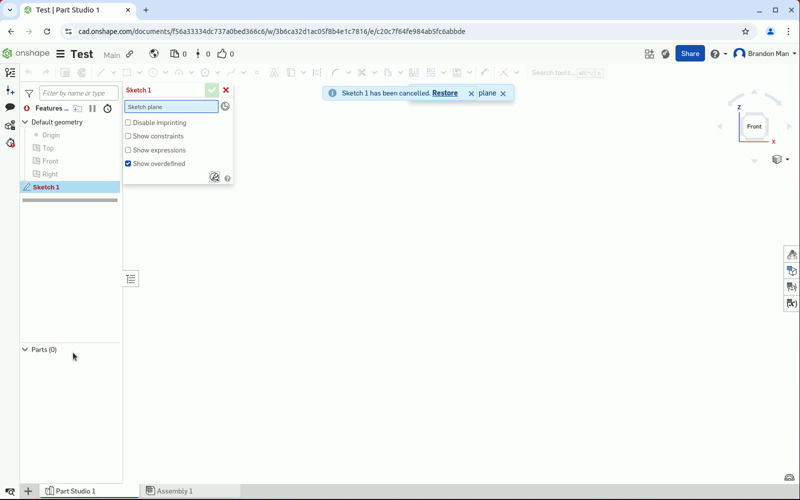
mouse_move(73, 163)
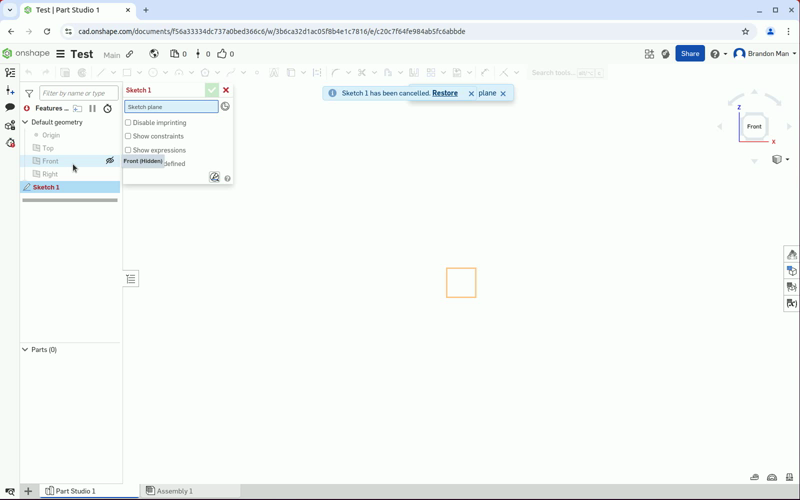
click(73, 163)
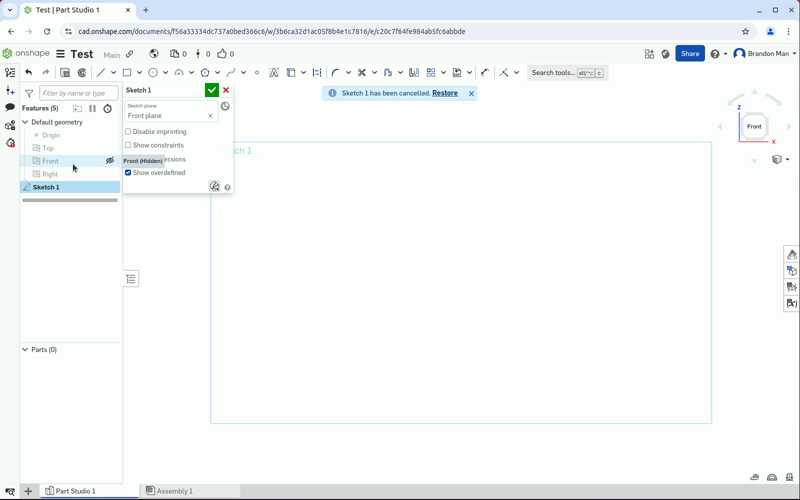
mouse_move(73, 352)
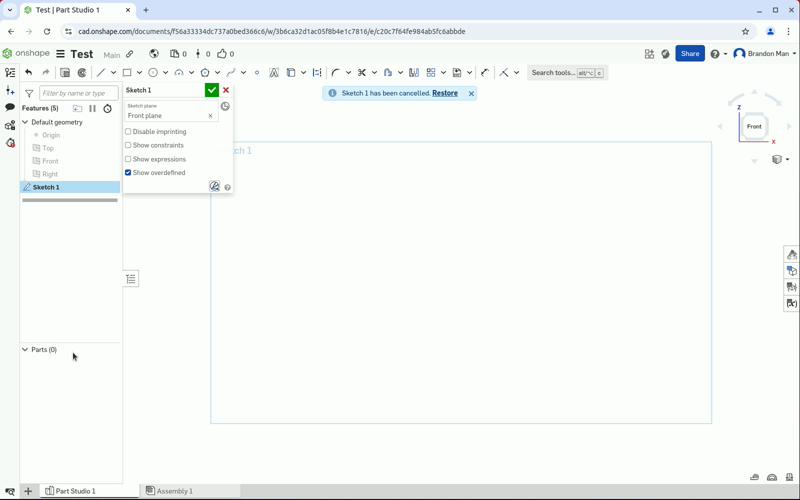
key(y)
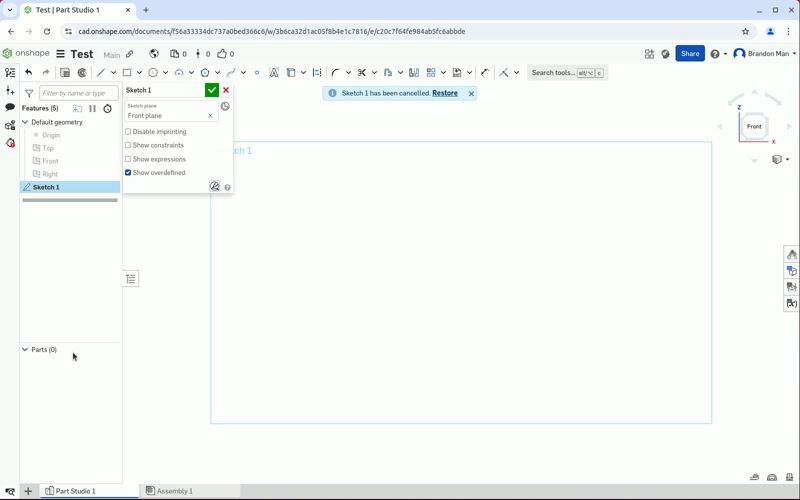
key(l)
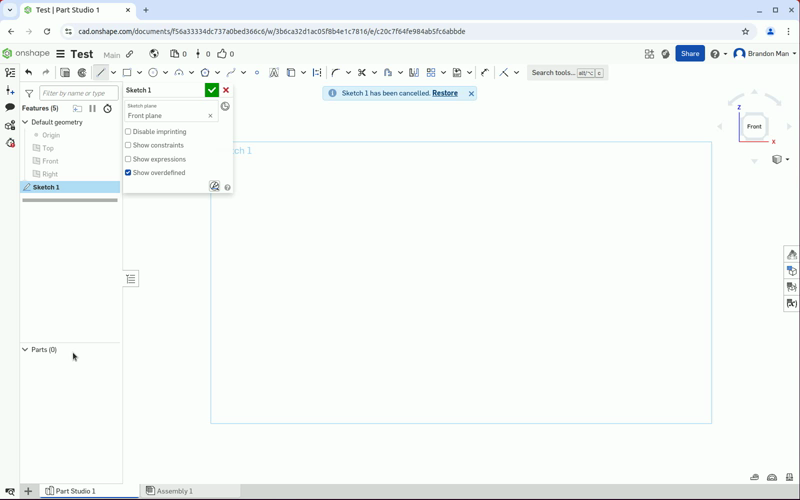
key_down(shift)
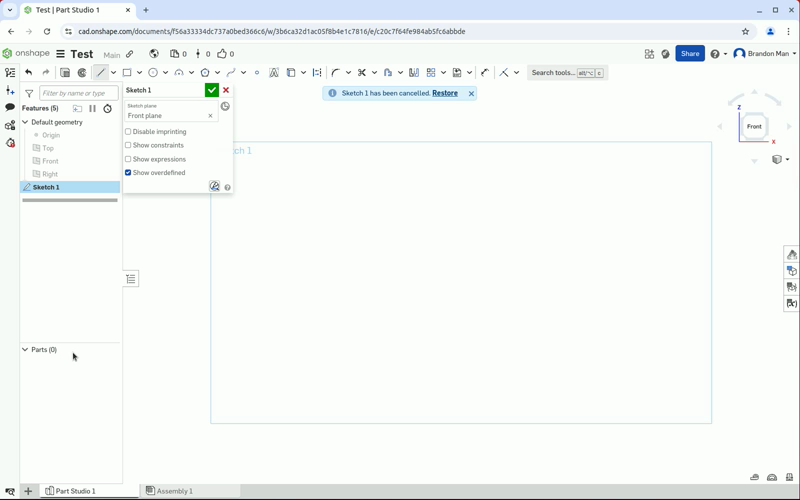
mouse_move(358, 282)
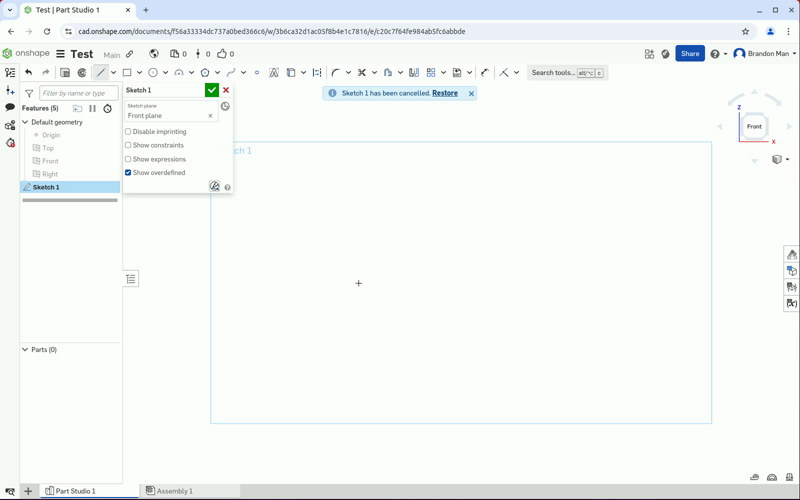
click(358, 282)
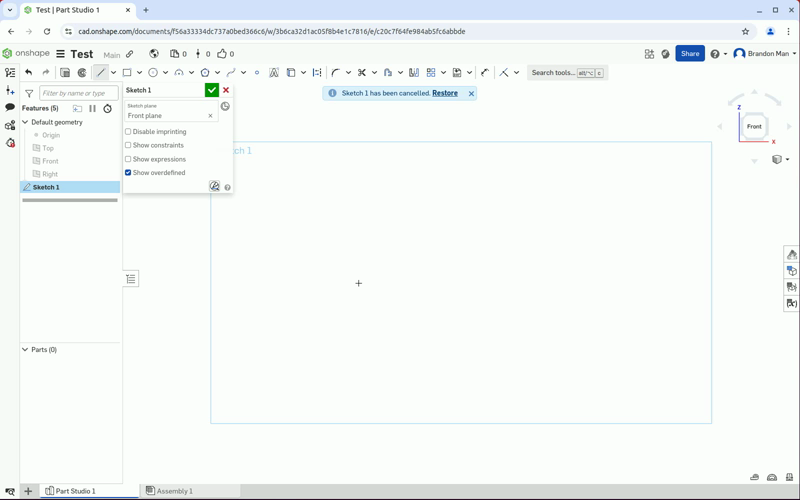
key_up(shift)
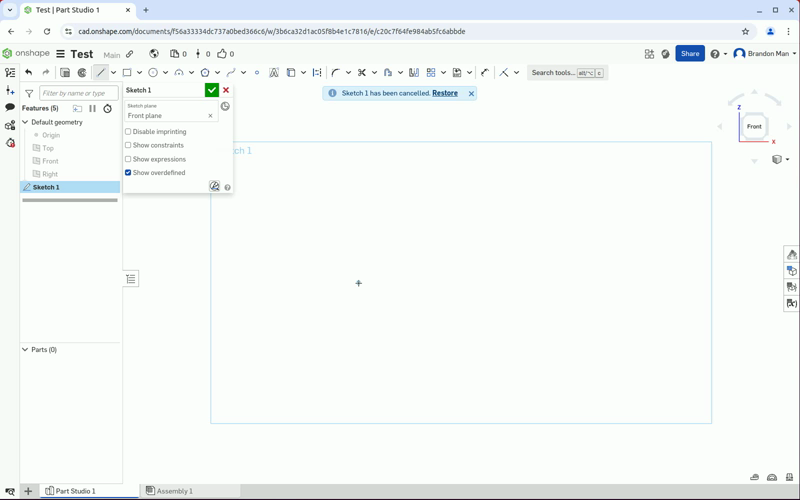
key_down(shift)
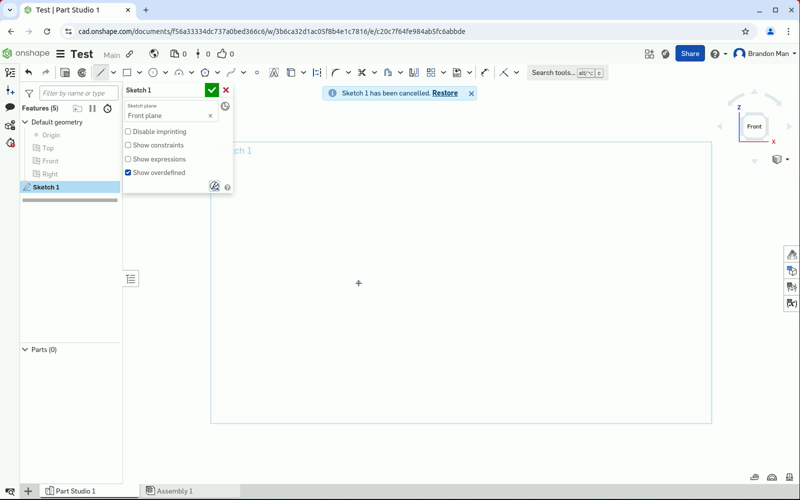
mouse_move(388, 282)
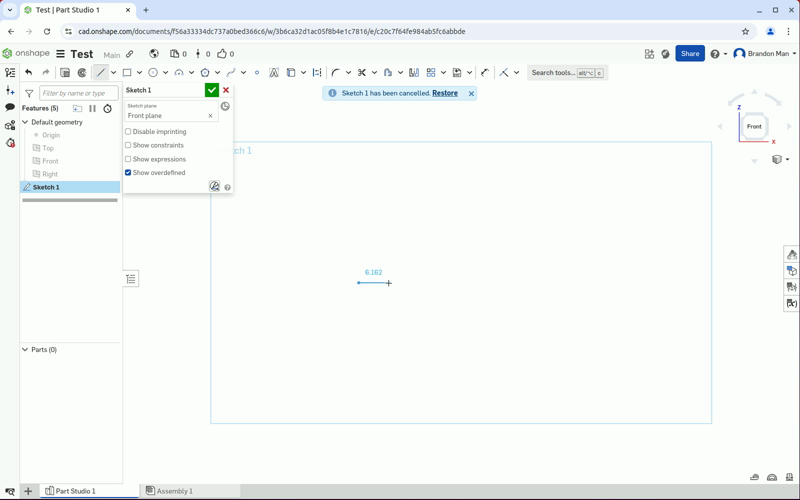
mouse_move(410, 282)
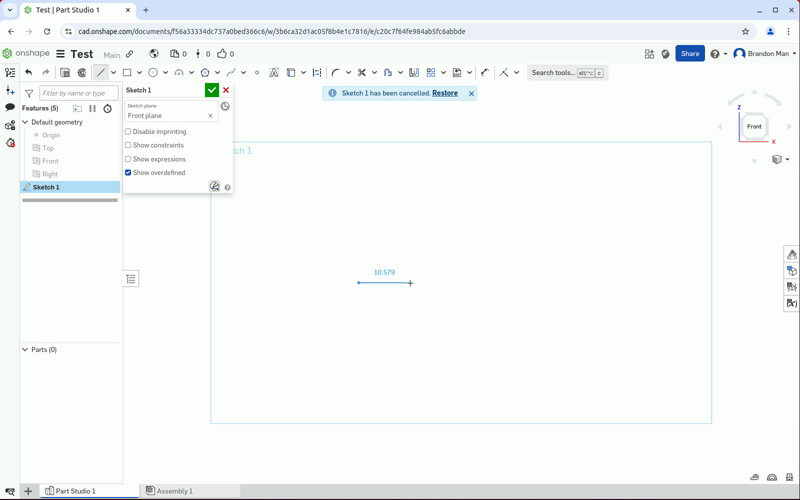
click(410, 282)
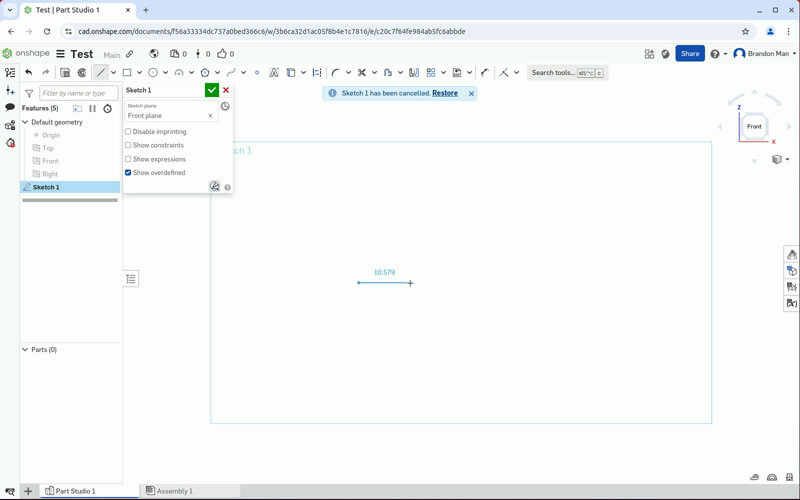
key_up(shift)
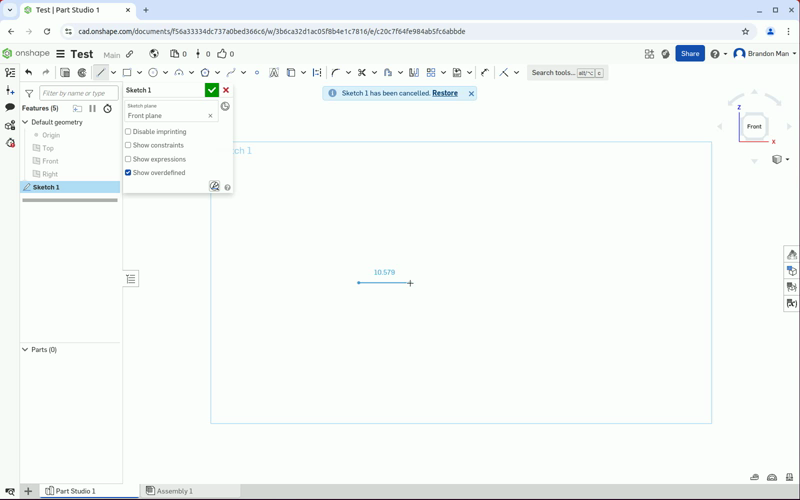
key(esc)
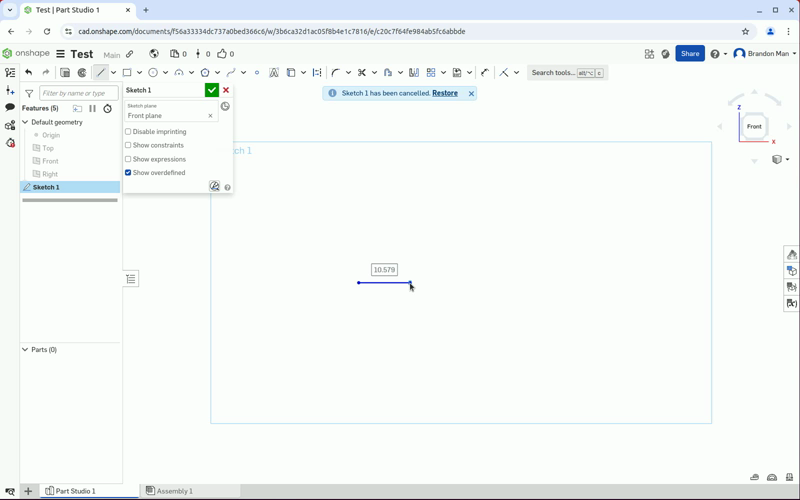
key(a)
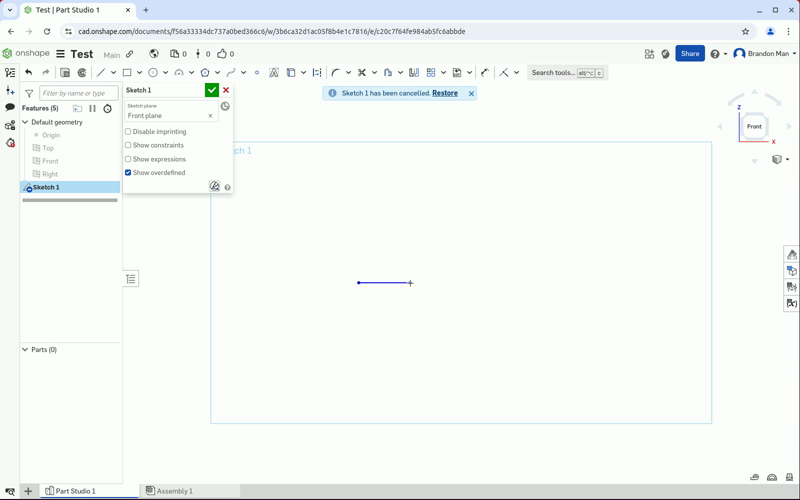
mouse_move(410, 282)
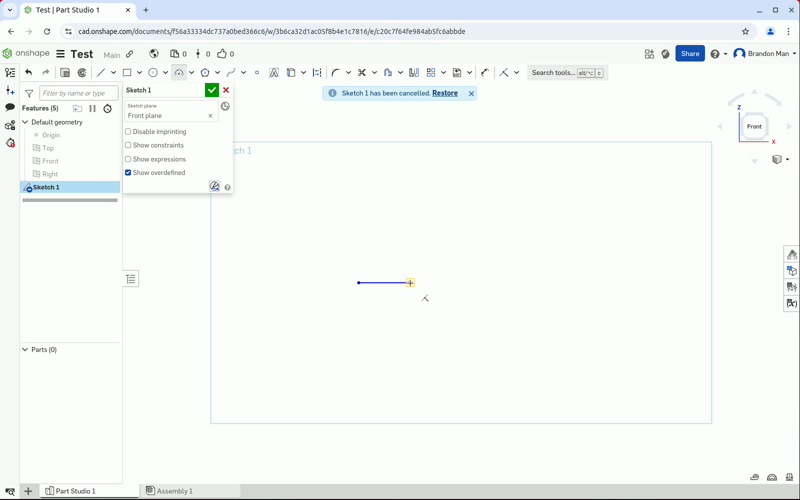
click(410, 282)
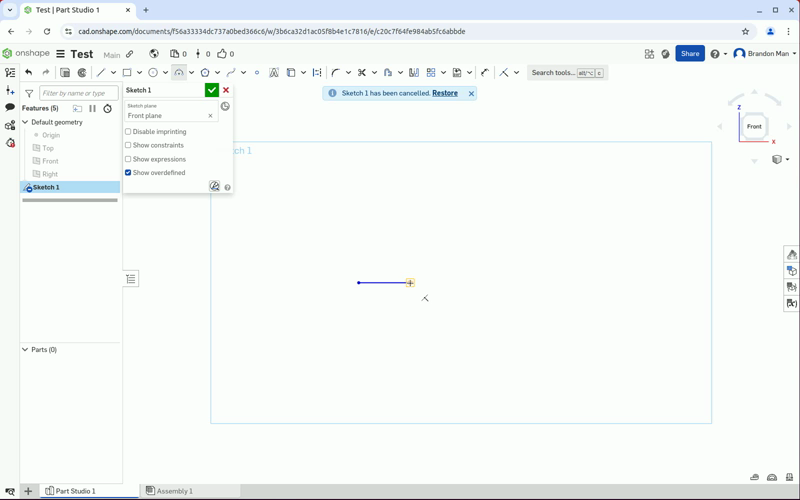
key_down(shift)
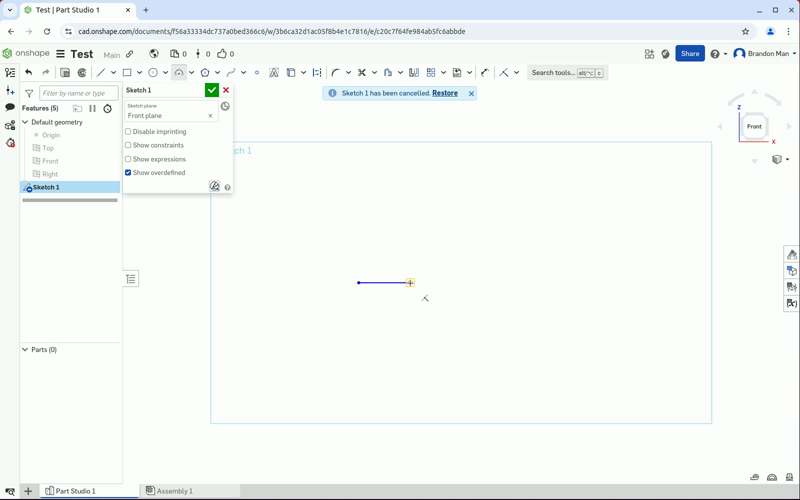
mouse_move(460, 231)
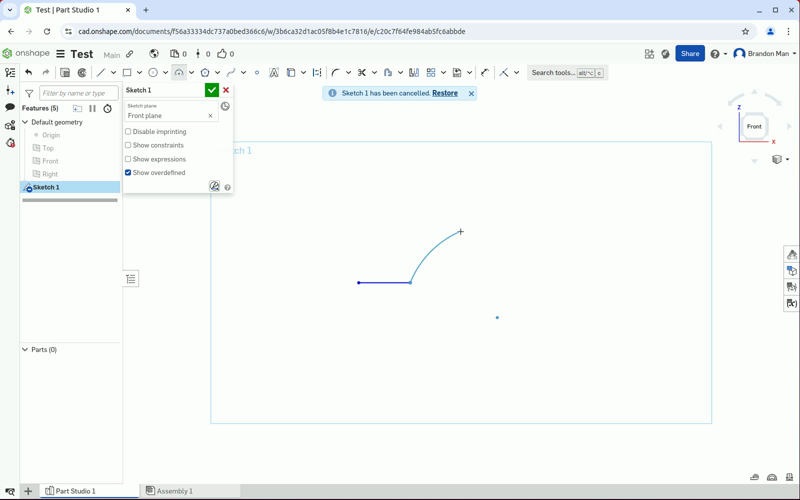
click(460, 231)
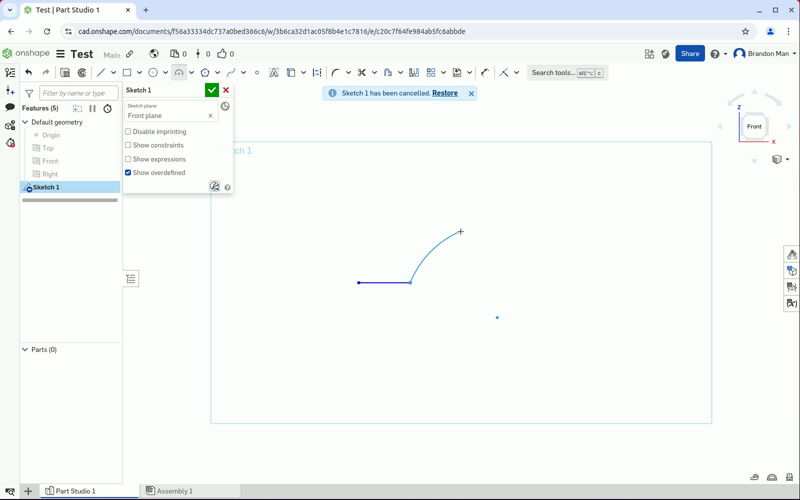
mouse_move(424, 246)
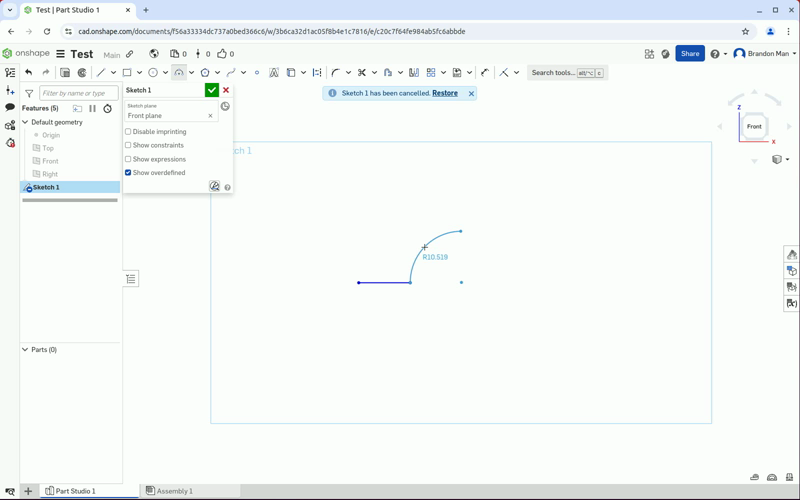
click(424, 246)
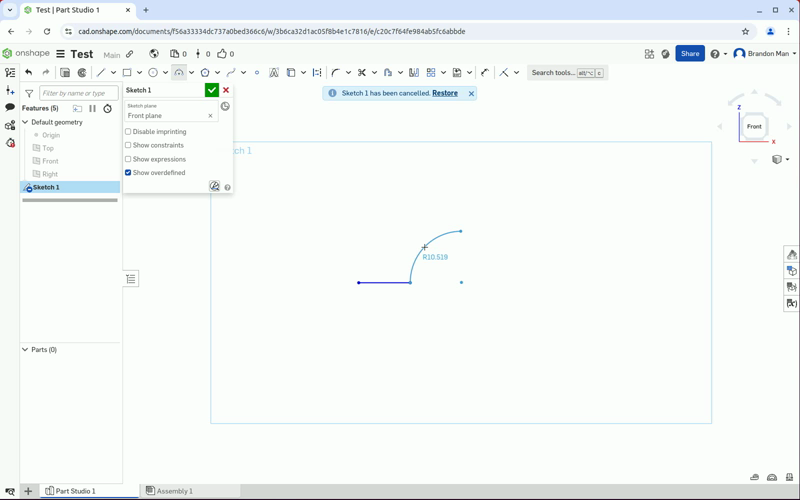
key_up(shift)
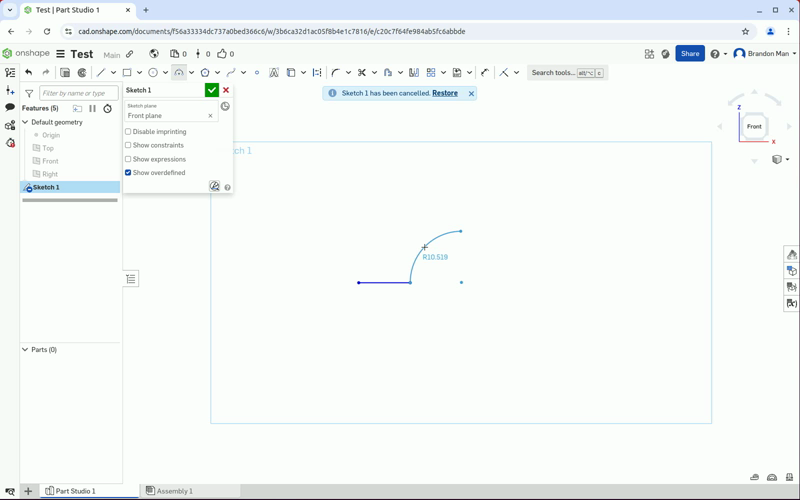
key(esc)
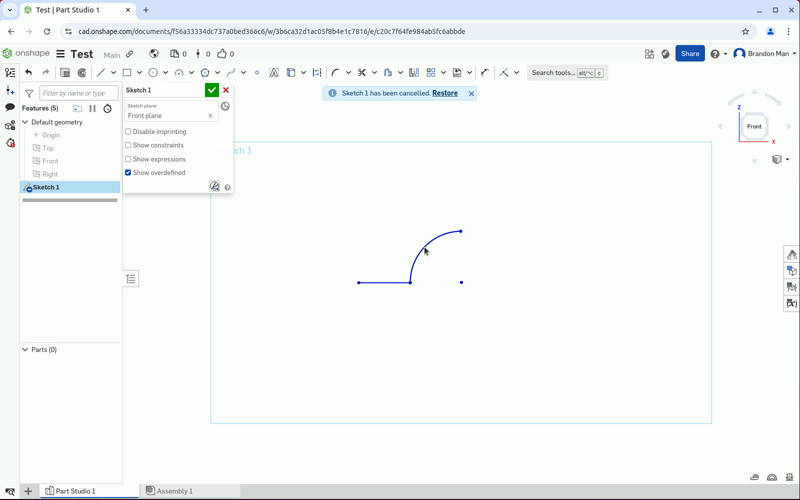
key(l)
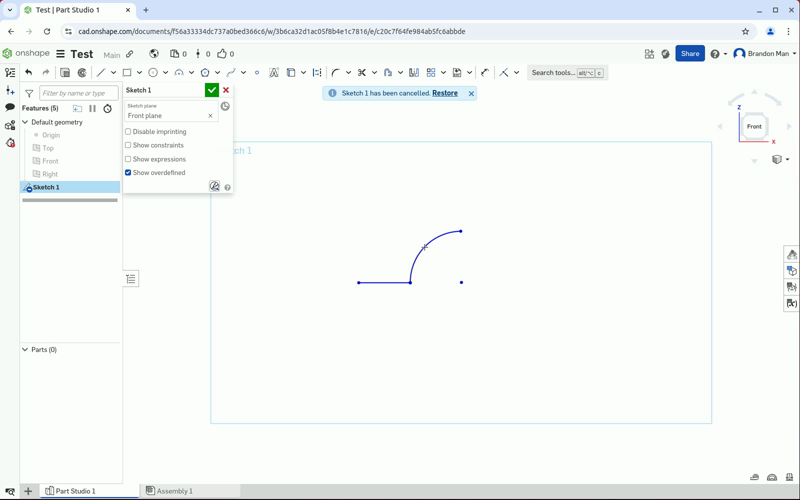
mouse_move(460, 231)
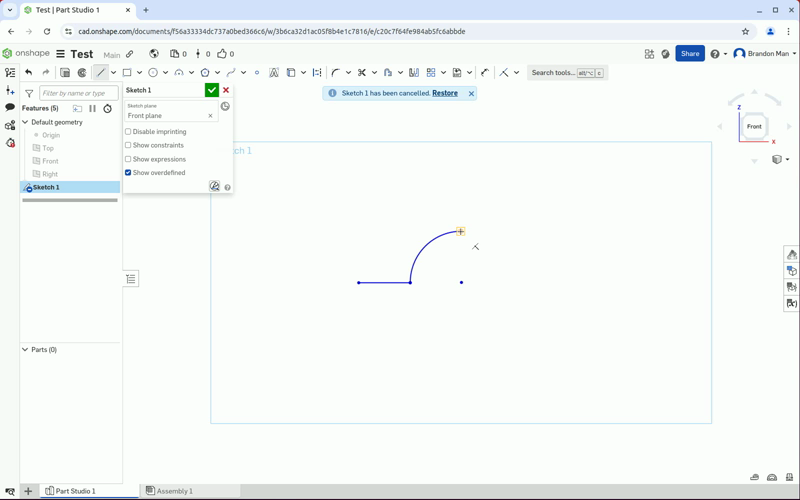
click(460, 231)
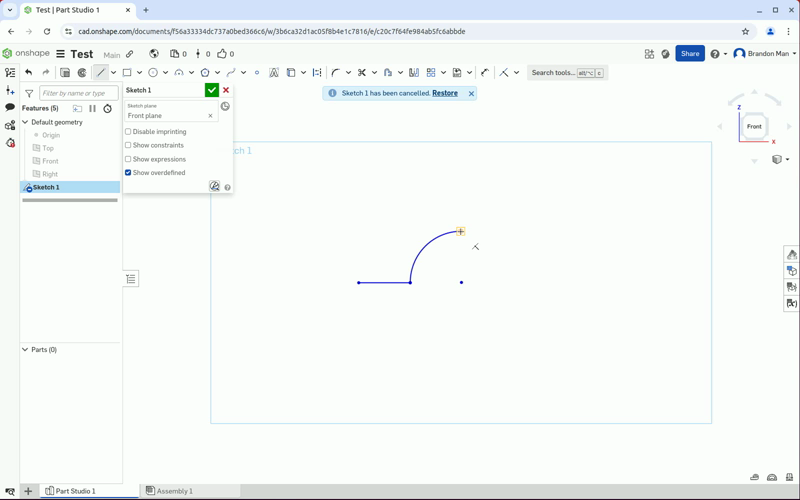
key_down(shift)
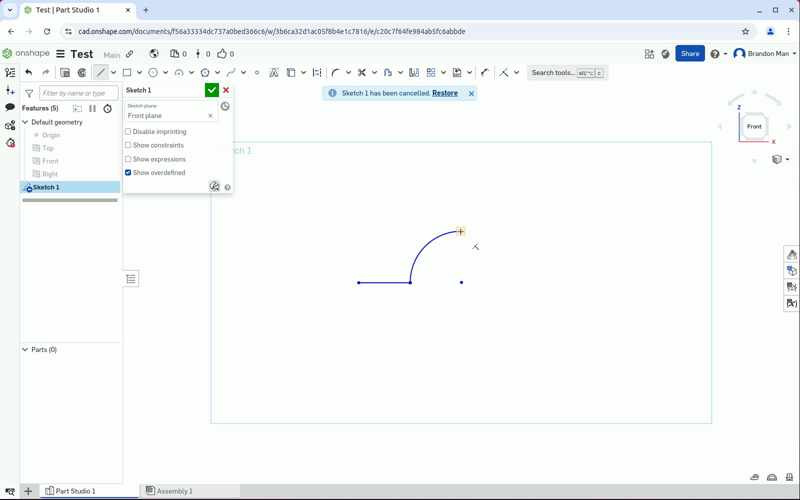
mouse_move(490, 231)
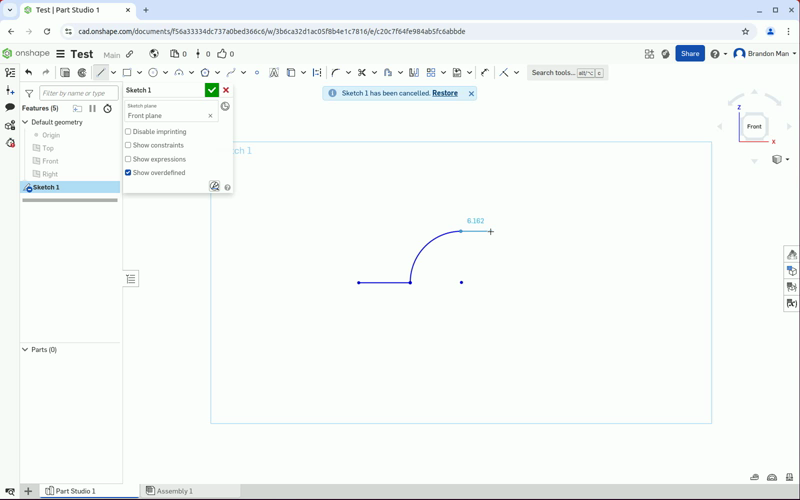
mouse_move(460, 180)
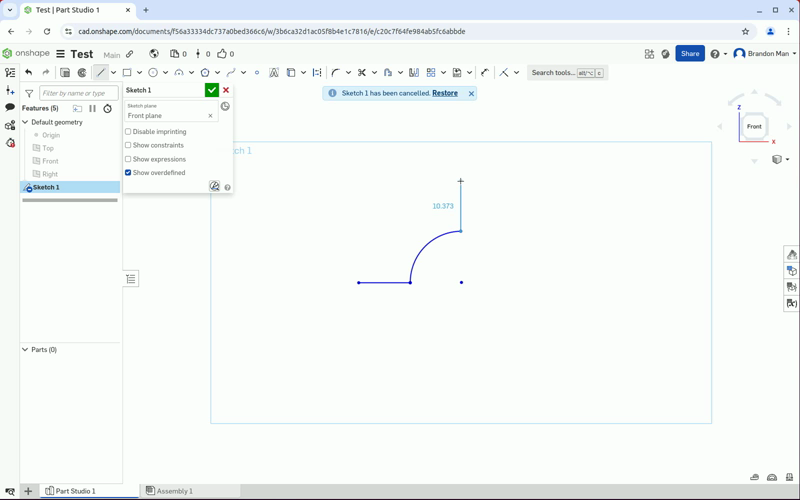
click(460, 180)
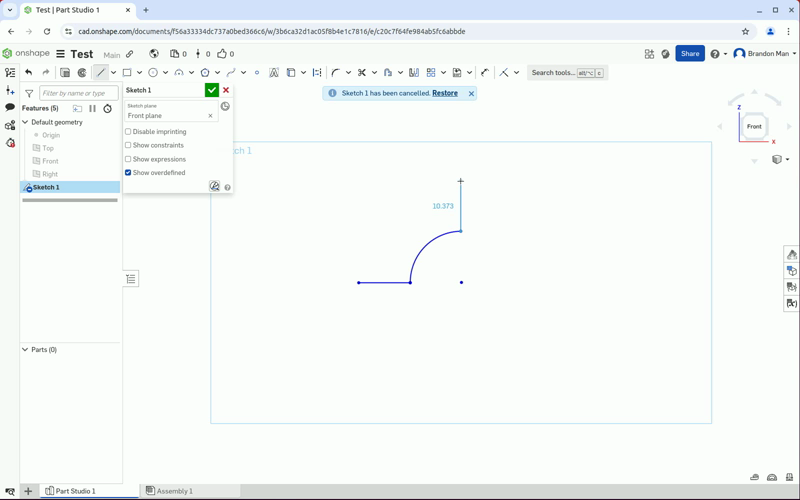
key_up(shift)
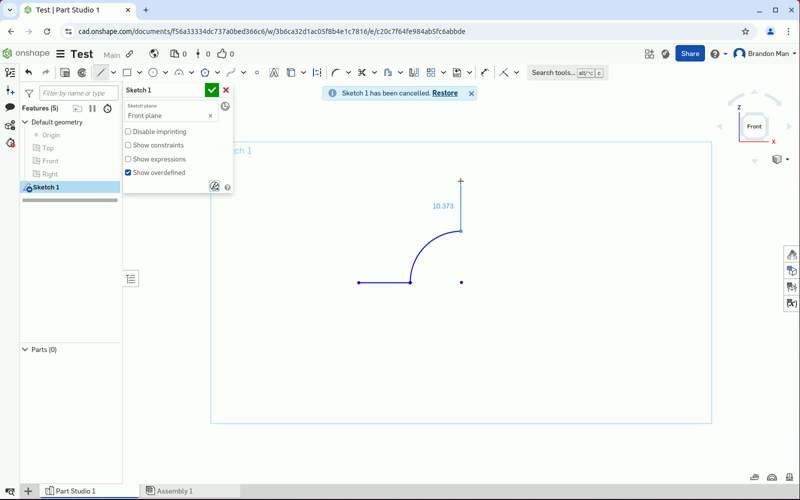
key(esc)
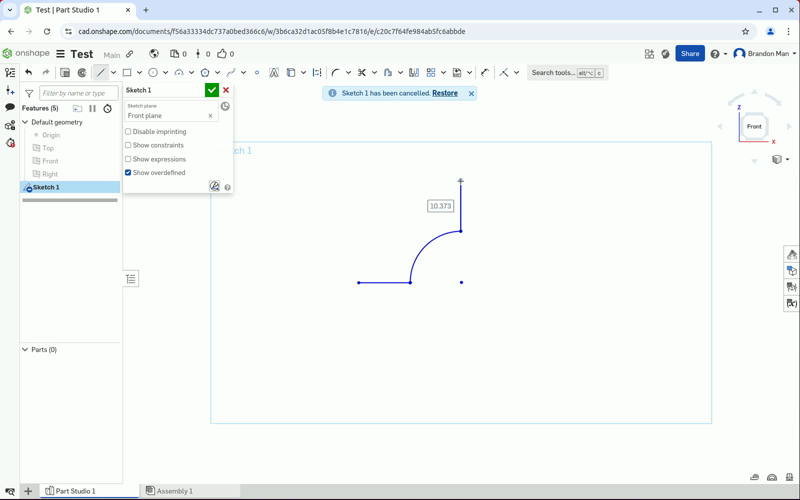
key(a)
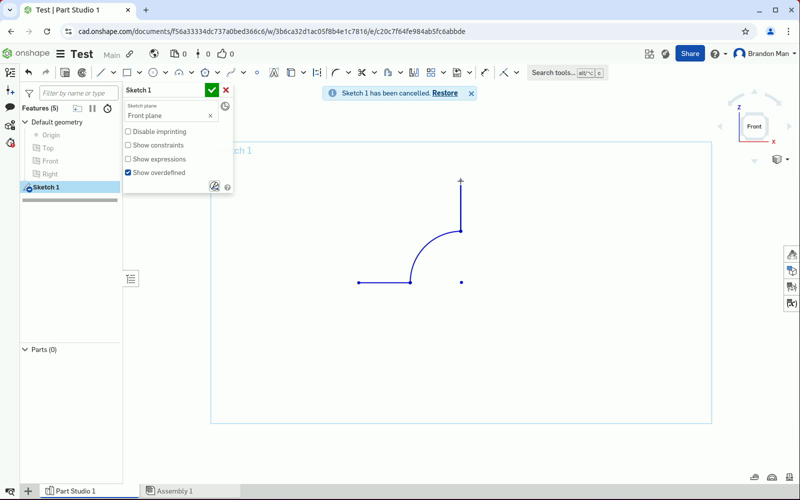
mouse_move(460, 180)
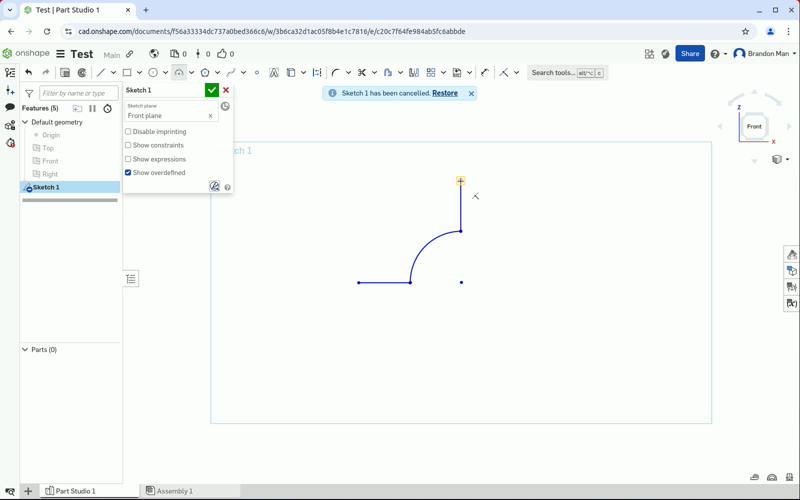
click(460, 180)
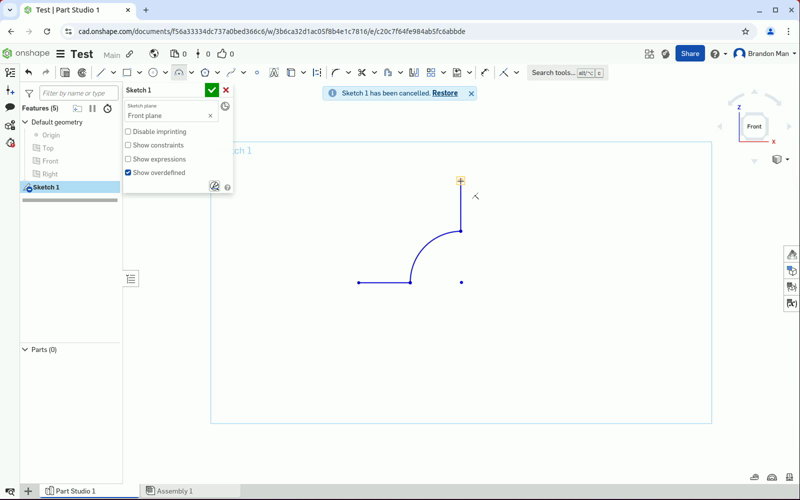
mouse_move(358, 282)
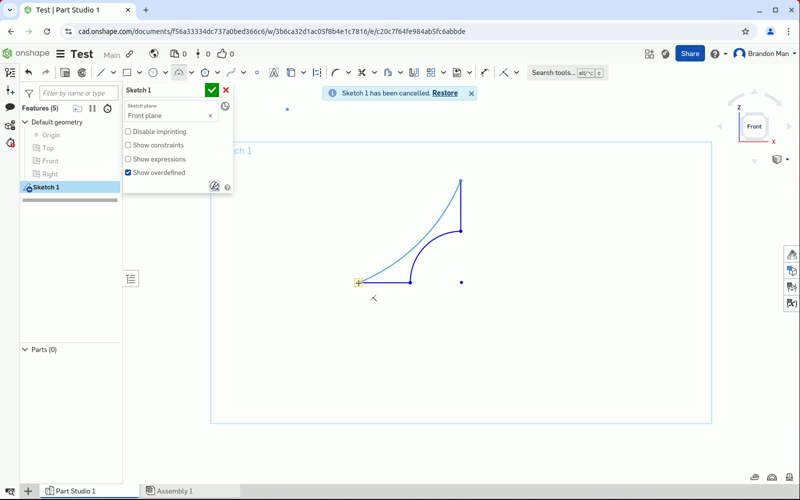
click(358, 282)
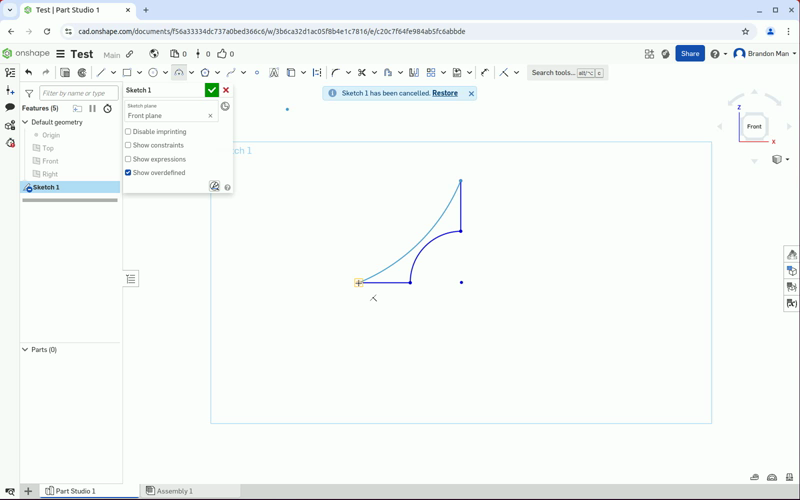
key_down(shift)
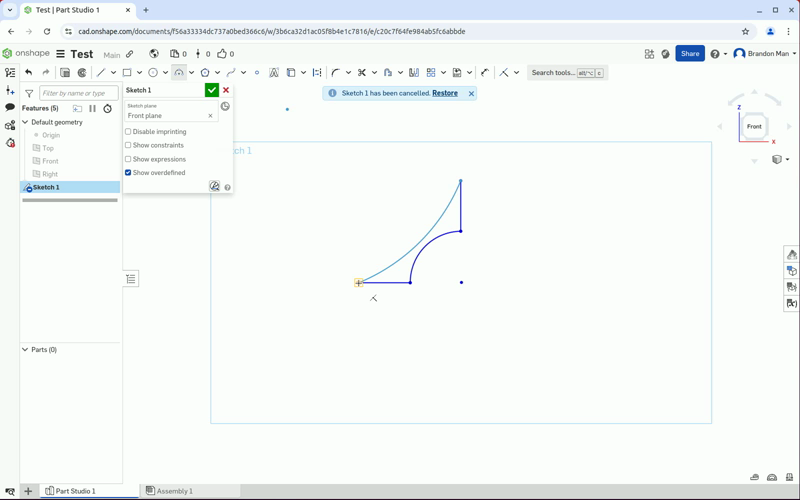
mouse_move(388, 210)
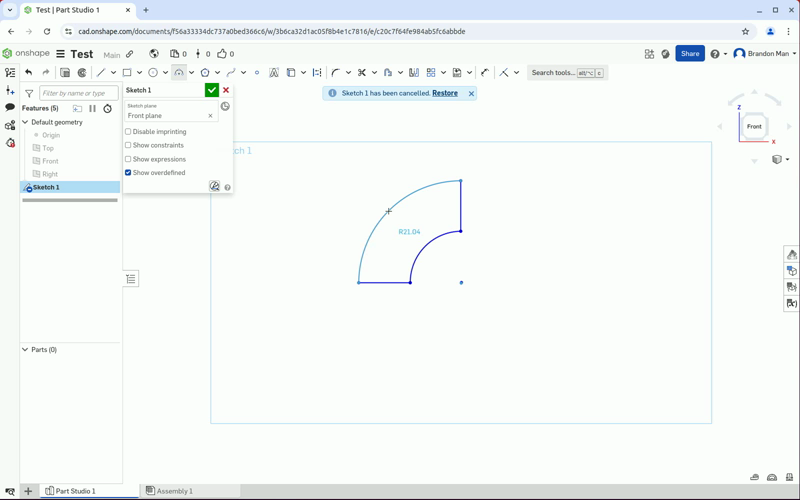
click(388, 210)
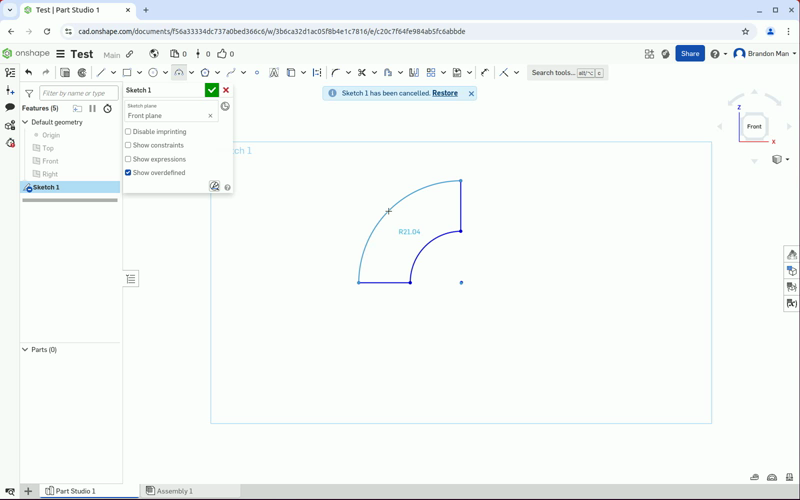
key_up(shift)
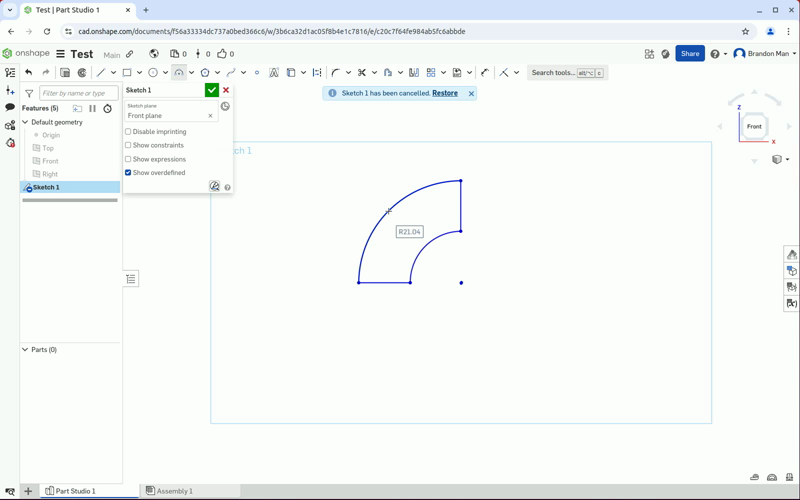
key(esc)
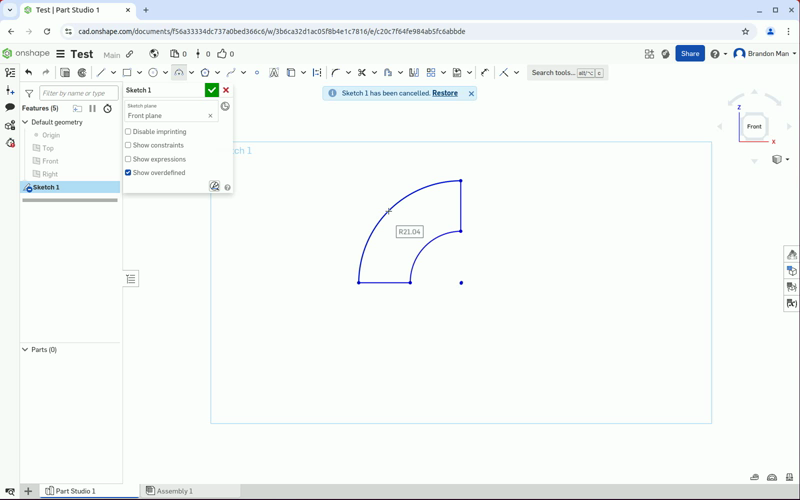
mouse_move(414, 210)
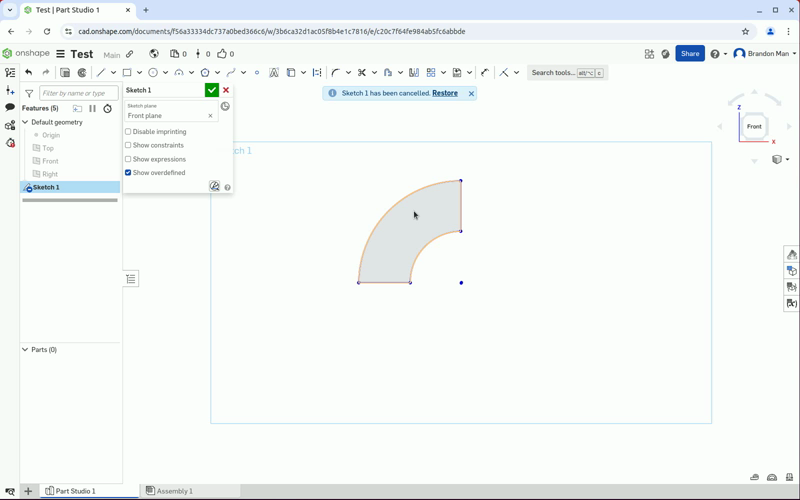
click(414, 210)
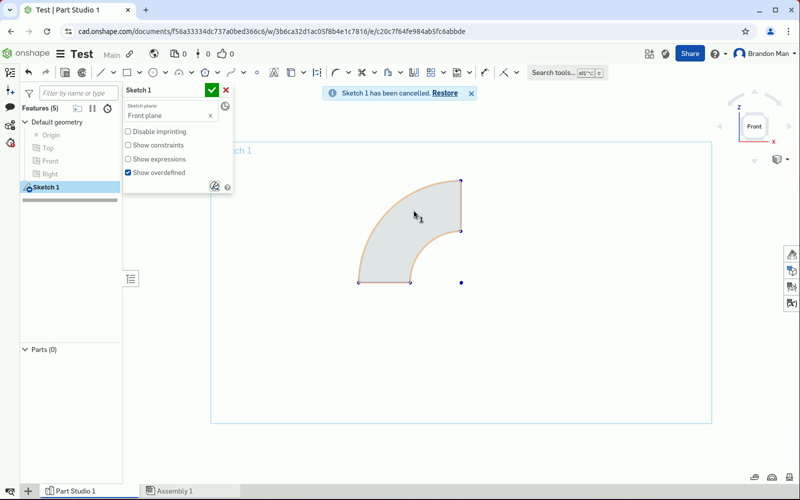
mouse_move(73, 352)
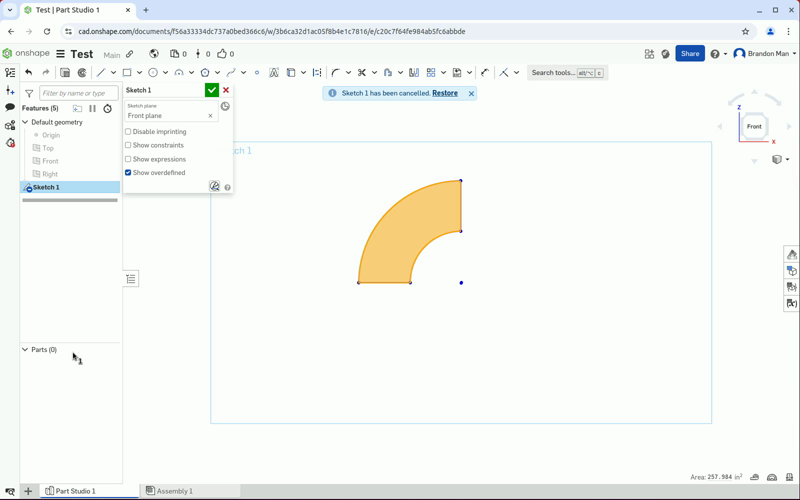
key(shift+y)
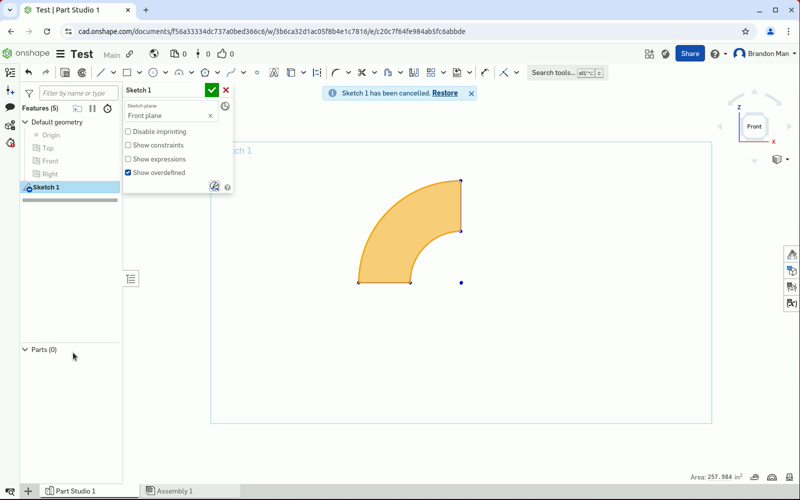
key(shift+e)
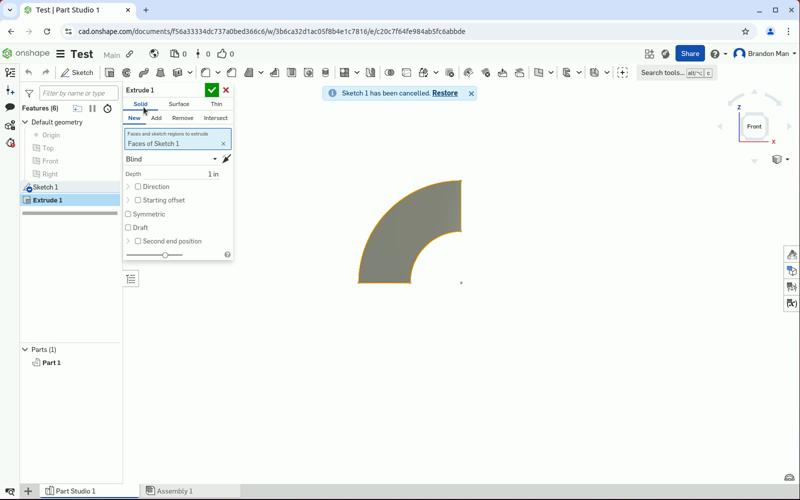
mouse_move(143, 106)
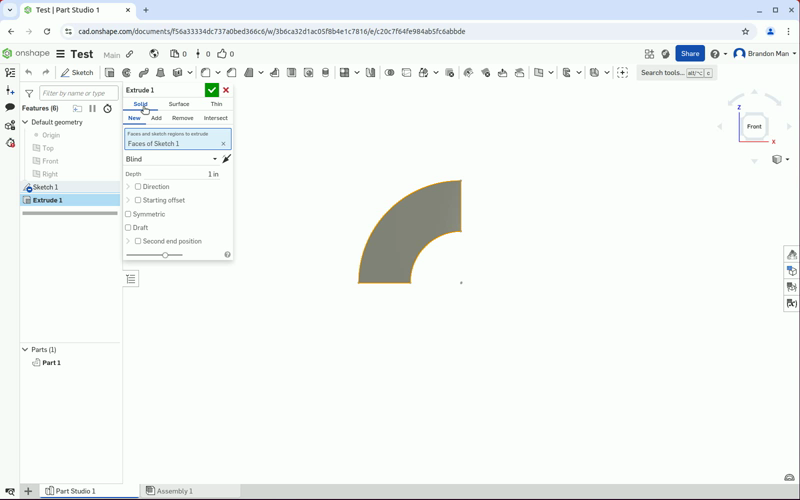
click(143, 106)
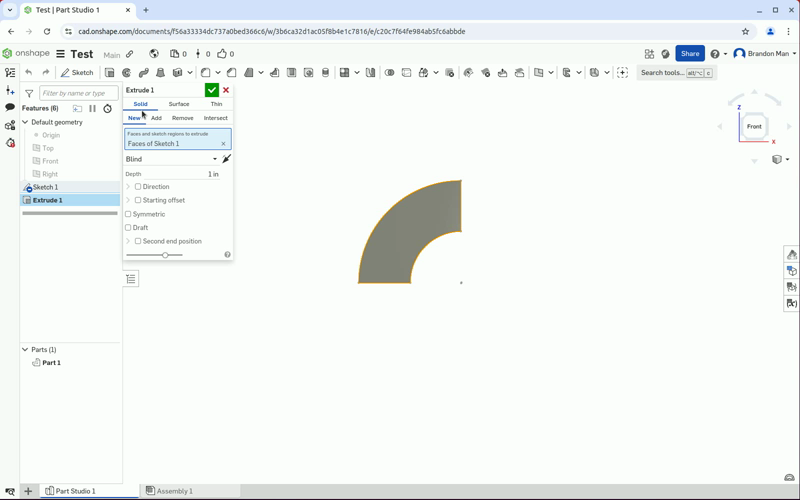
mouse_move(137, 120)
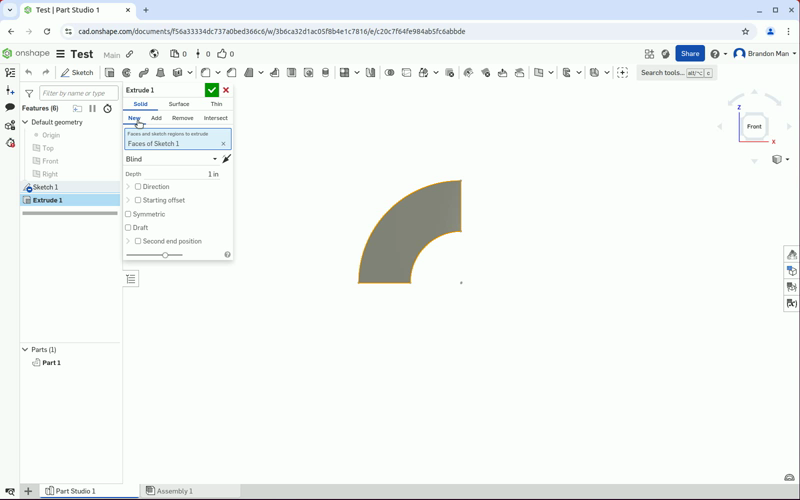
click(137, 120)
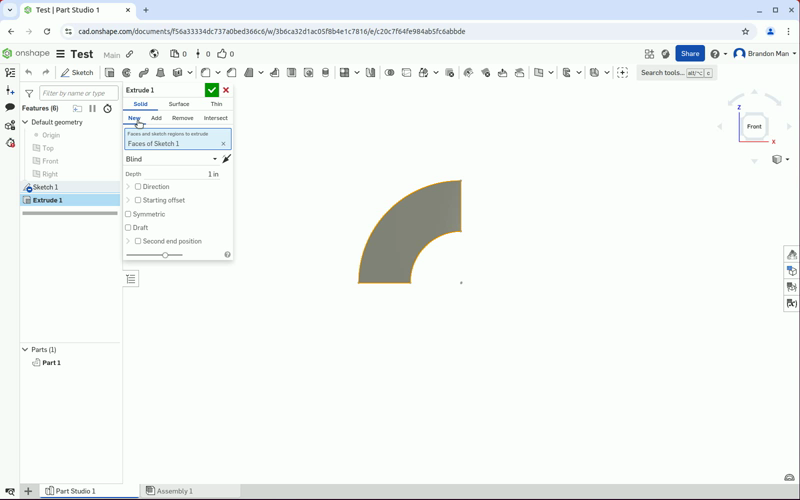
key(tab, 4)
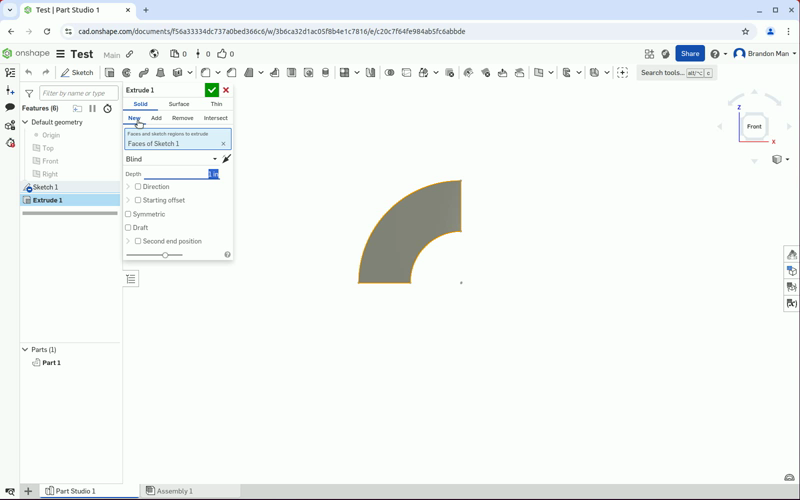
text(14.683)
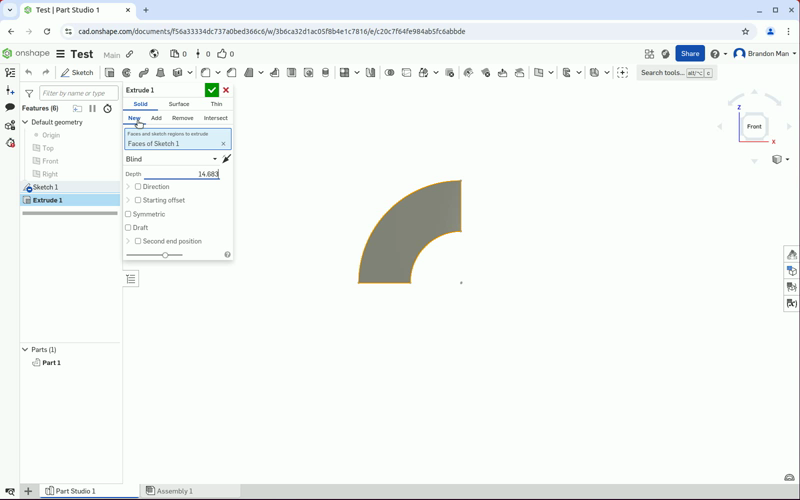
key(enter)
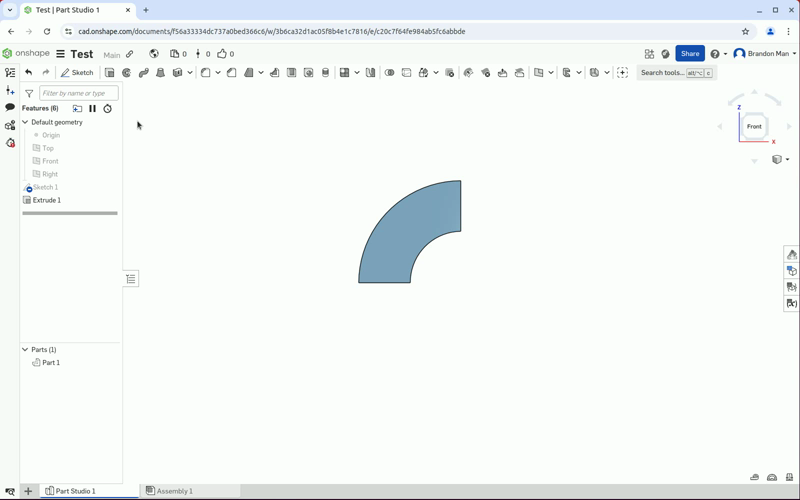
key(shift+h)
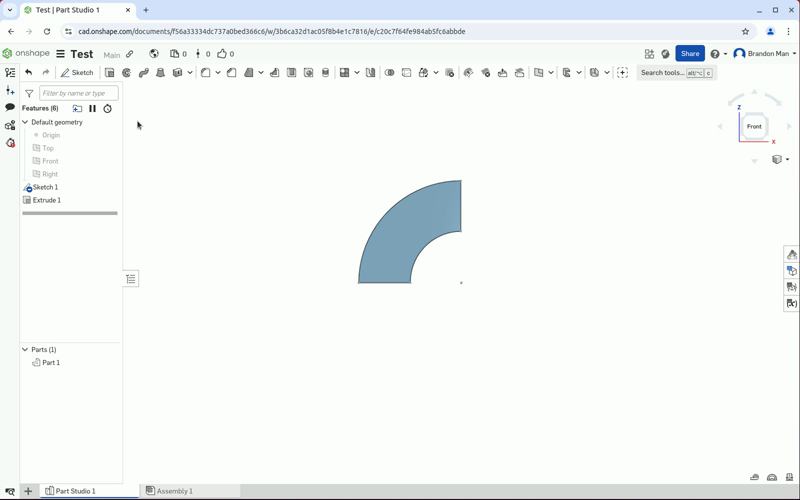
key(shift+h)
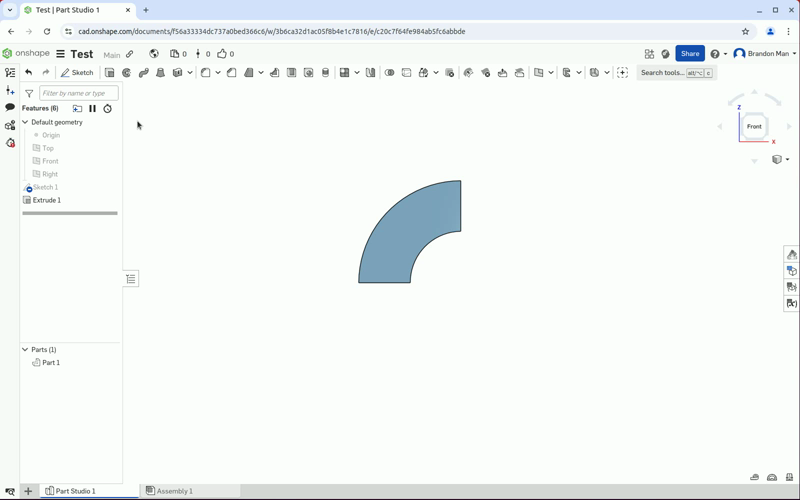
mouse_move(73, 189)
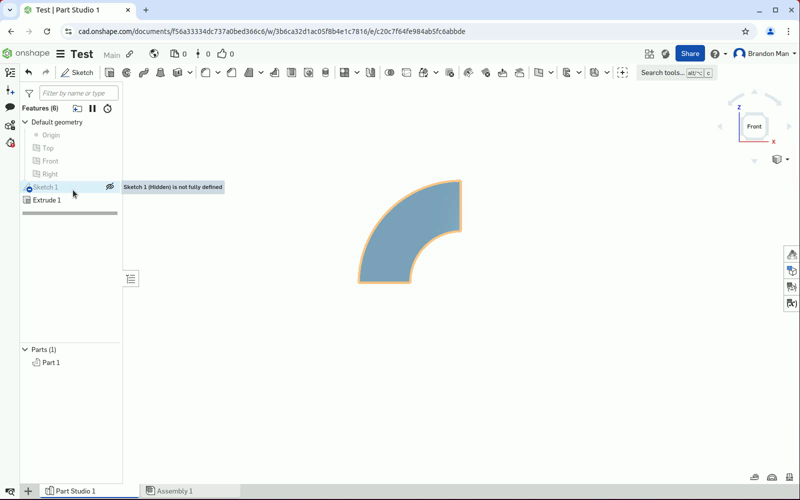
click(73, 189)
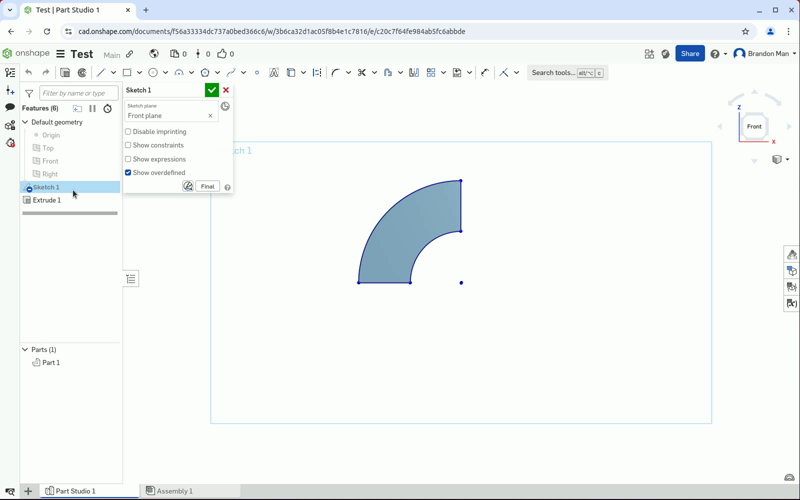
mouse_move(229, 92)
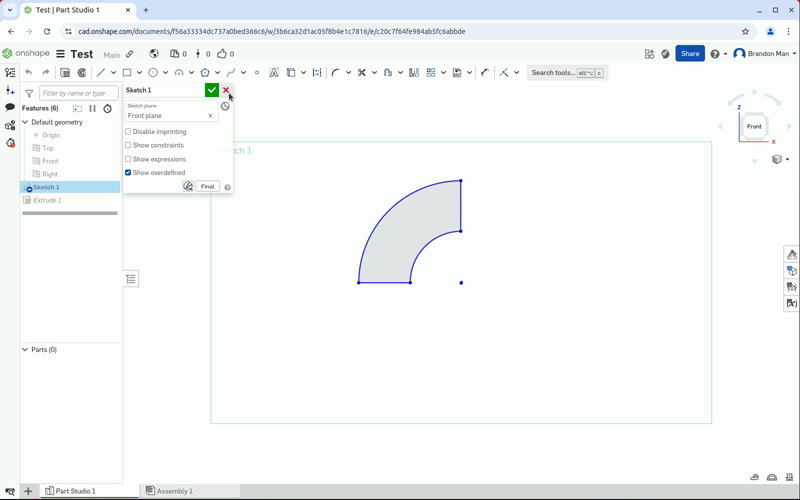
click(229, 92)
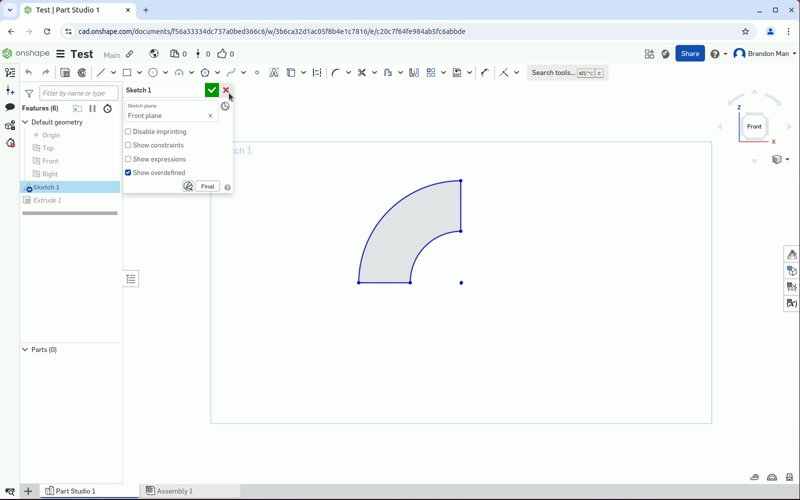
key(shift+s)
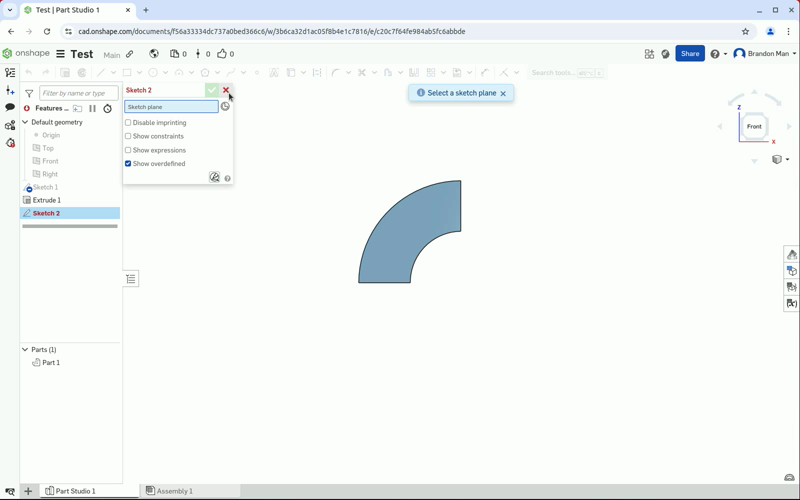
mouse_move(73, 163)
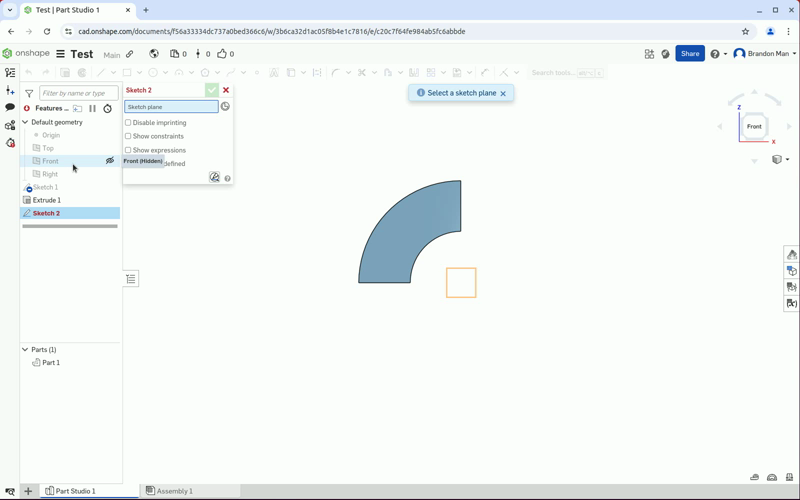
click(73, 163)
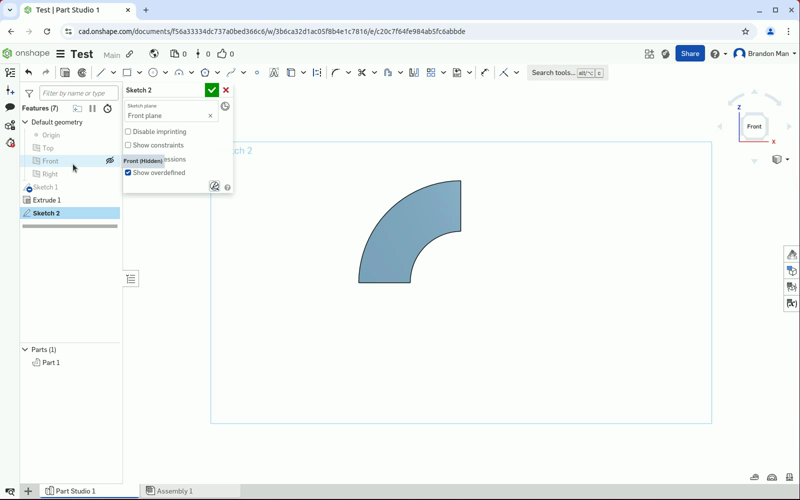
mouse_move(73, 352)
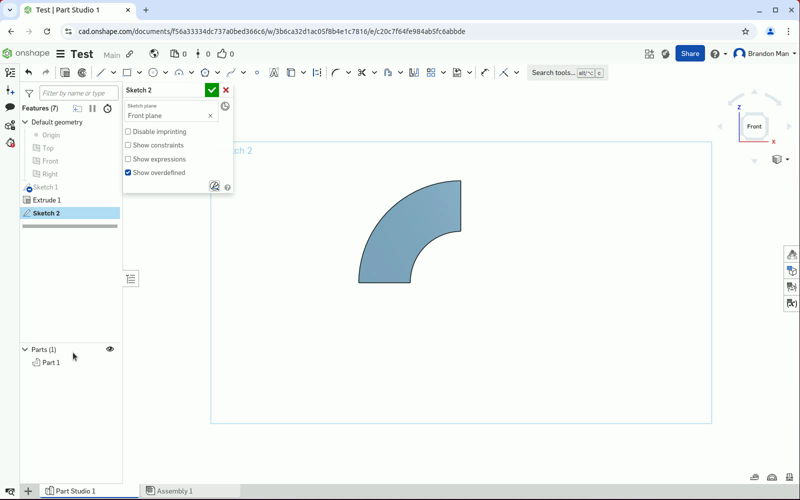
key(y)
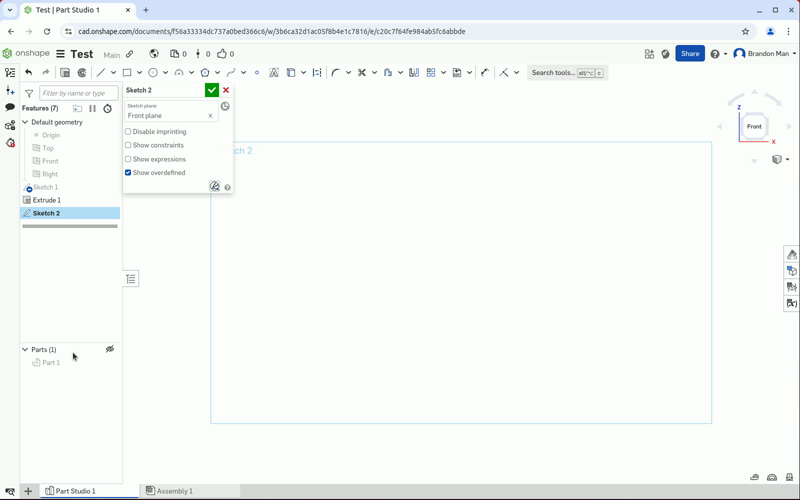
key(a)
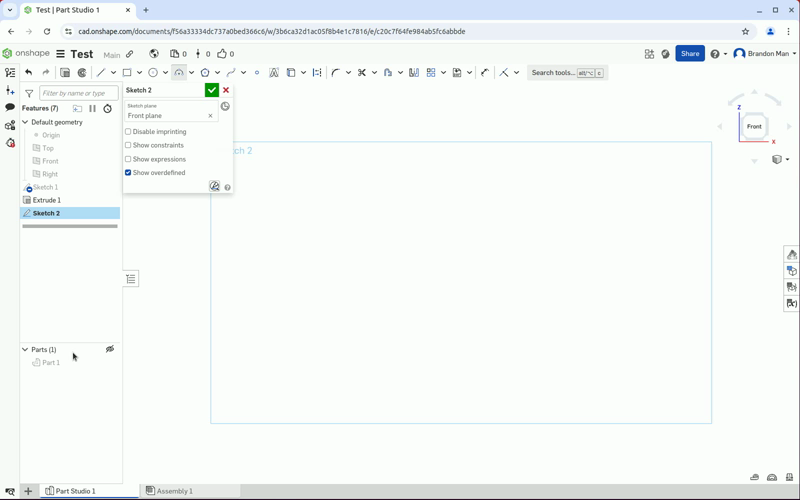
key_down(shift)
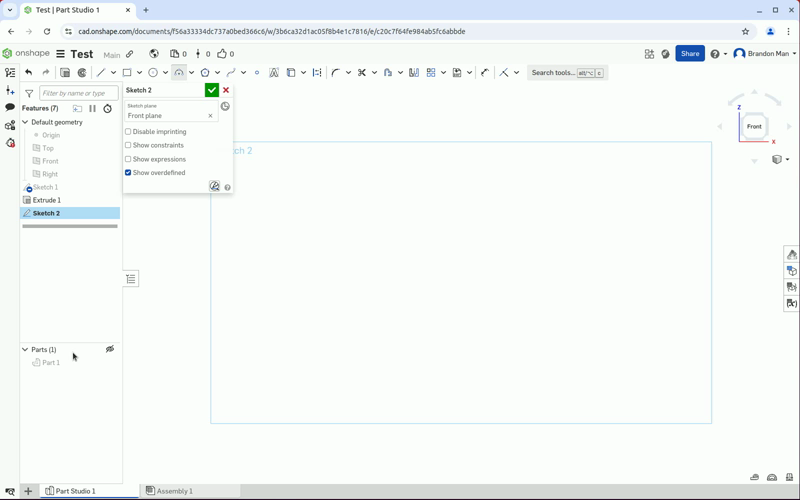
mouse_move(358, 282)
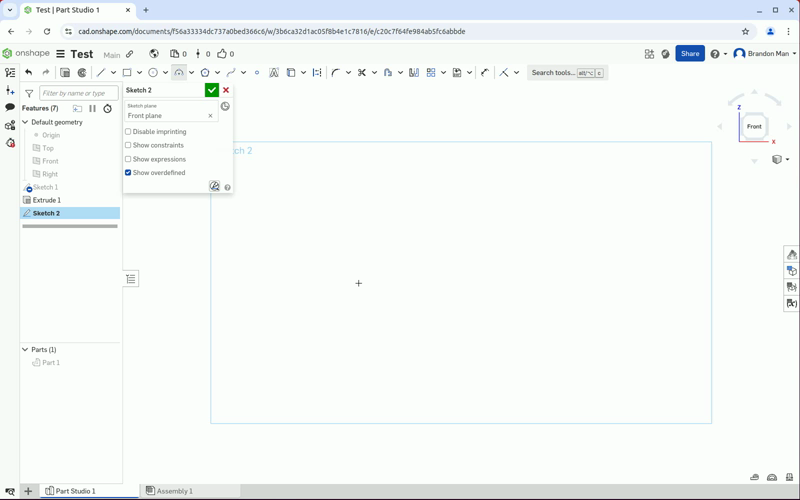
click(358, 282)
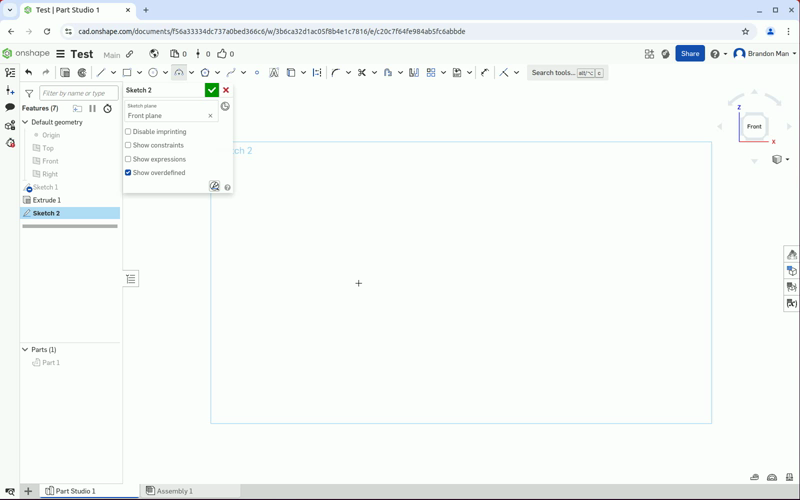
key_up(shift)
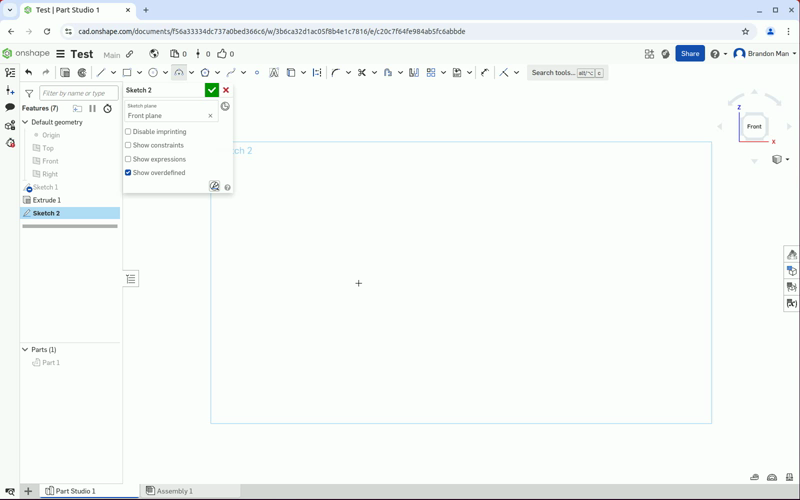
key_down(shift)
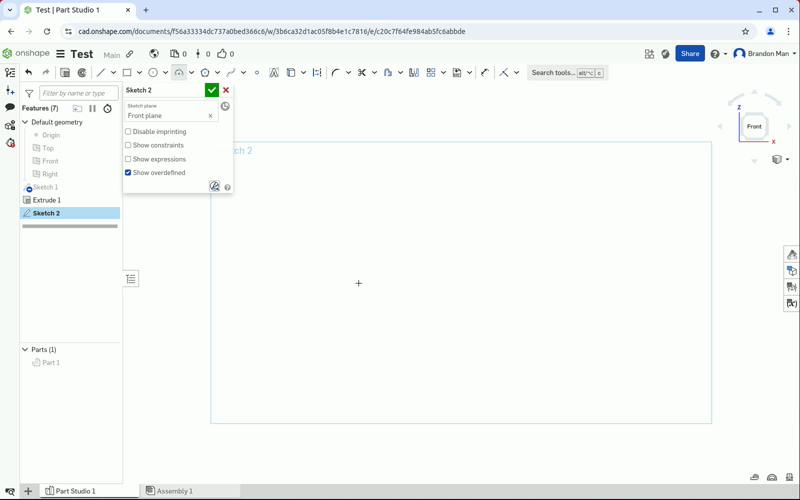
mouse_move(562, 282)
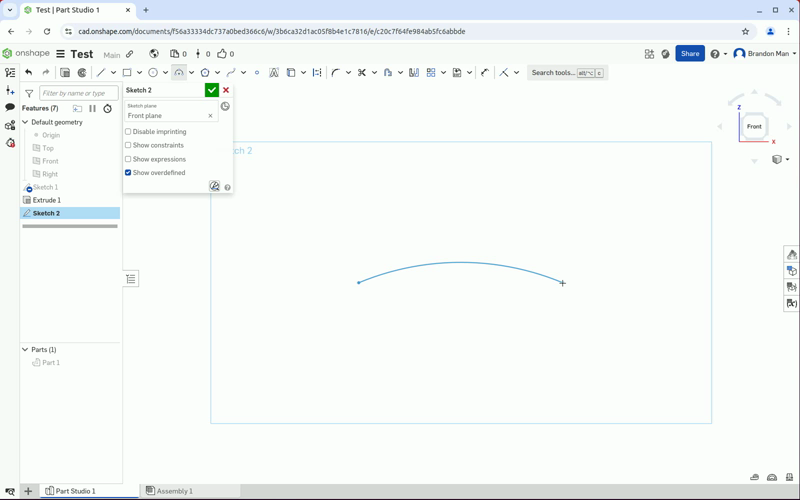
click(562, 282)
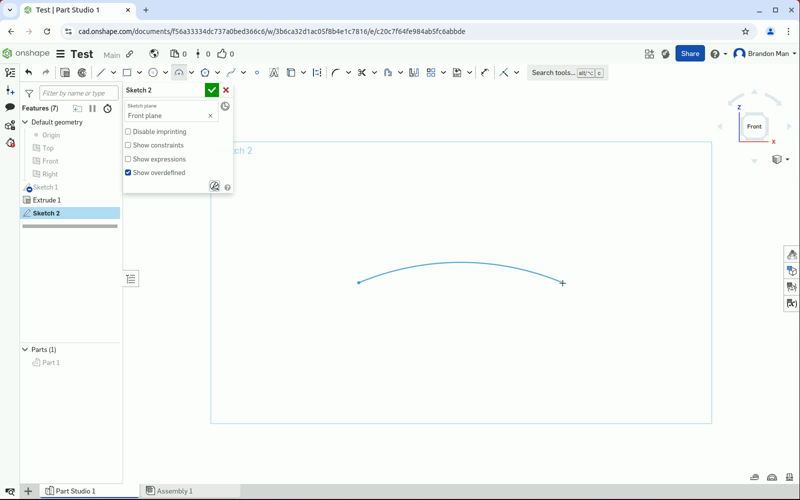
mouse_move(460, 384)
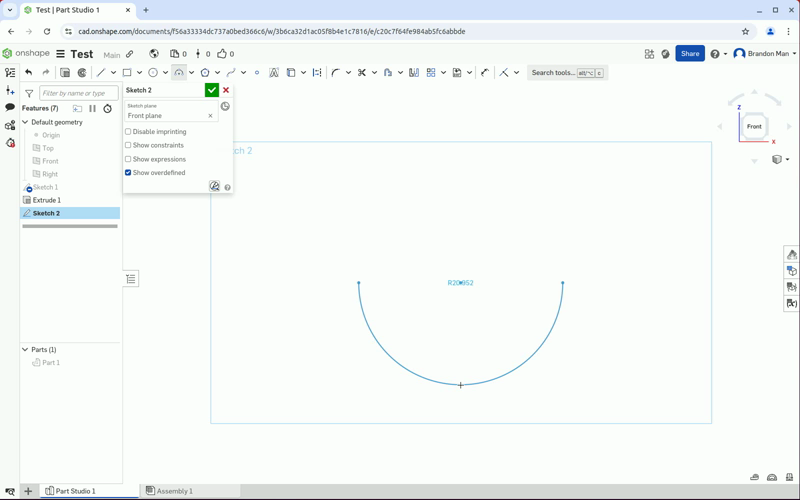
click(460, 384)
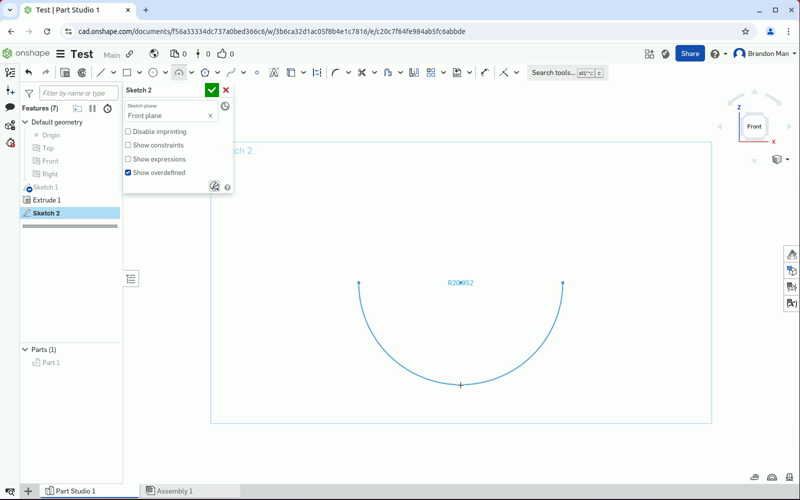
key_up(shift)
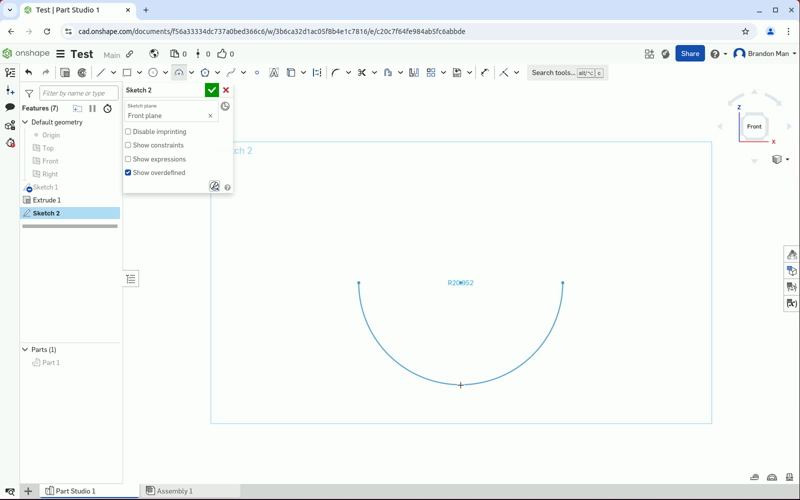
key(esc)
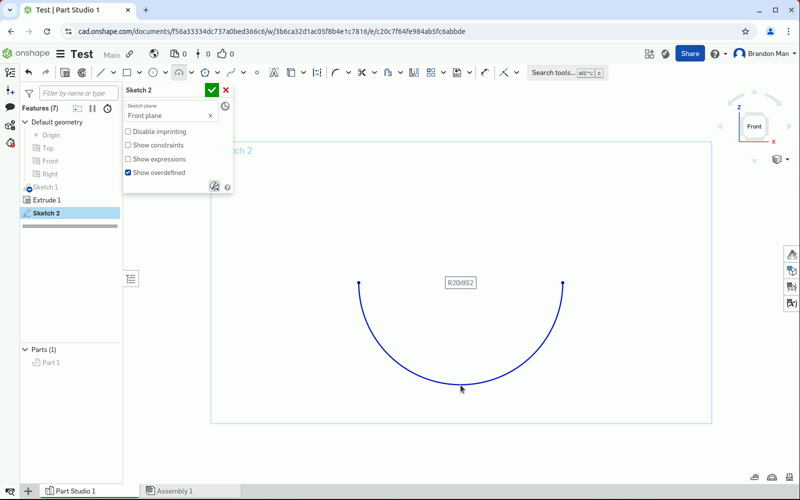
key(l)
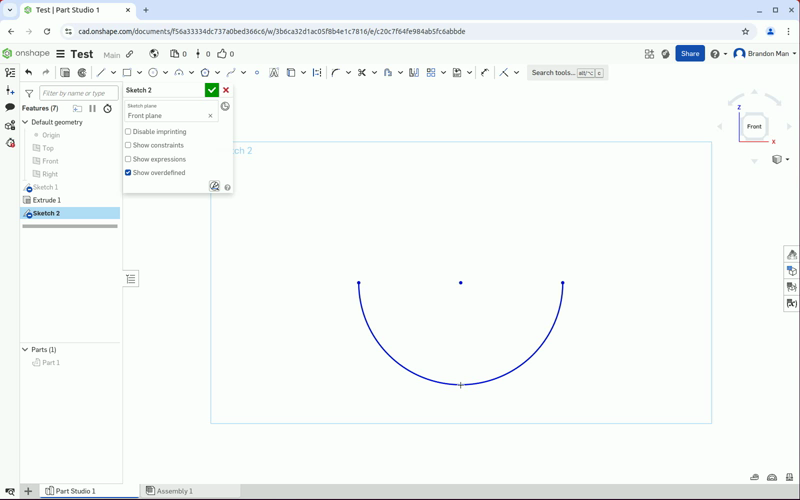
mouse_move(562, 282)
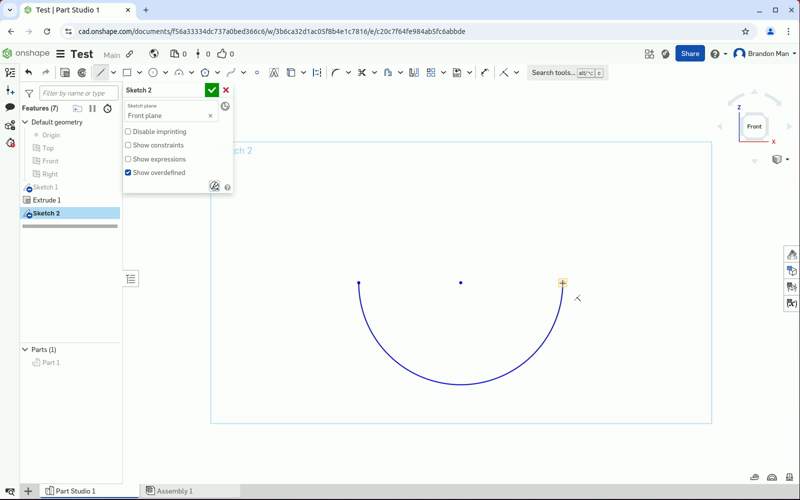
click(562, 282)
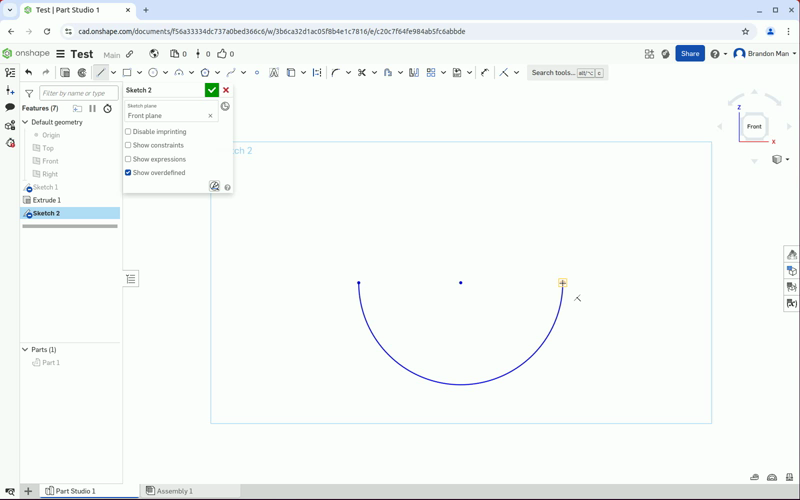
key_down(shift)
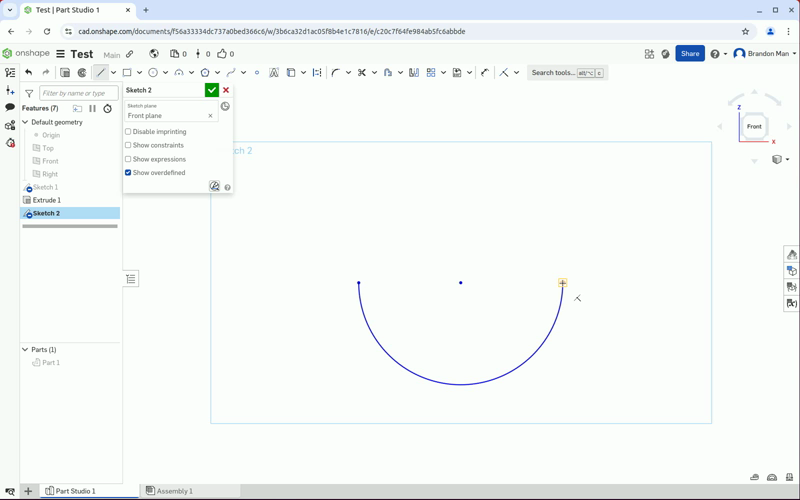
mouse_move(589, 282)
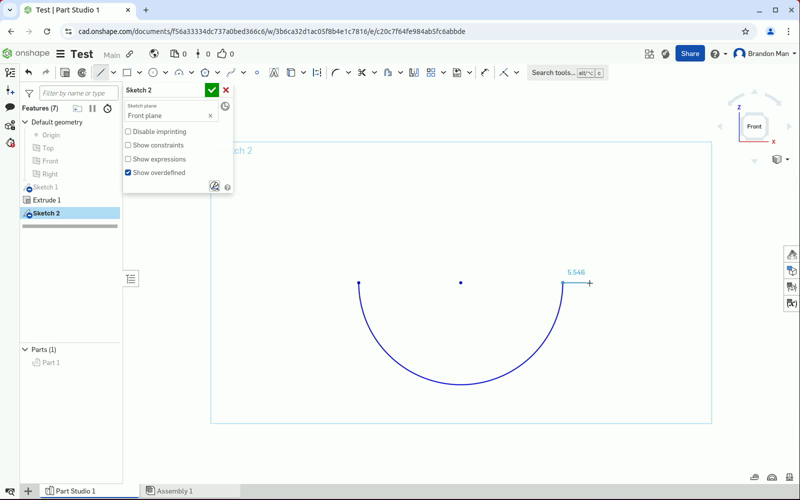
mouse_move(511, 282)
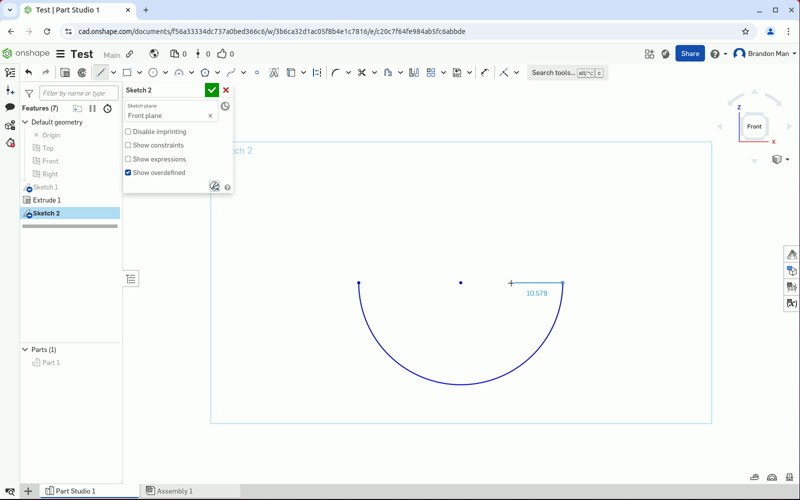
click(511, 282)
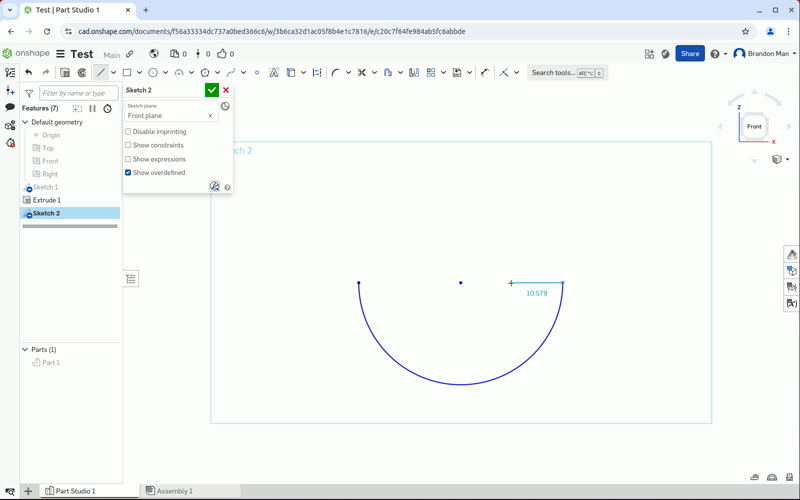
key_up(shift)
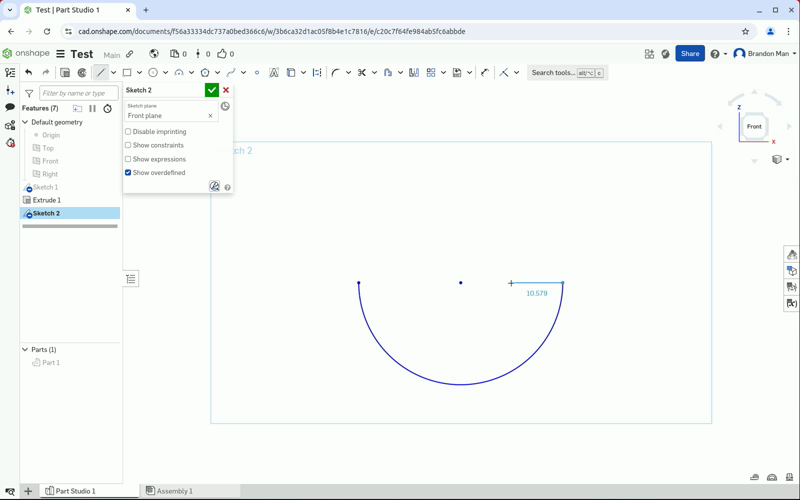
key(esc)
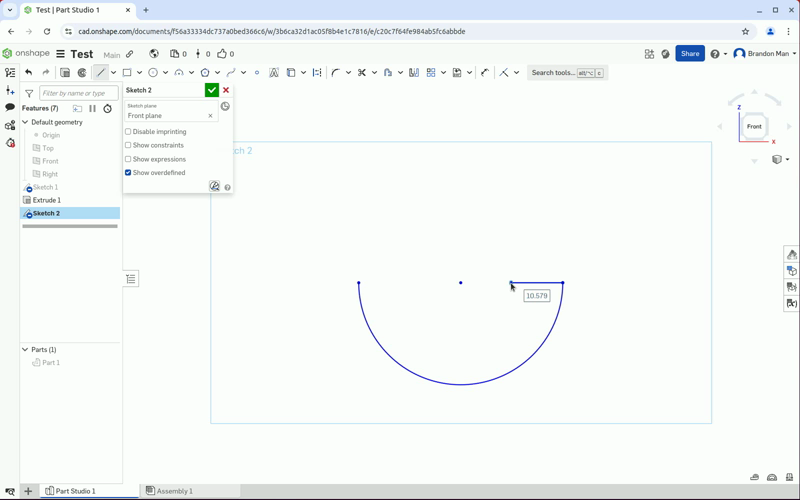
key(a)
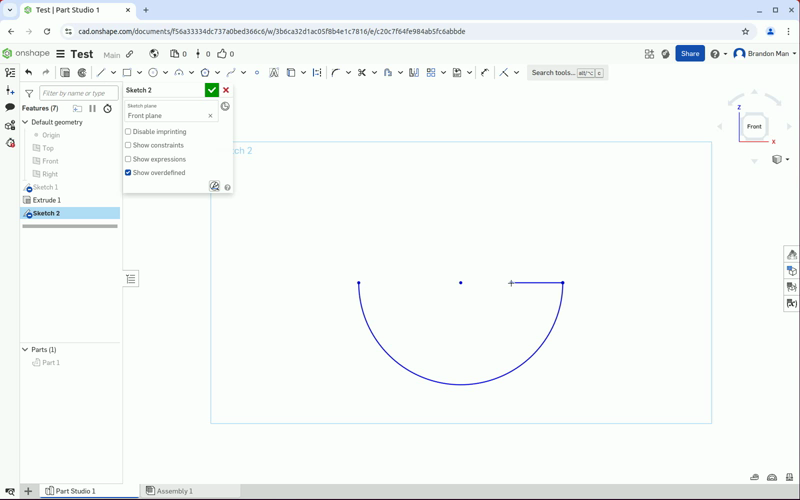
mouse_move(511, 282)
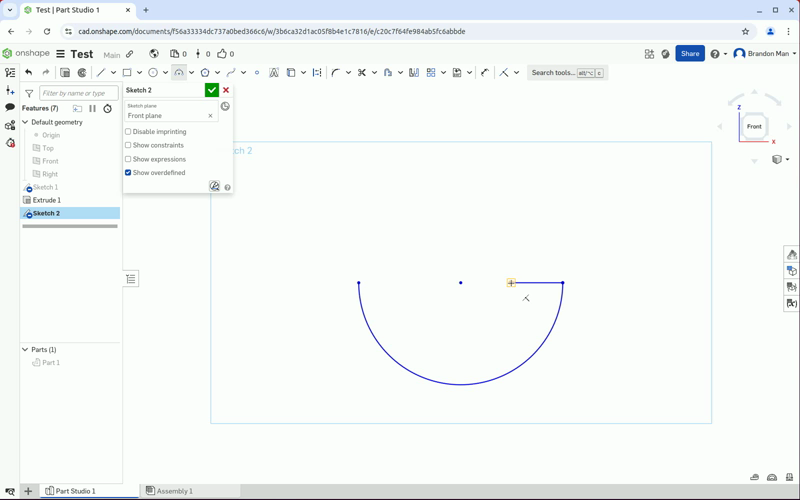
click(511, 282)
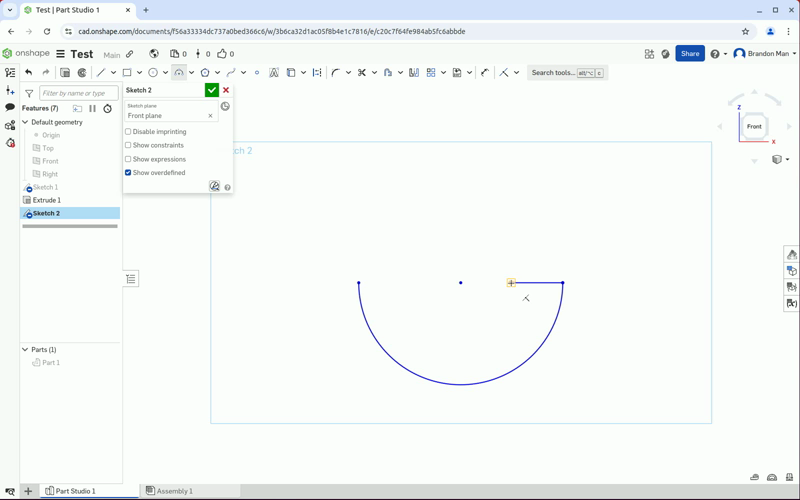
key_down(shift)
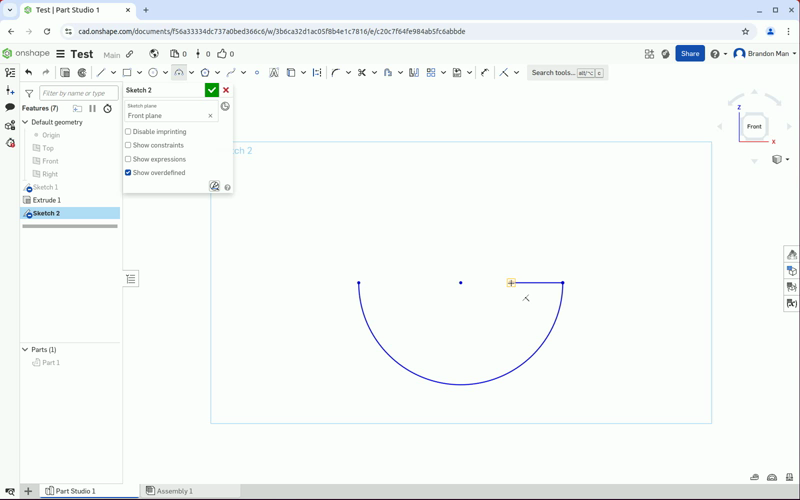
mouse_move(410, 282)
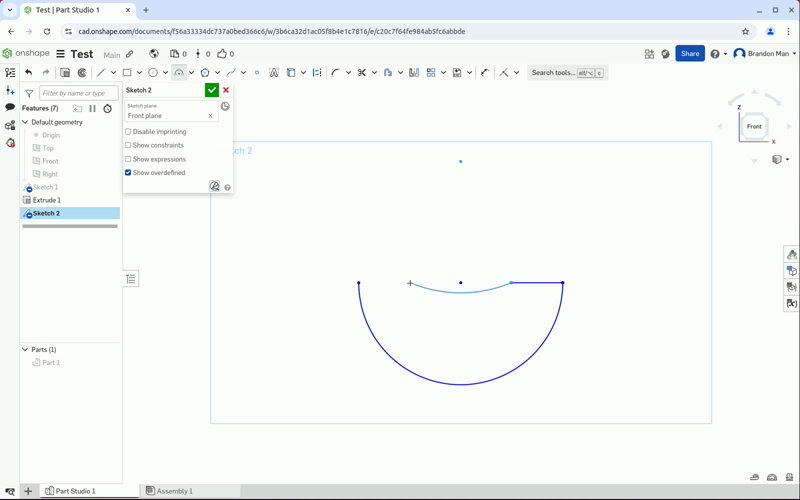
click(410, 282)
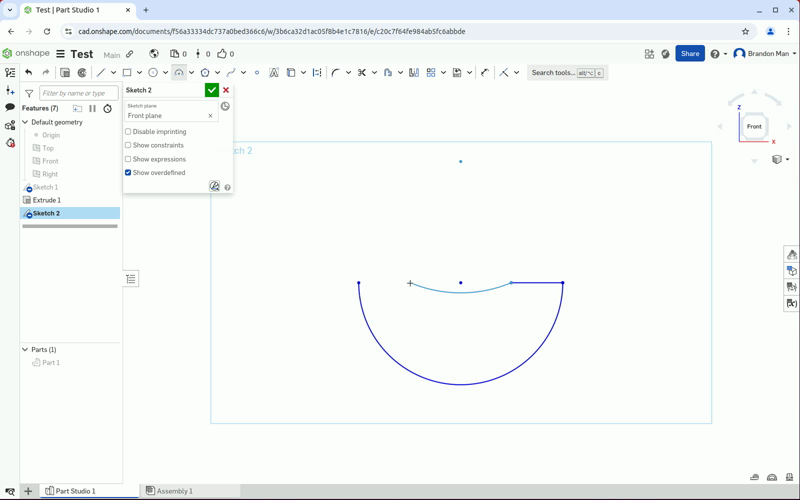
mouse_move(460, 333)
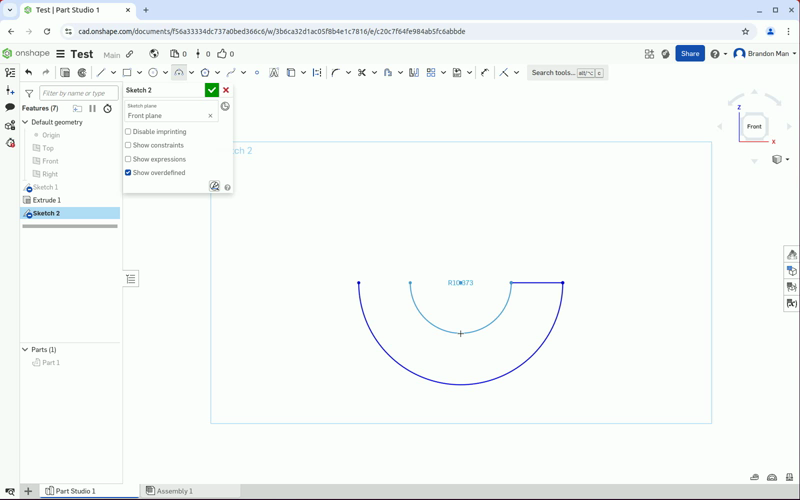
click(460, 333)
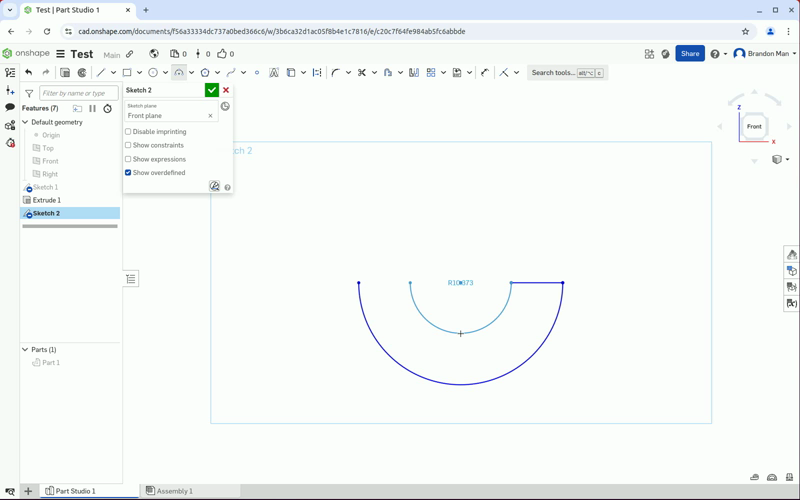
key_up(shift)
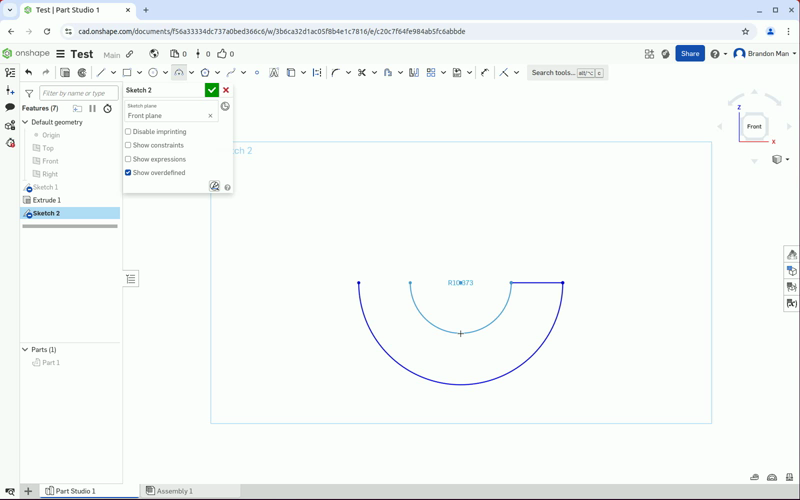
key(esc)
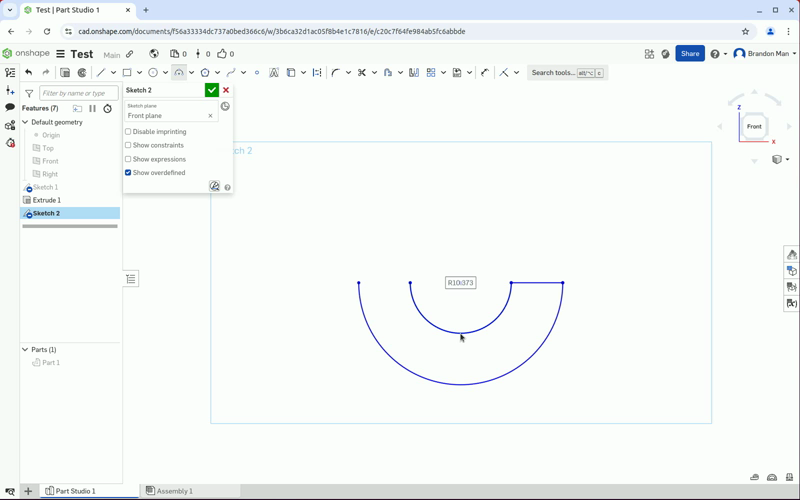
key(l)
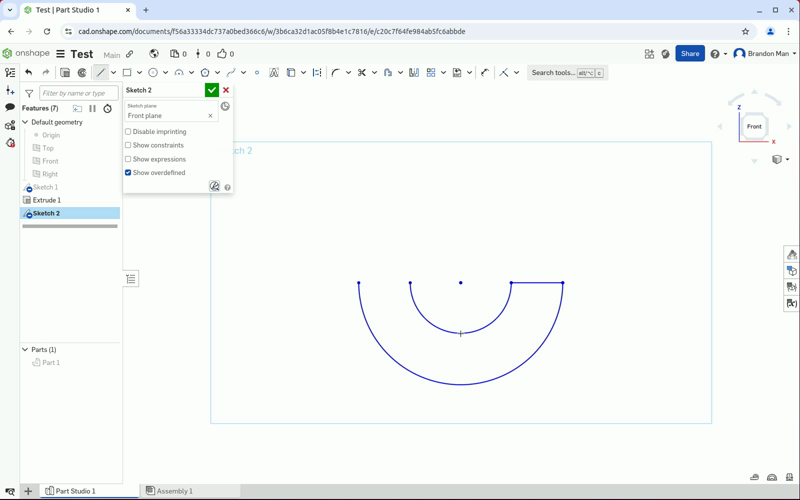
mouse_move(410, 282)
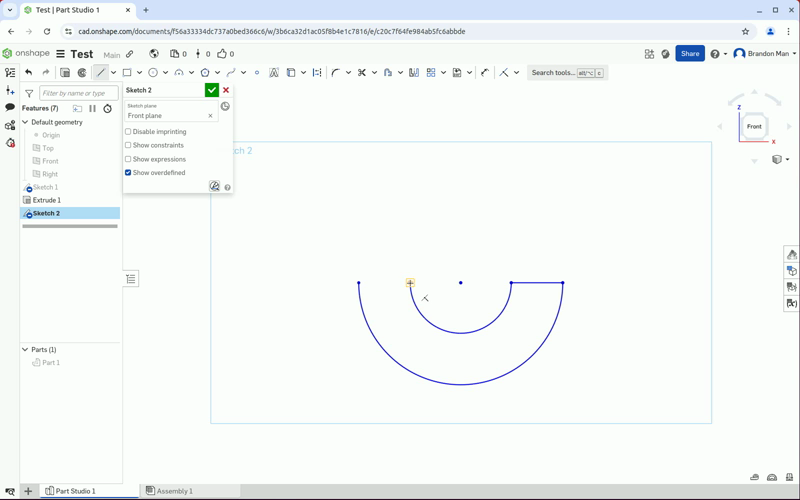
click(410, 282)
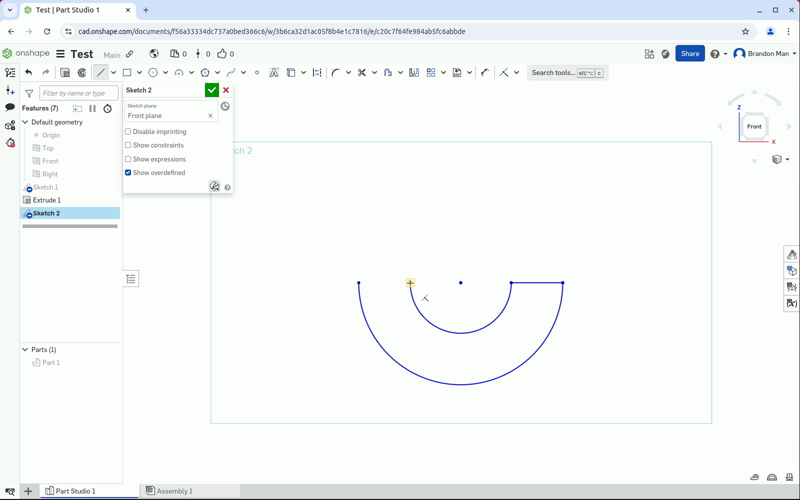
mouse_move(440, 282)
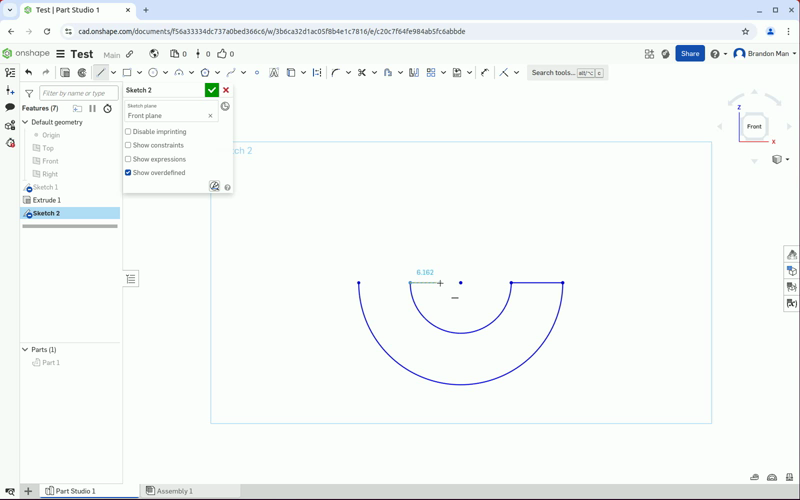
key_down(shift)
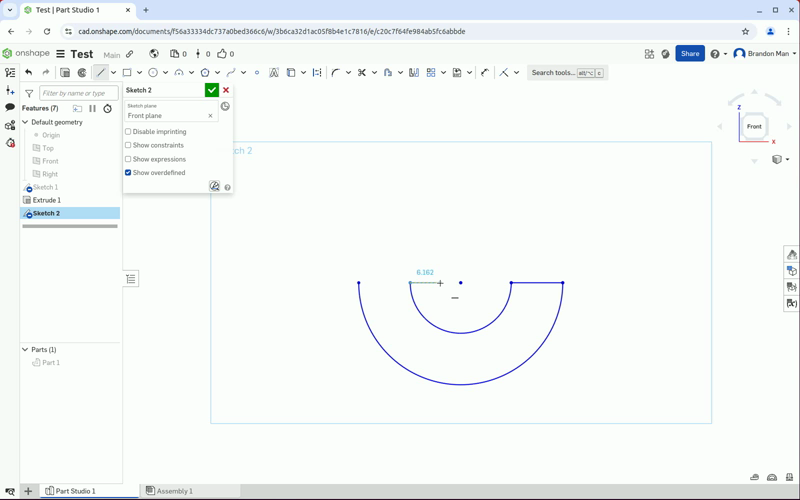
mouse_move(358, 282)
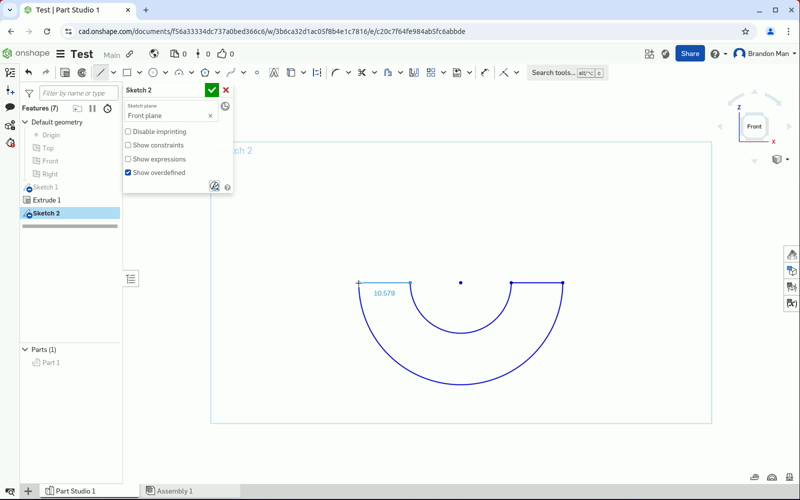
key_up(shift)
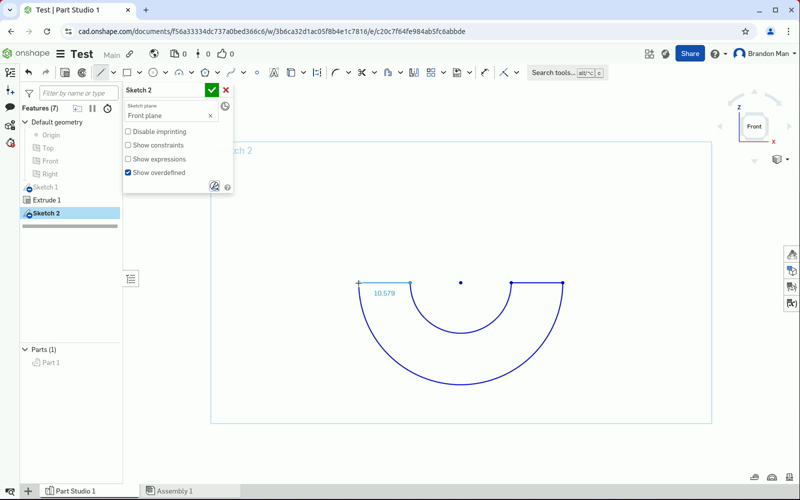
click(358, 282)
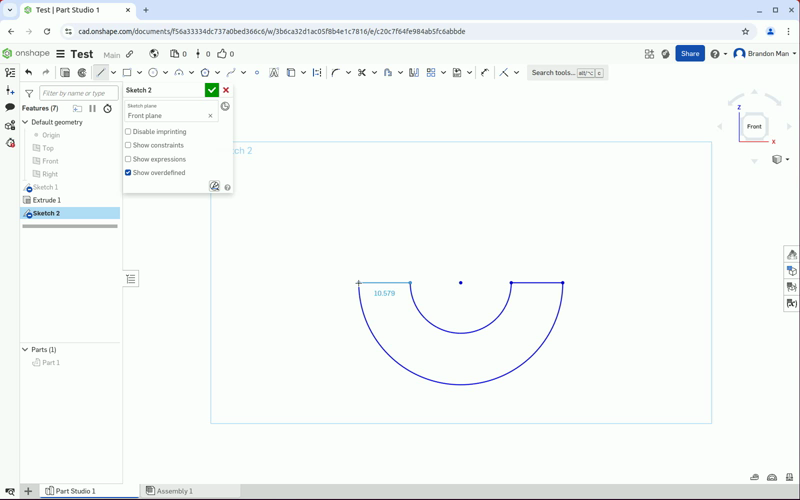
key(esc)
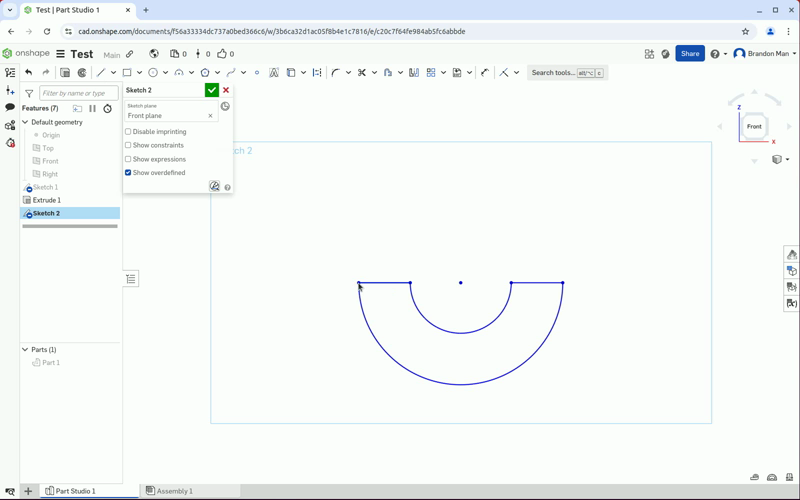
mouse_move(499, 334)
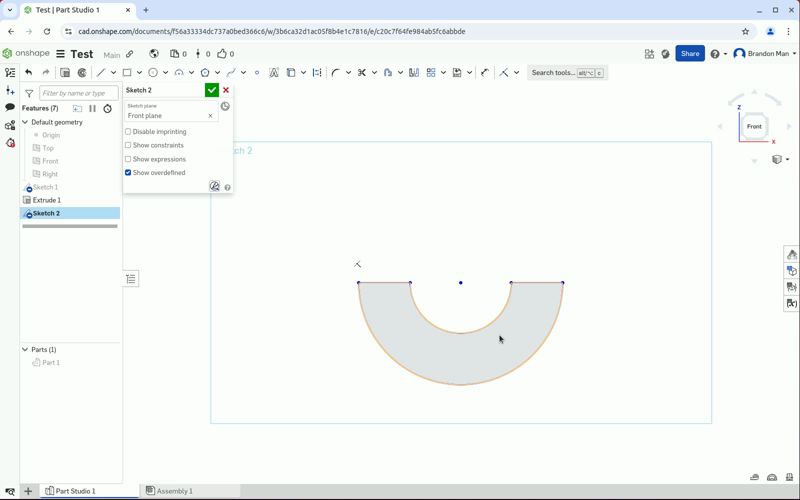
scroll(6)
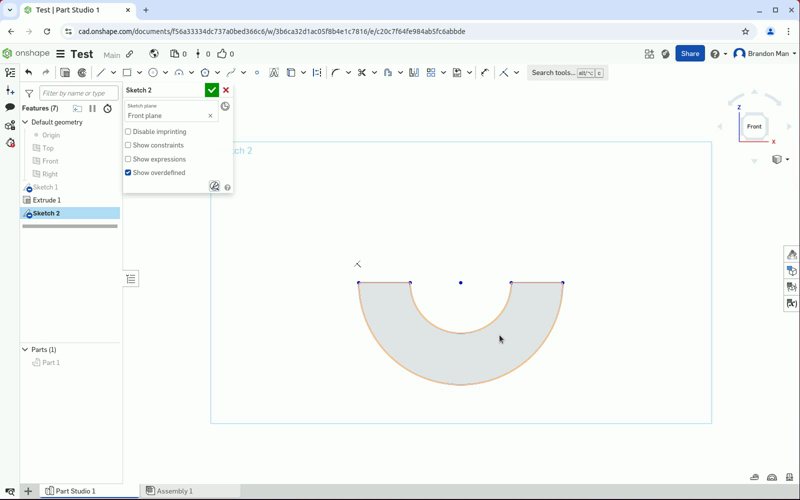
scroll(6)
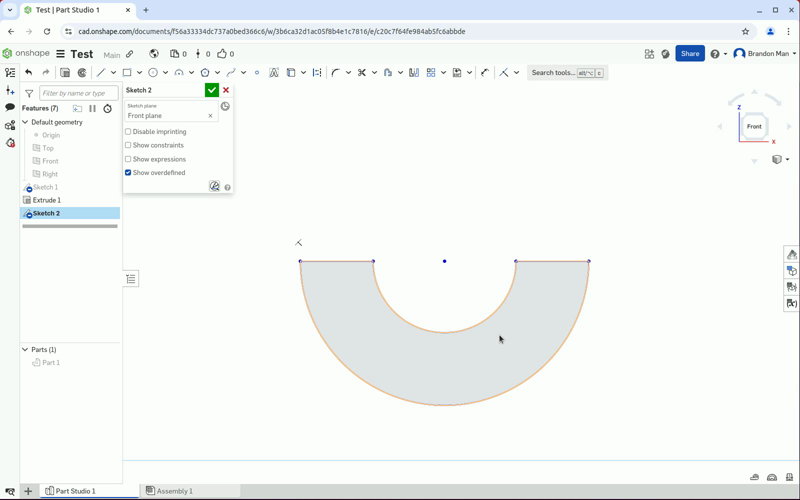
scroll(6)
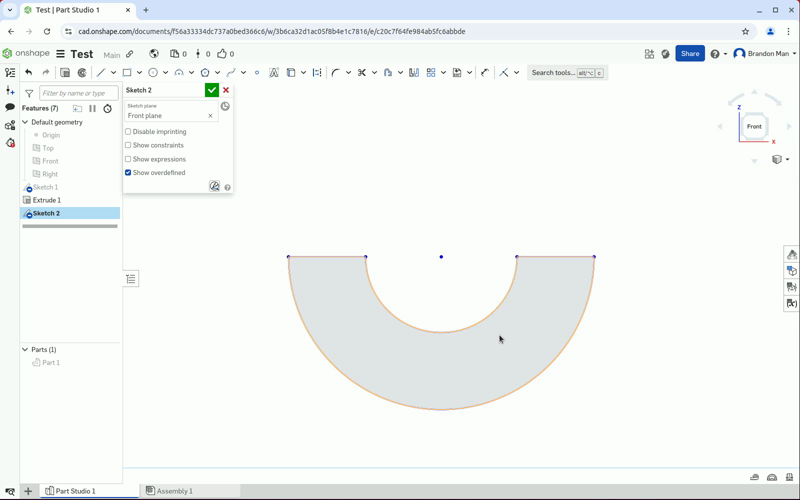
scroll(6)
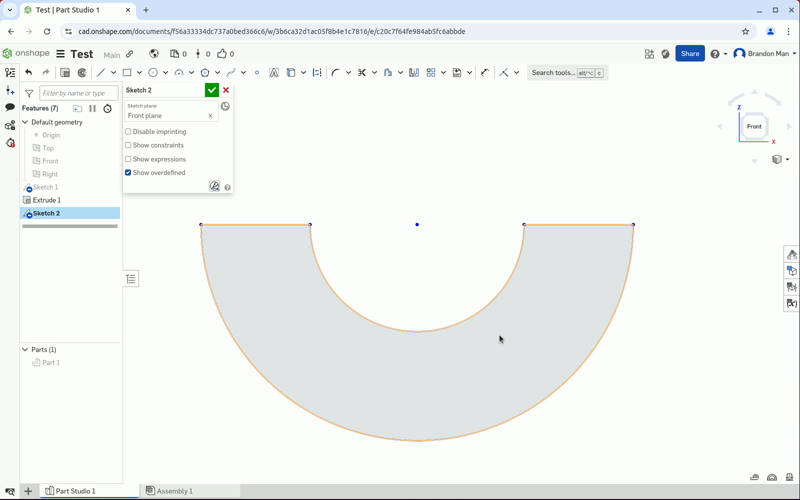
scroll(6)
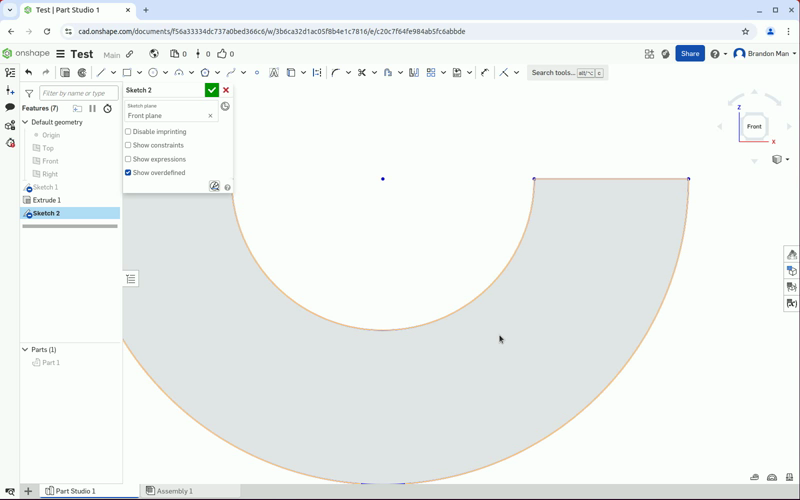
scroll(6)
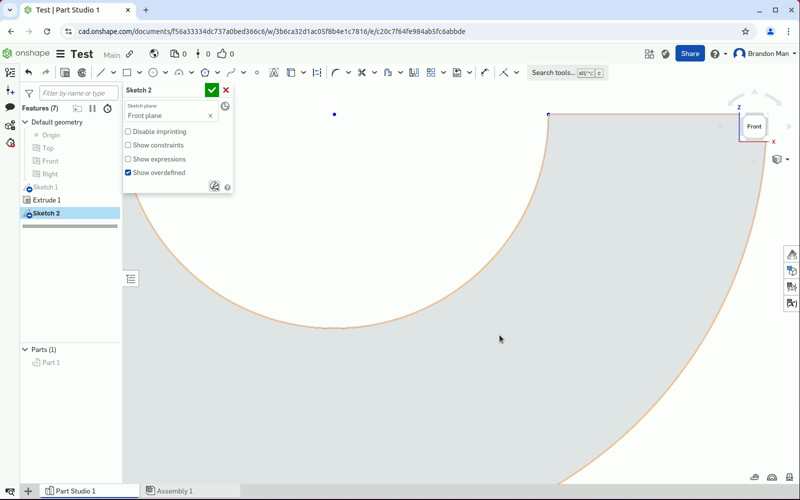
scroll(6)
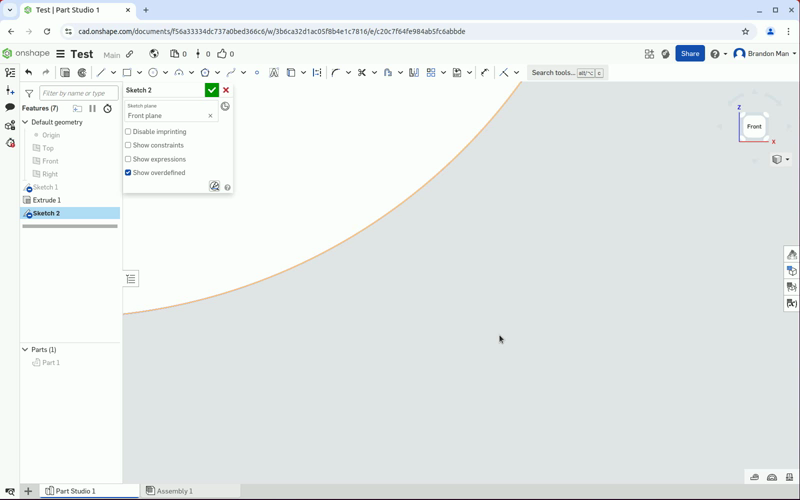
click(499, 334)
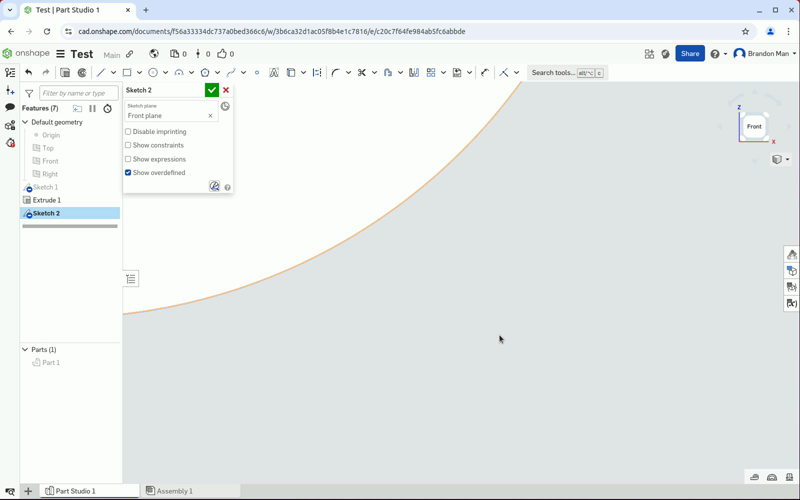
scroll(-6)
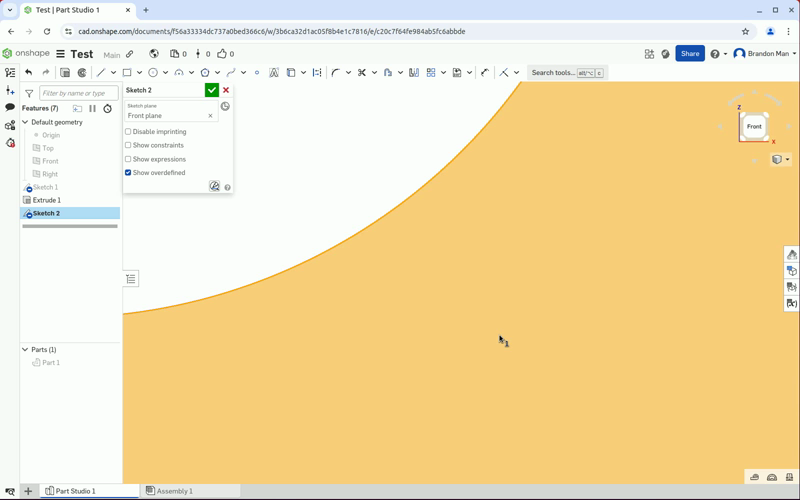
scroll(-6)
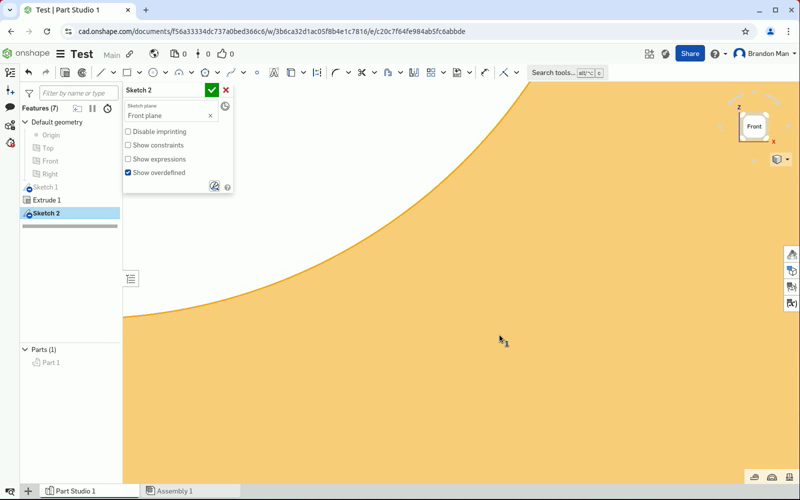
scroll(-6)
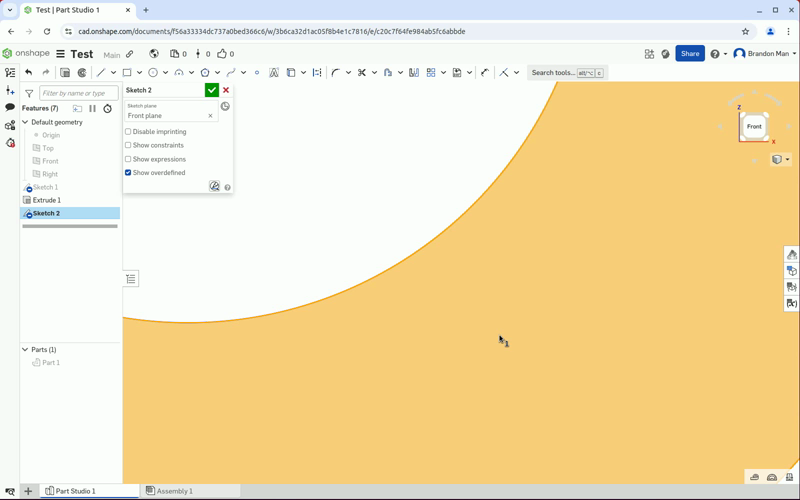
scroll(-6)
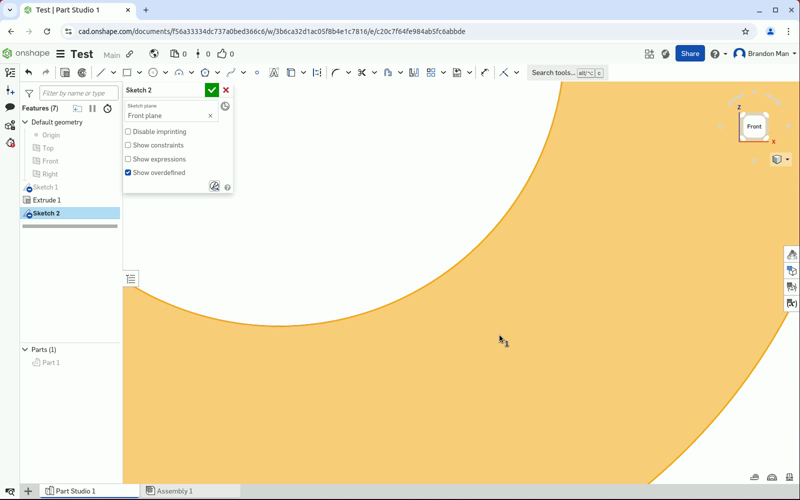
scroll(-6)
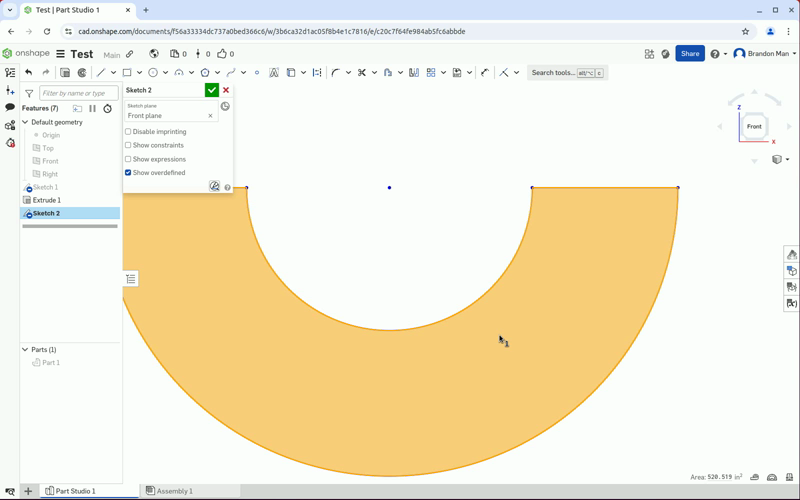
scroll(-6)
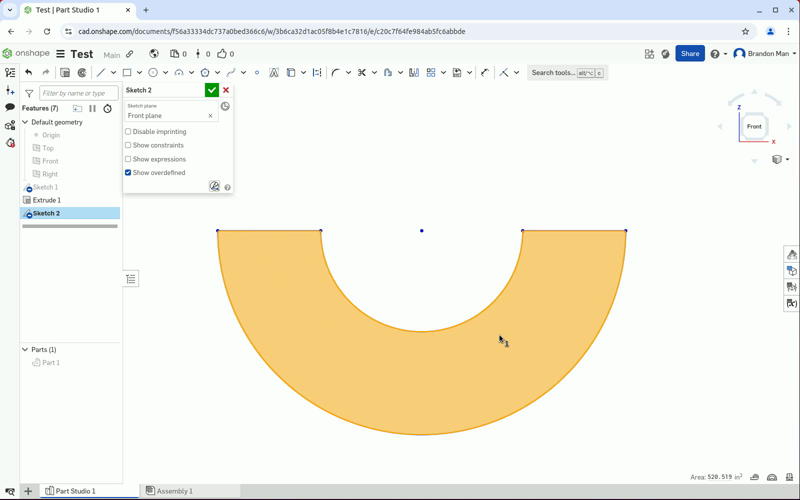
scroll(-6)
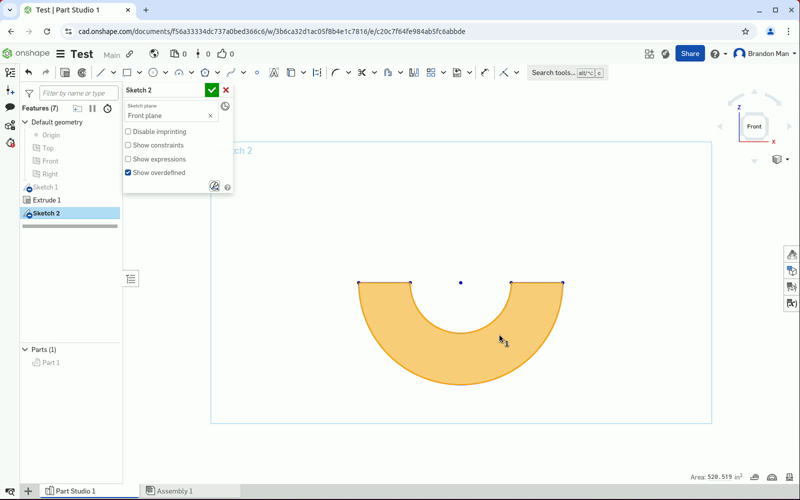
mouse_move(73, 352)
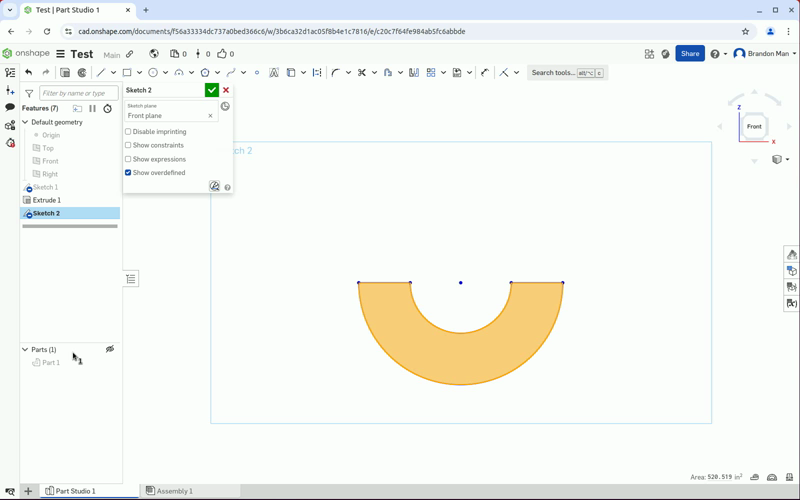
key(shift+y)
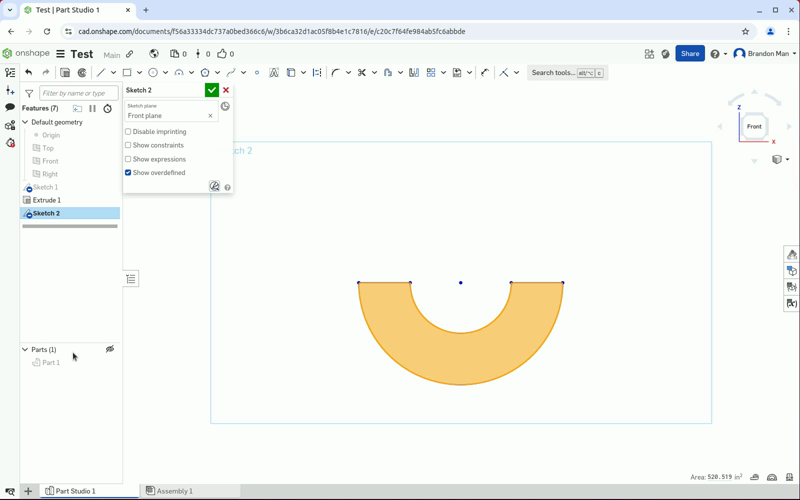
key(shift+e)
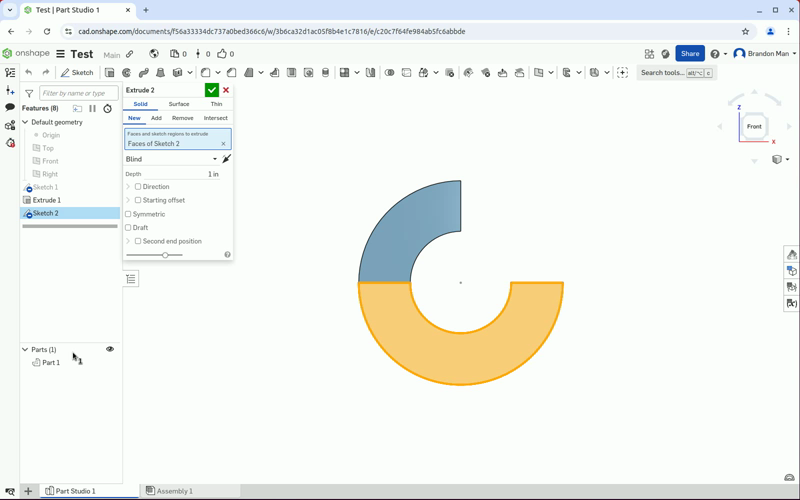
mouse_move(143, 106)
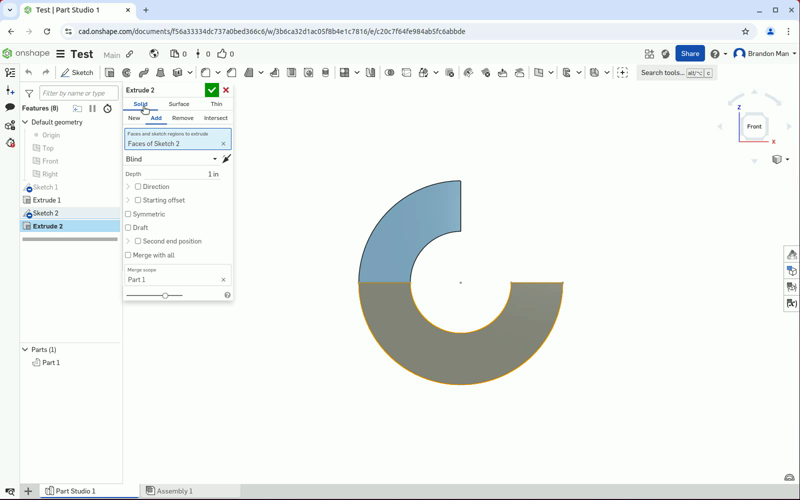
click(143, 106)
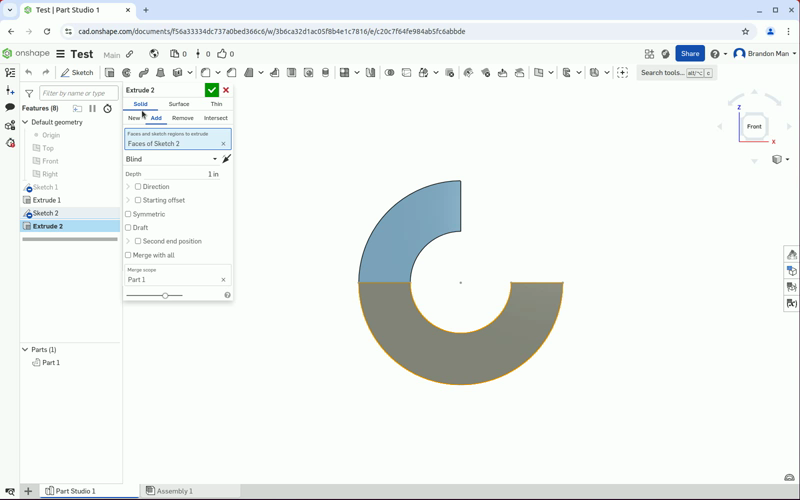
mouse_move(137, 120)
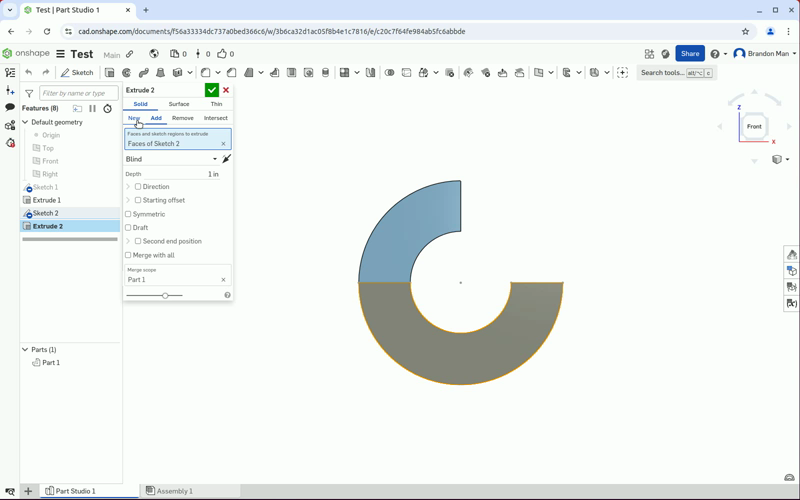
click(137, 120)
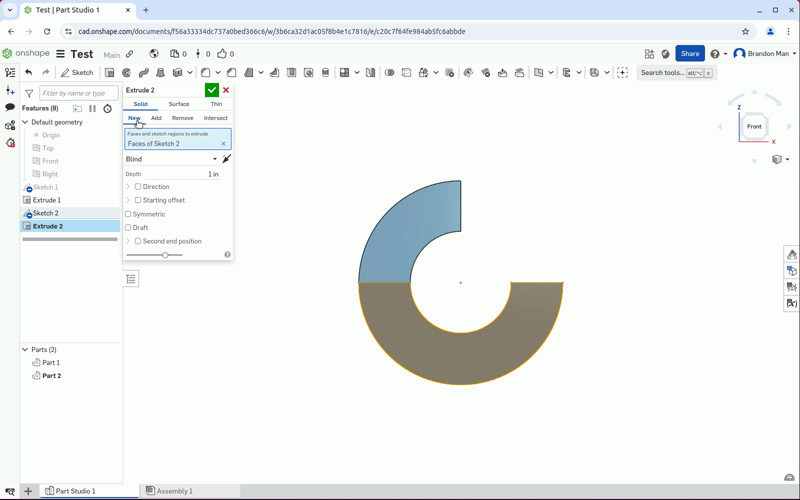
key(tab, 4)
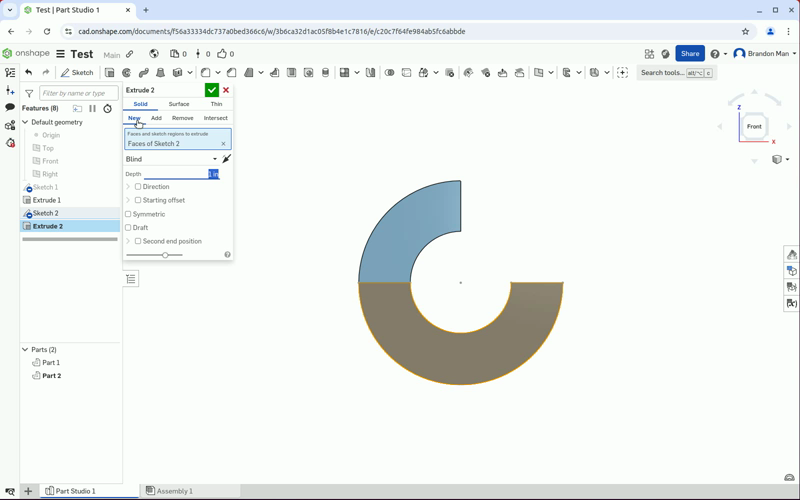
text(14.683)
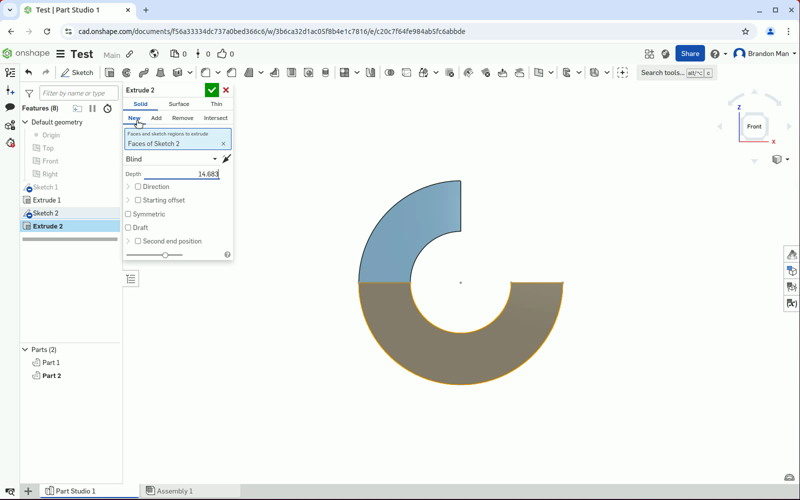
key(enter)
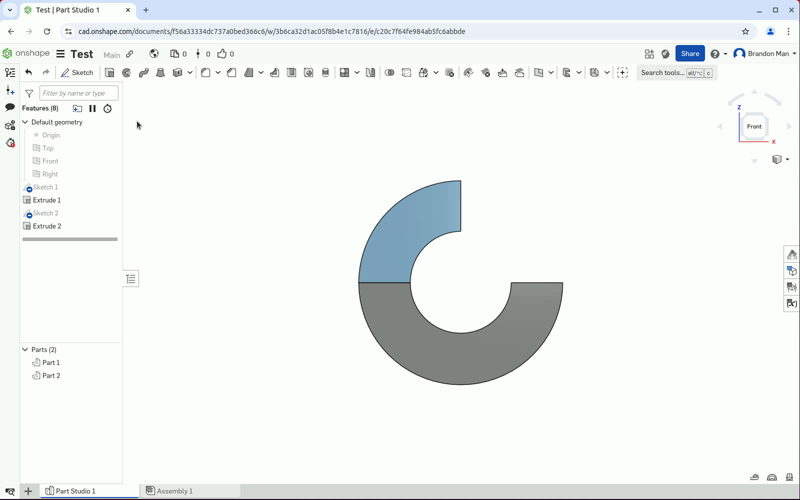
key(shift+h)
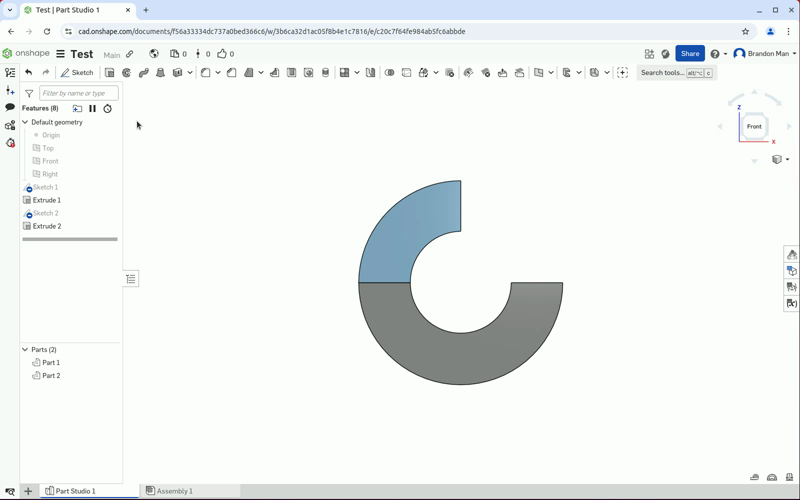
key(shift+h)
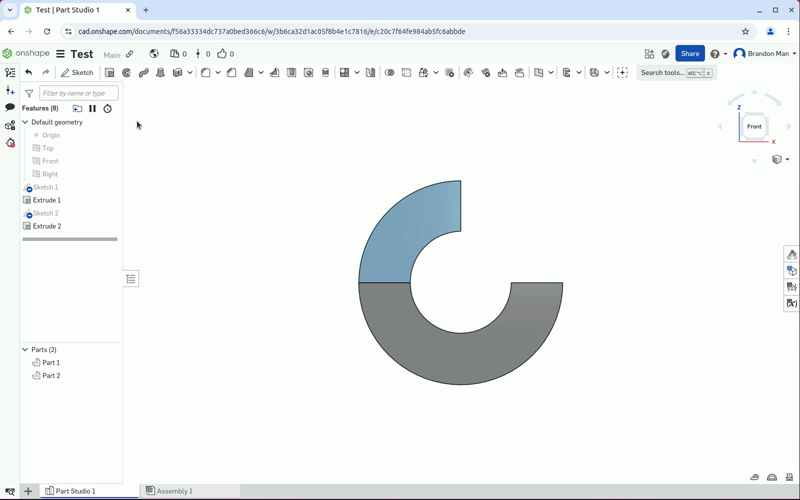
mouse_move(73, 189)
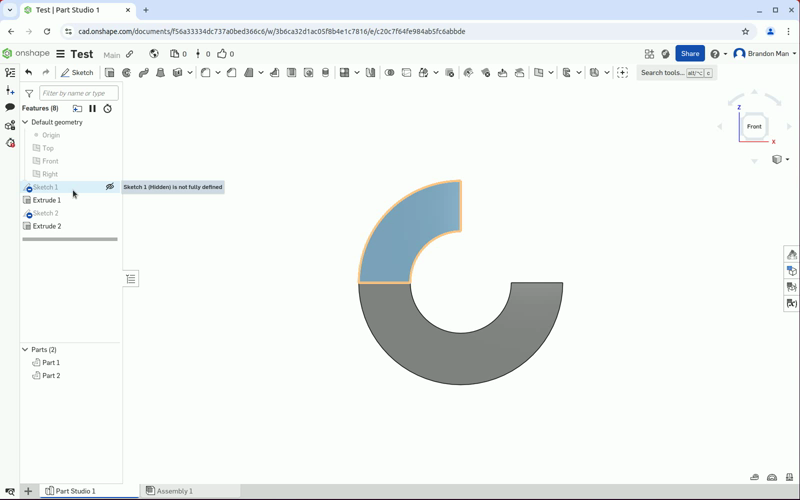
click(73, 189)
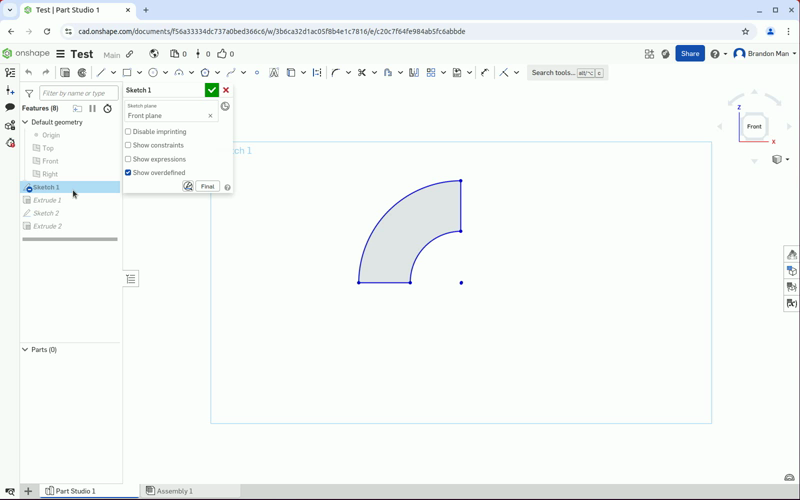
mouse_move(229, 92)
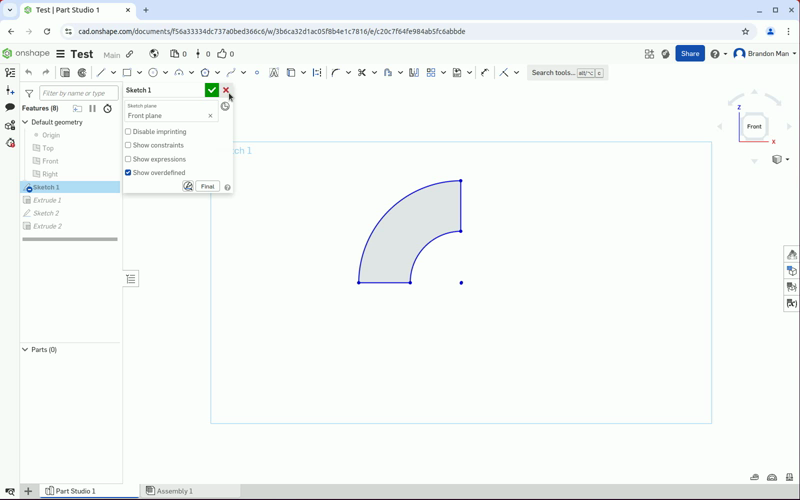
click(229, 92)
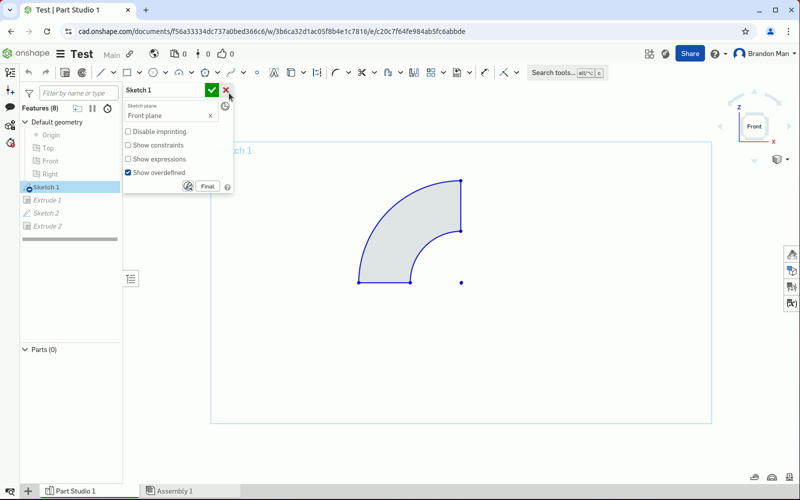
key(shift+s)
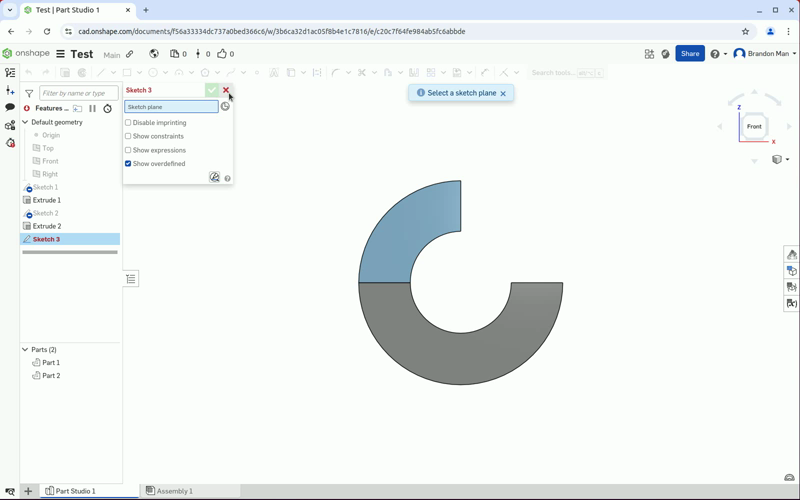
mouse_move(73, 163)
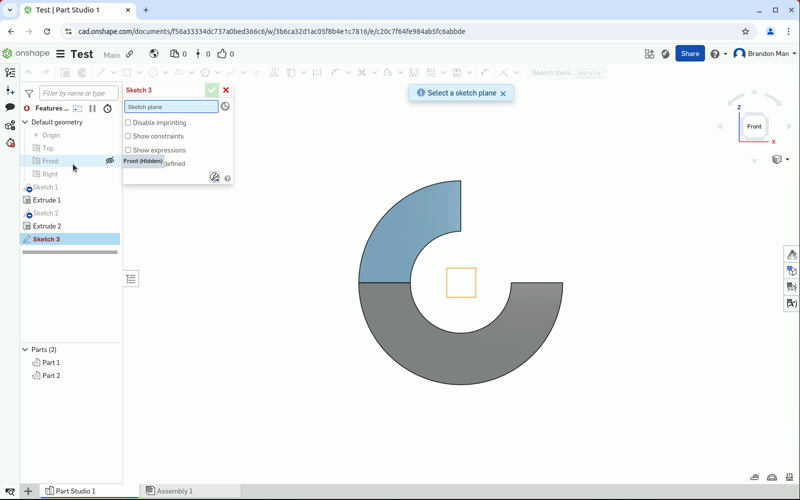
click(73, 163)
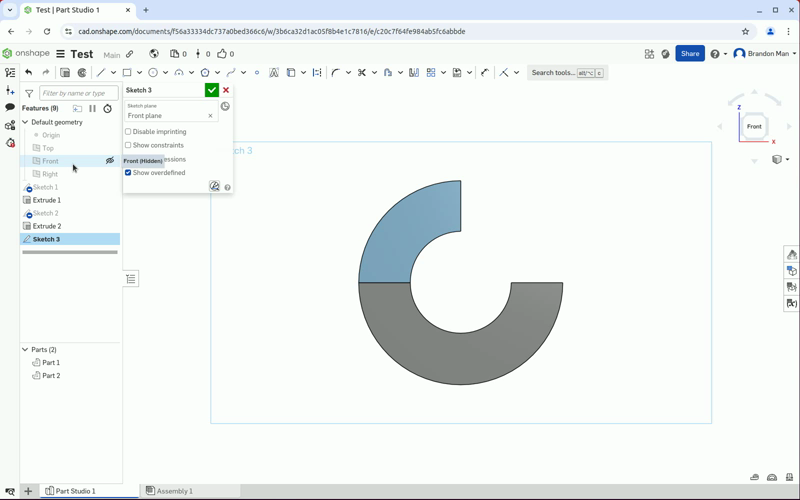
mouse_move(73, 352)
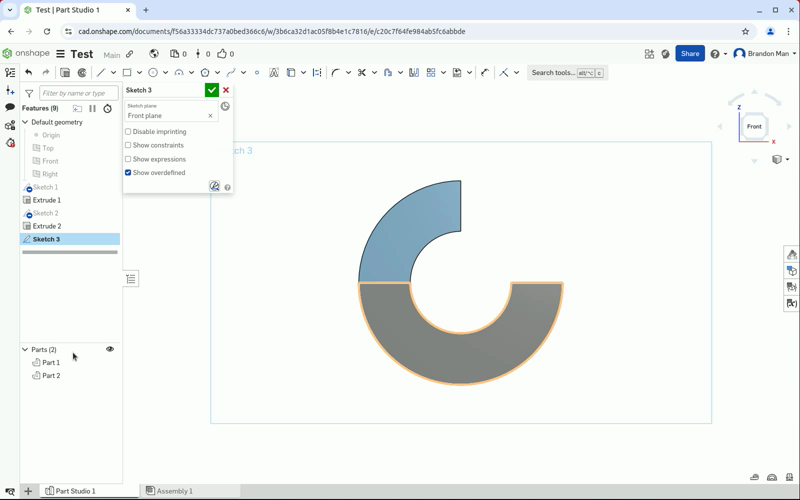
key(y)
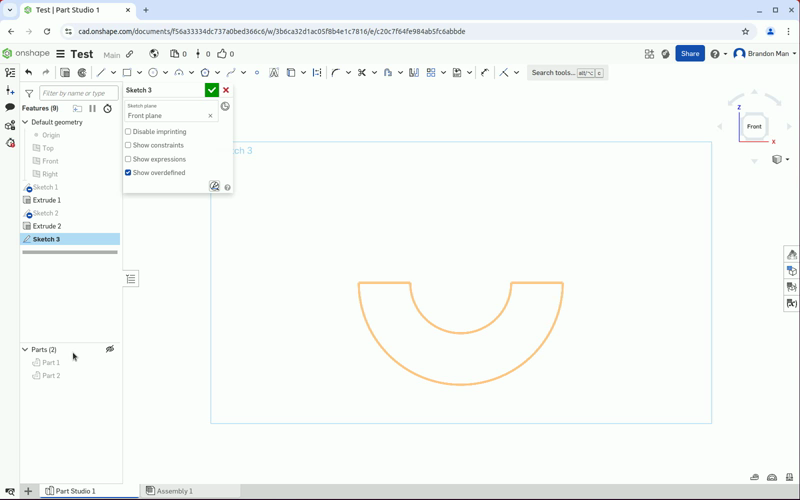
key(a)
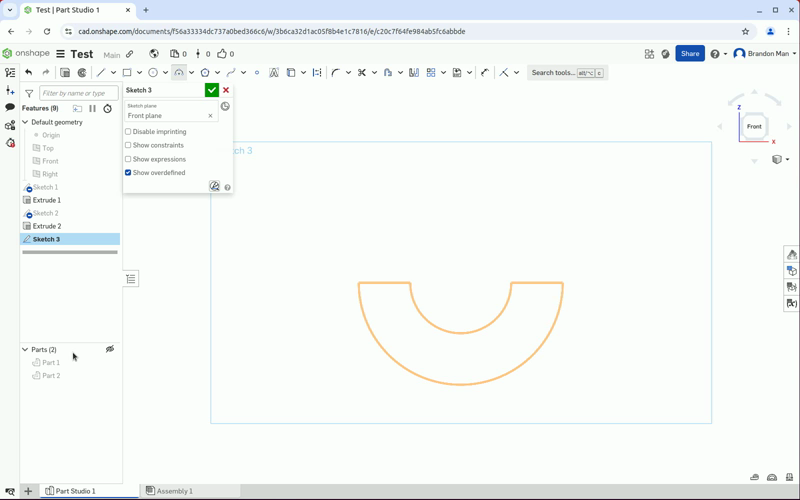
key_down(shift)
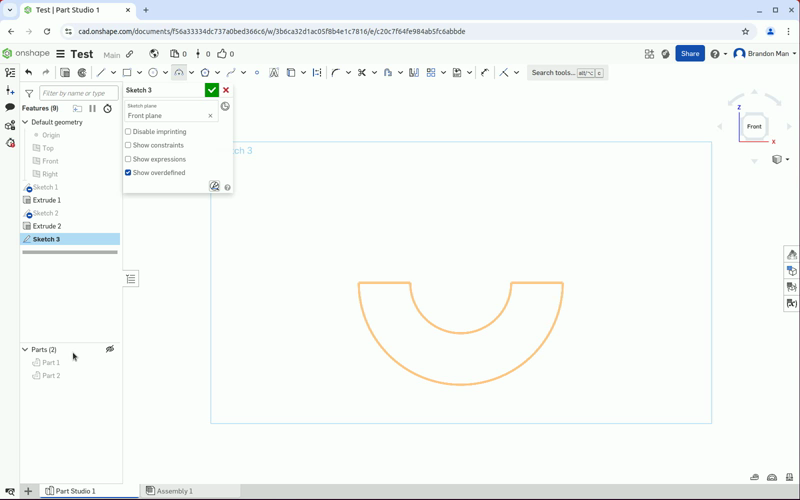
mouse_move(460, 231)
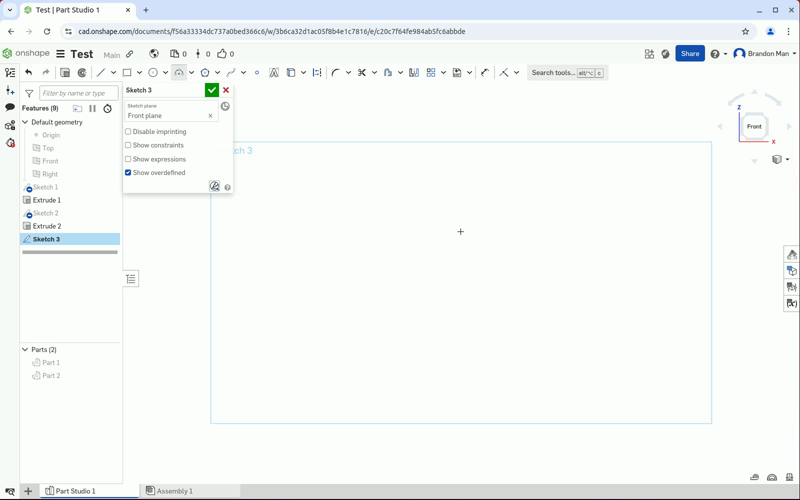
click(460, 231)
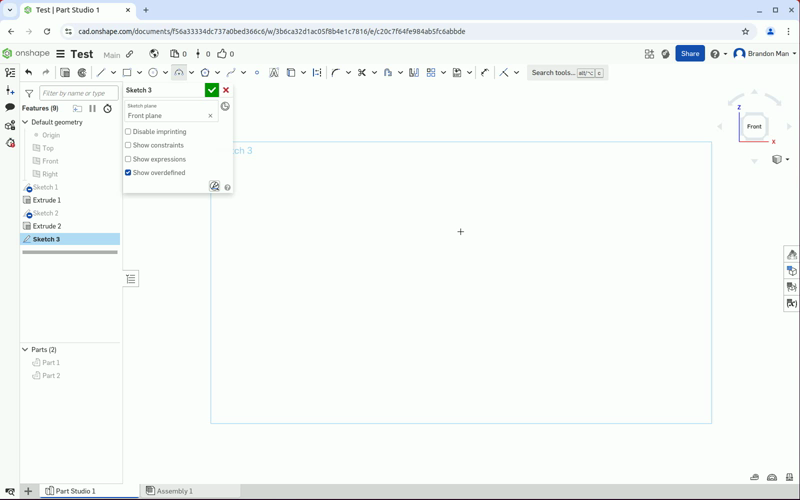
key_up(shift)
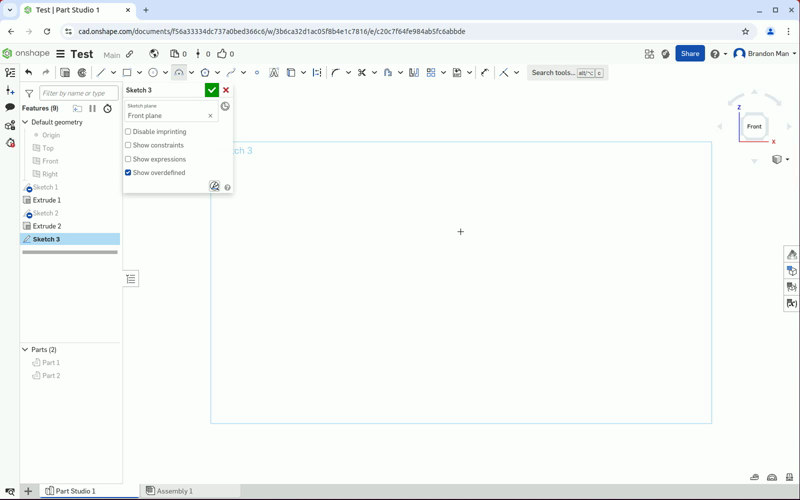
key_down(shift)
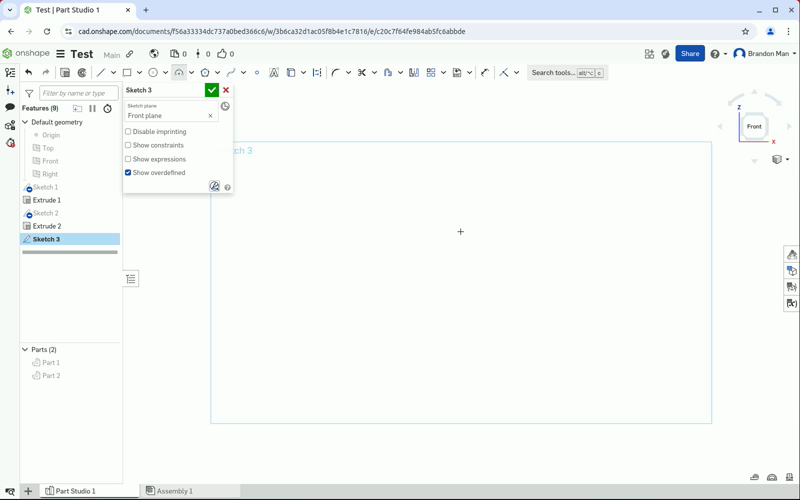
mouse_move(512, 282)
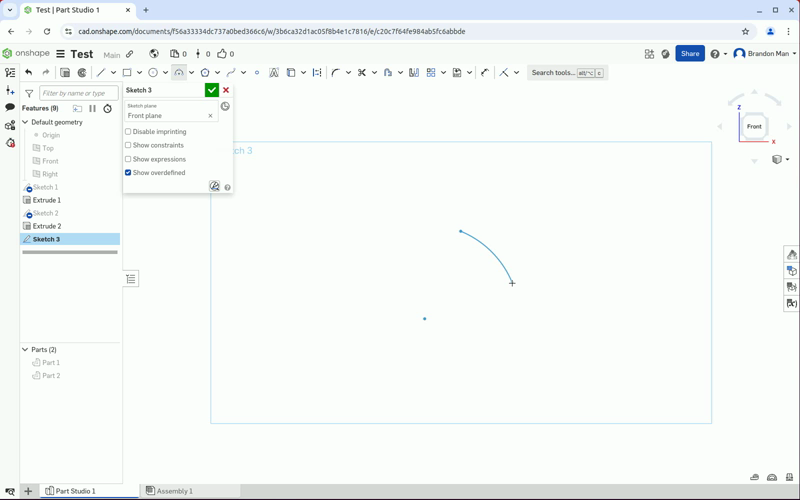
click(512, 282)
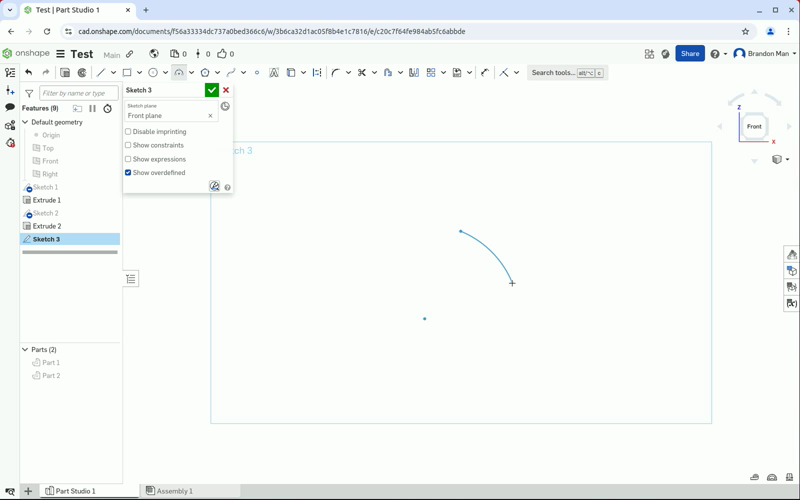
mouse_move(497, 246)
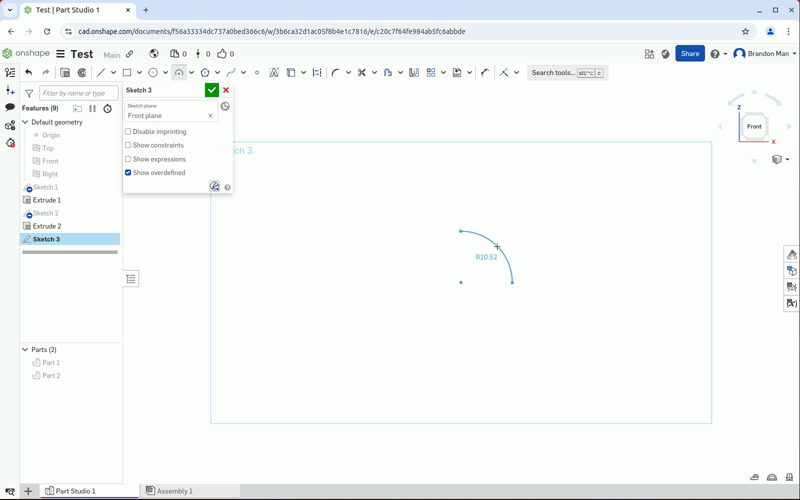
click(497, 246)
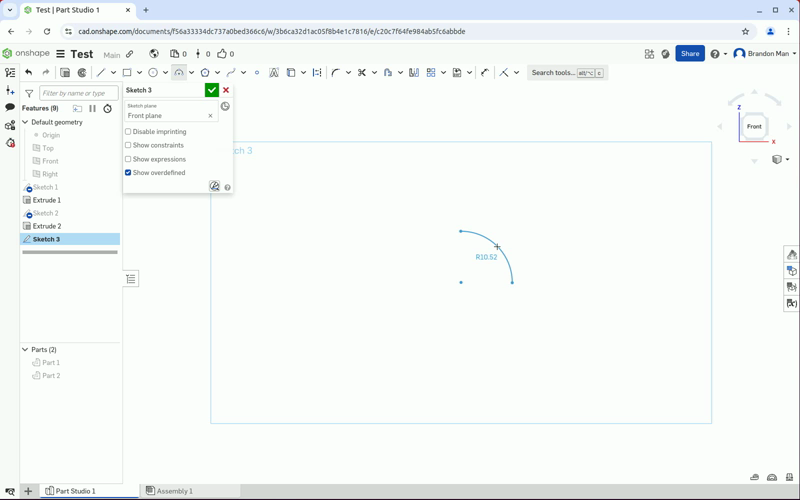
key_up(shift)
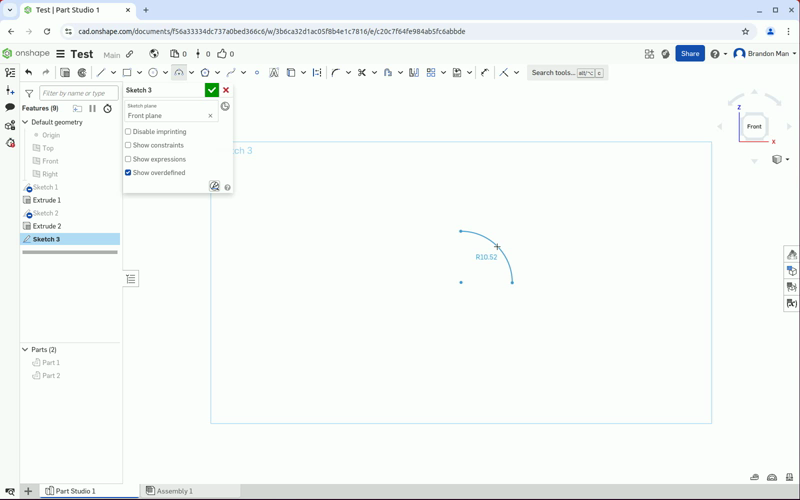
key(esc)
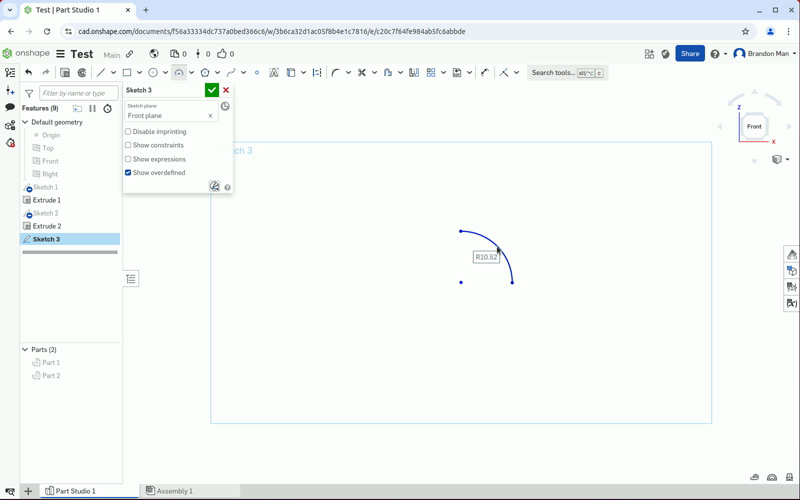
key(l)
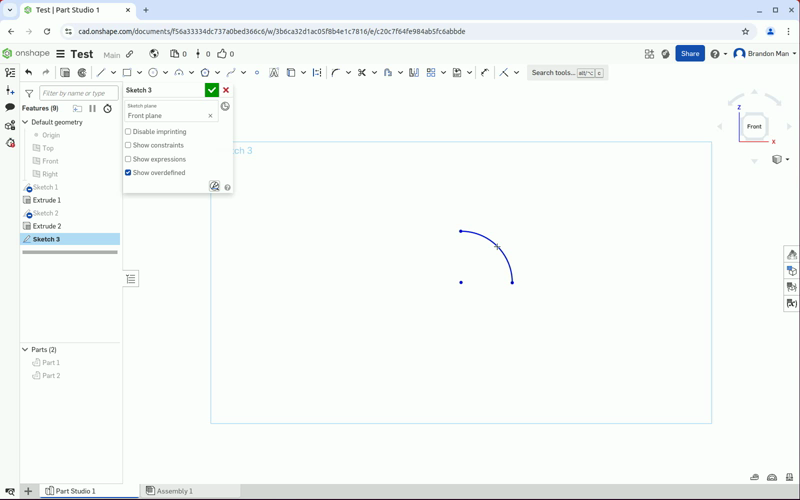
mouse_move(512, 282)
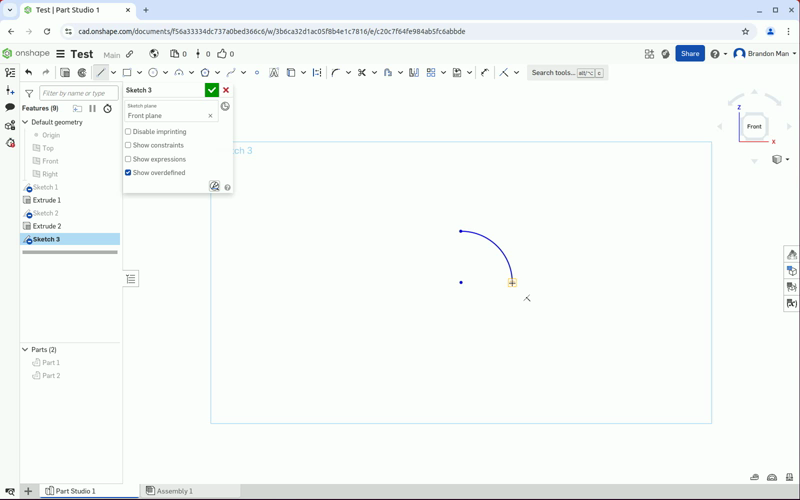
click(512, 282)
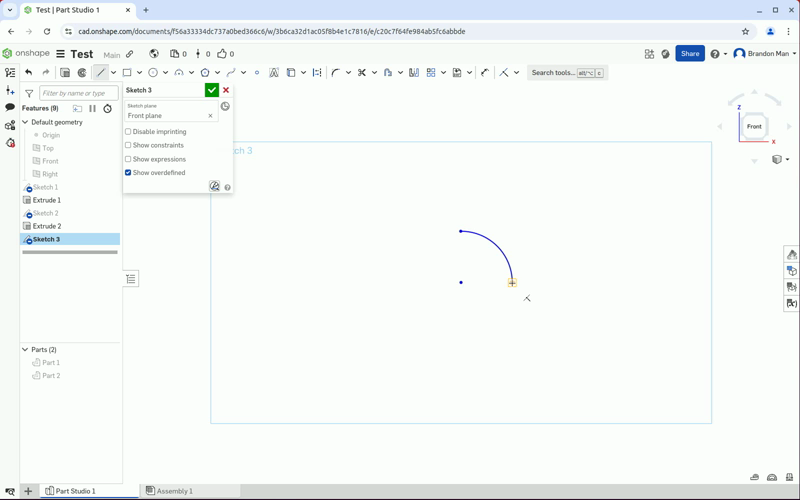
key_down(shift)
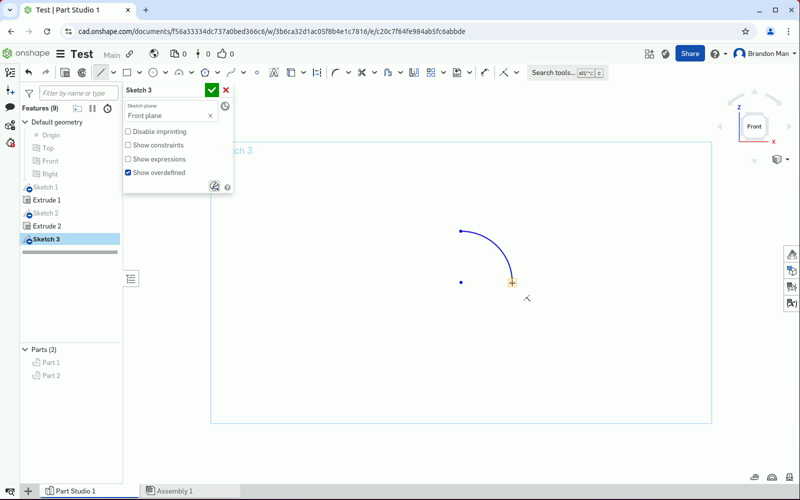
mouse_move(542, 282)
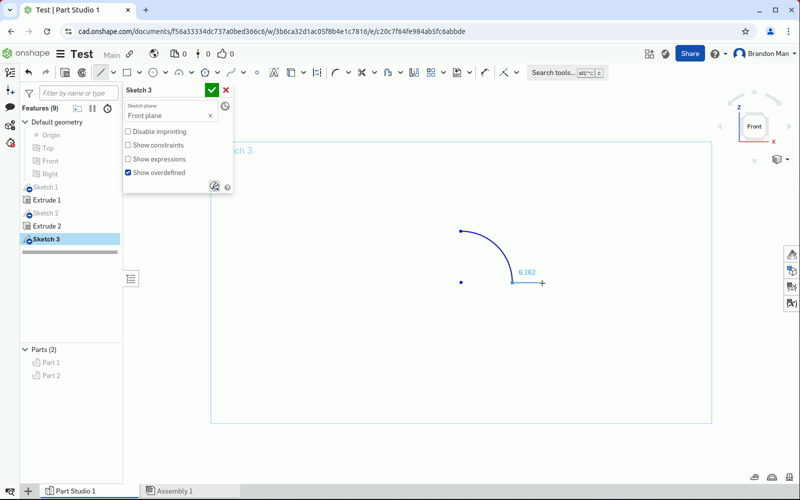
mouse_move(562, 282)
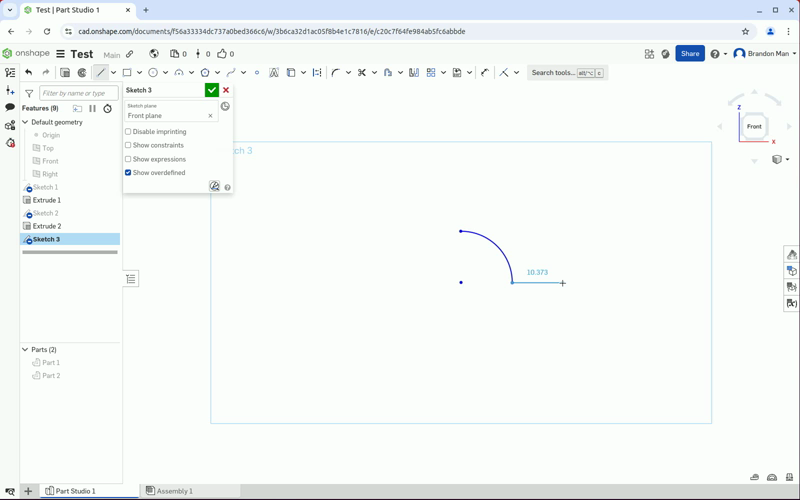
click(562, 282)
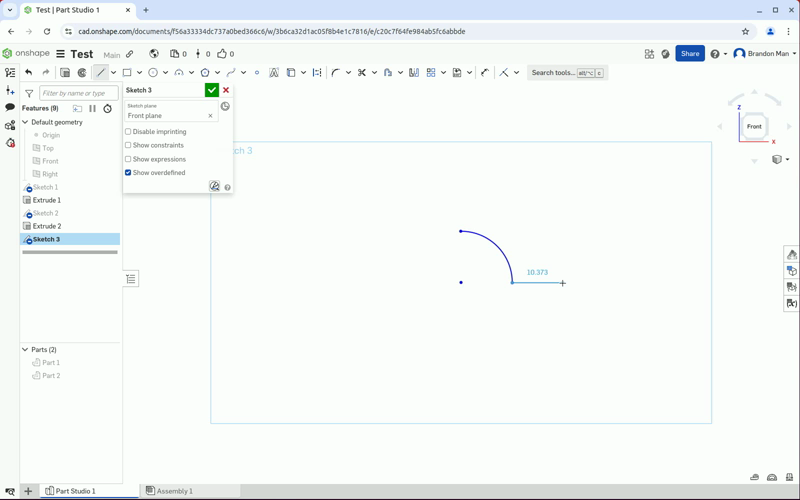
key_up(shift)
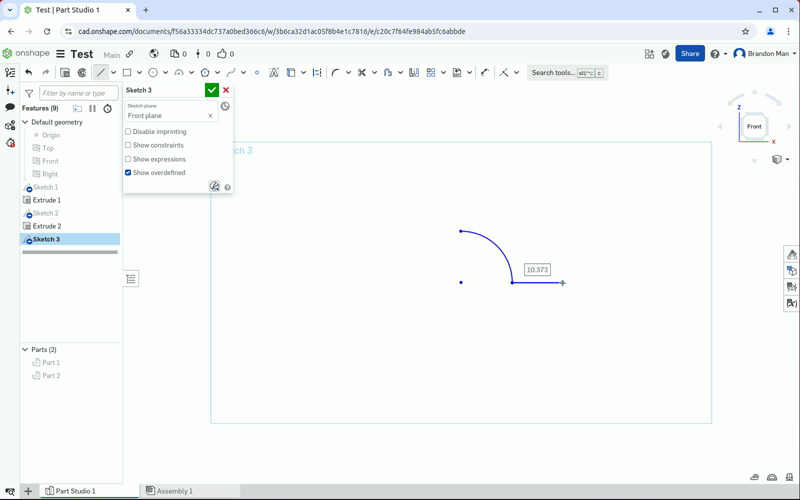
key(esc)
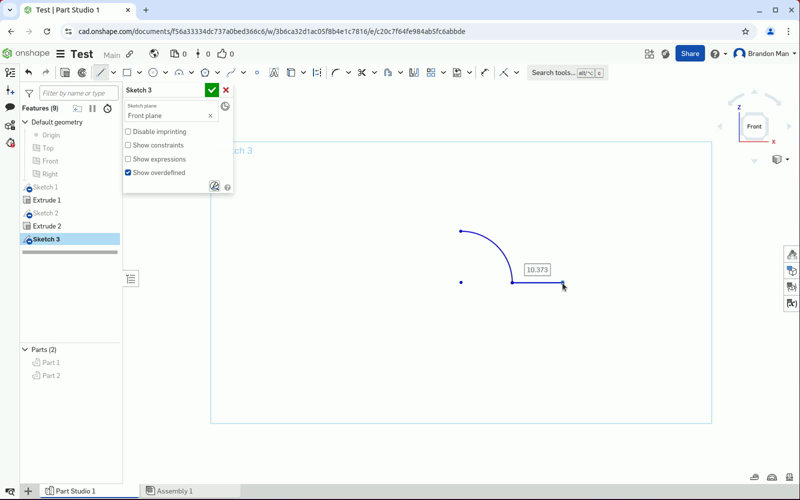
key(a)
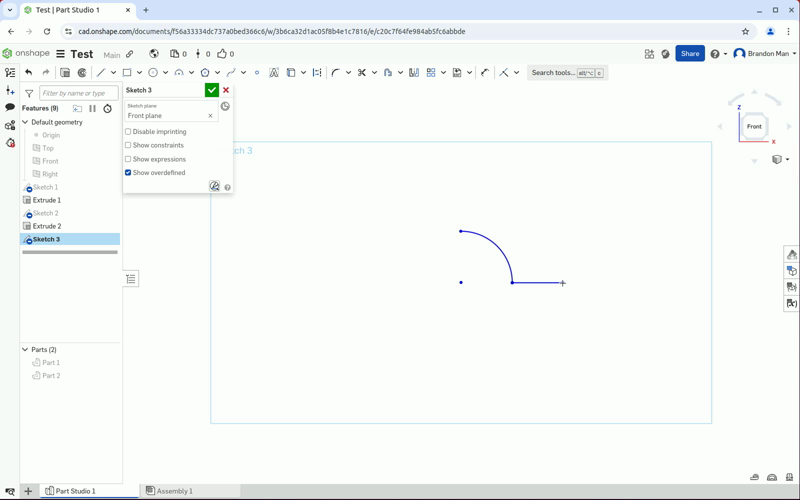
mouse_move(562, 282)
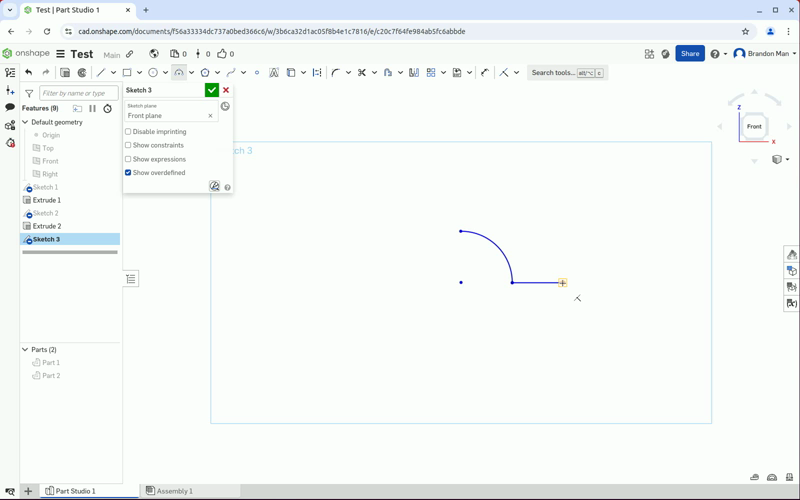
click(562, 282)
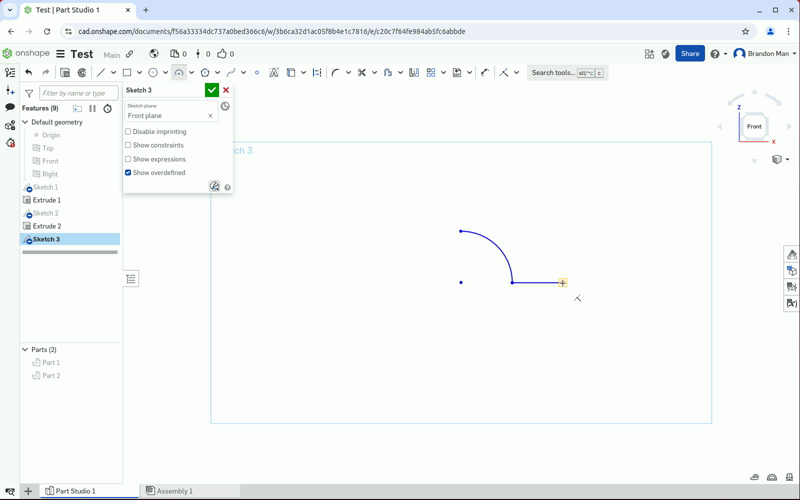
key_down(shift)
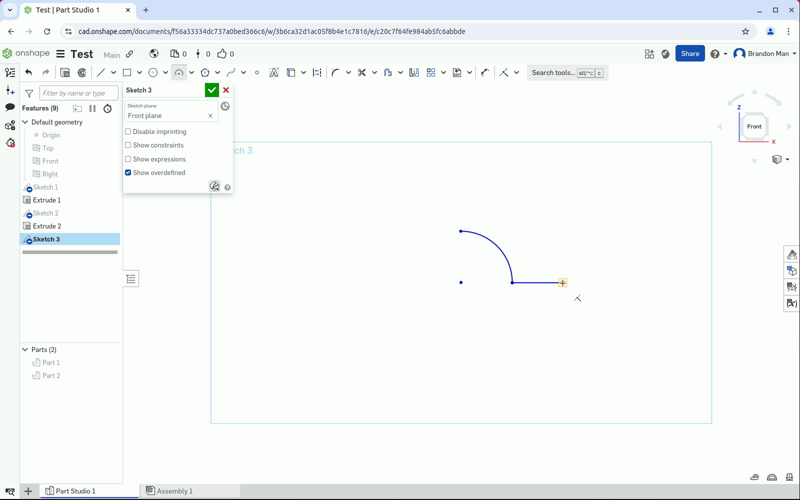
mouse_move(460, 179)
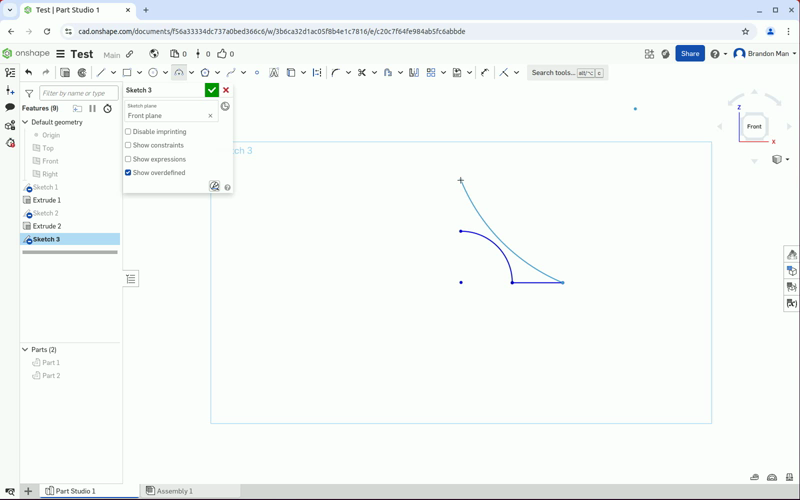
click(460, 179)
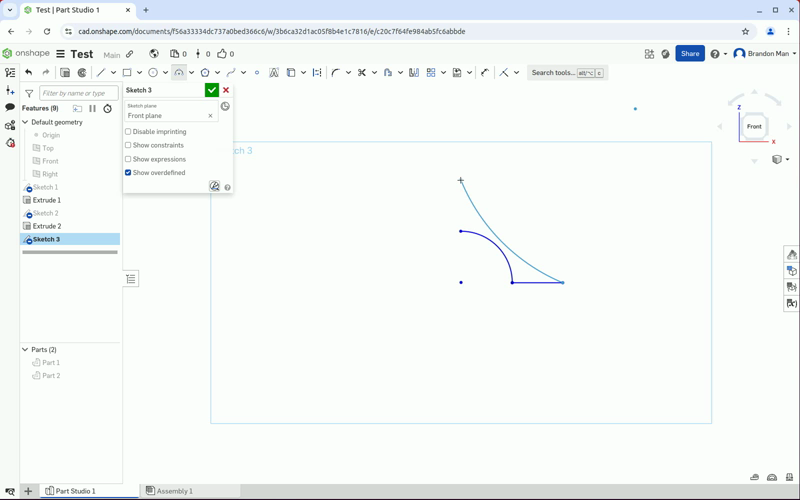
mouse_move(533, 210)
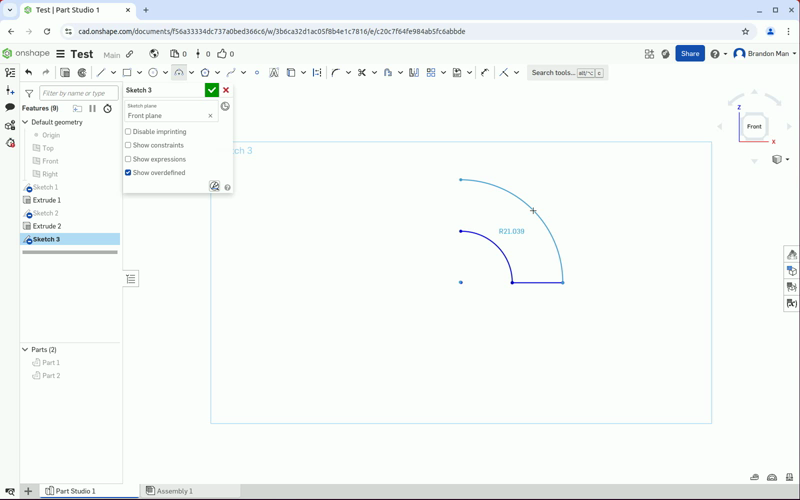
click(533, 210)
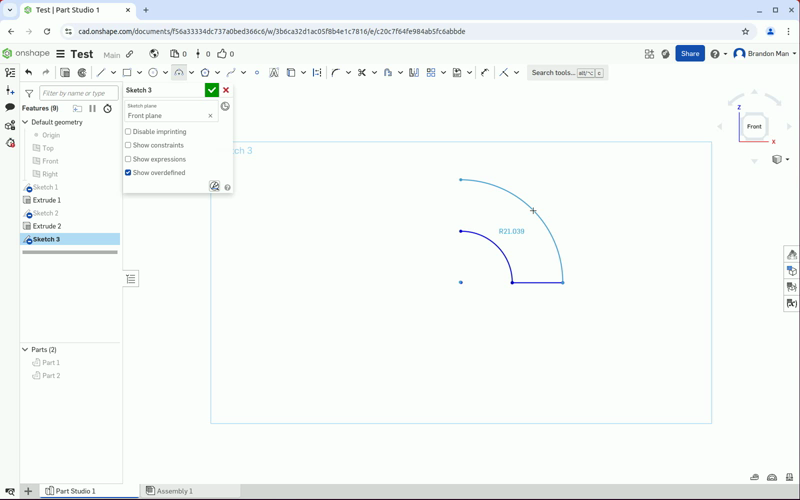
key_up(shift)
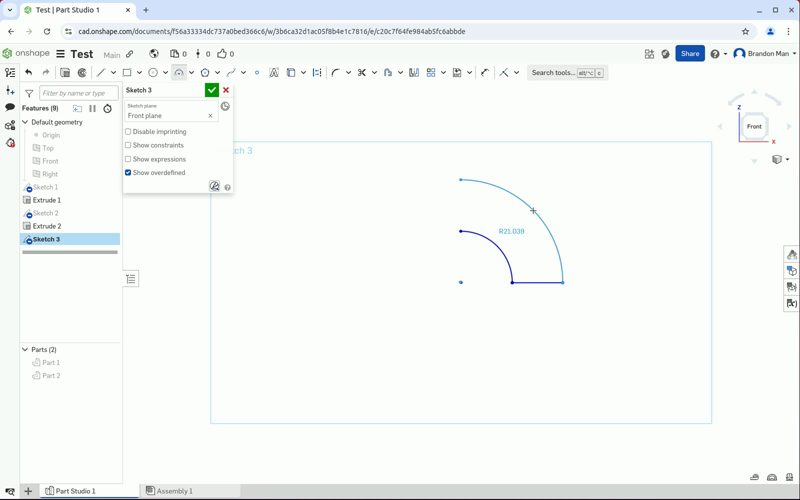
key(esc)
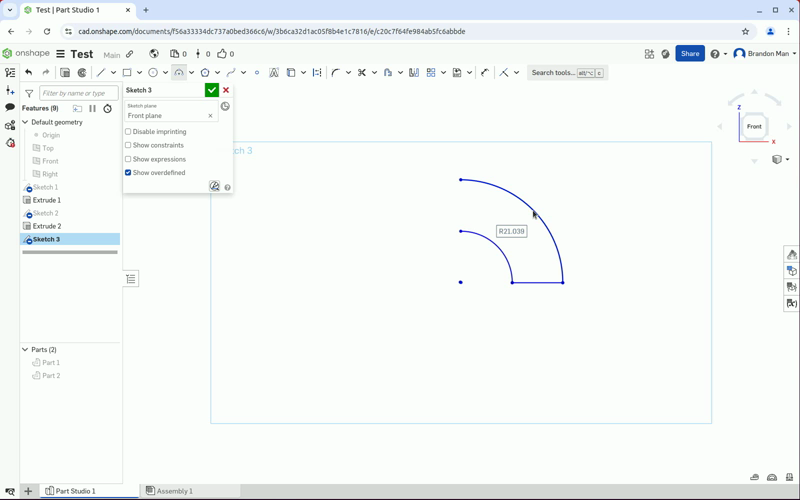
key(l)
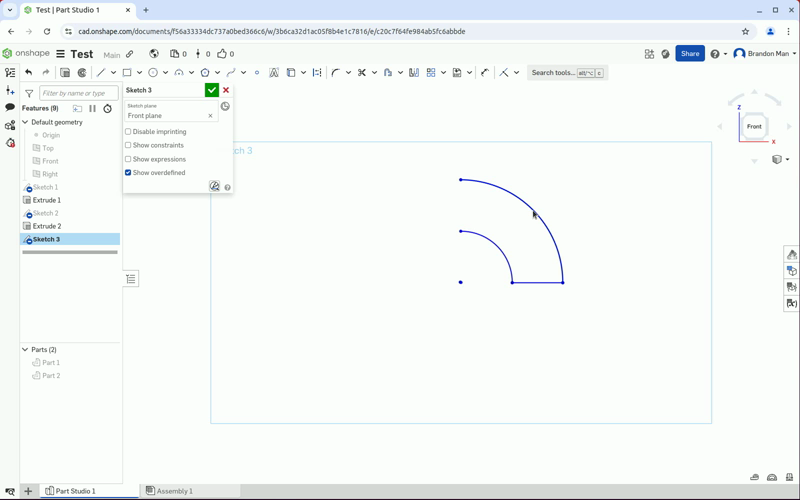
mouse_move(460, 179)
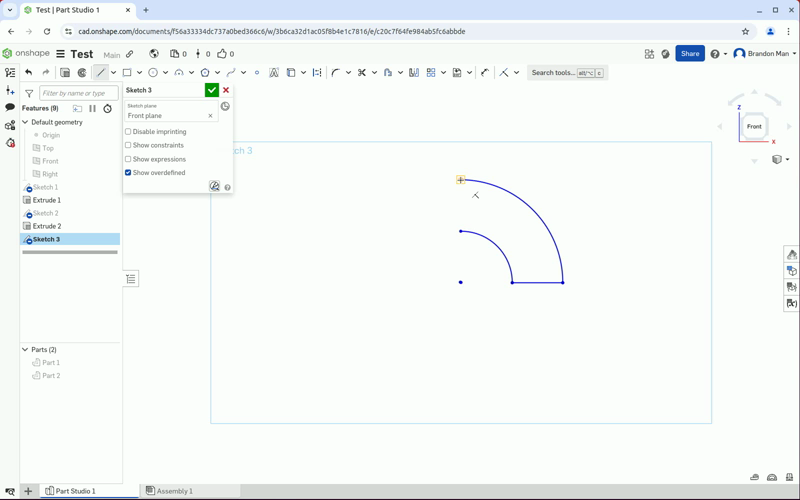
click(460, 179)
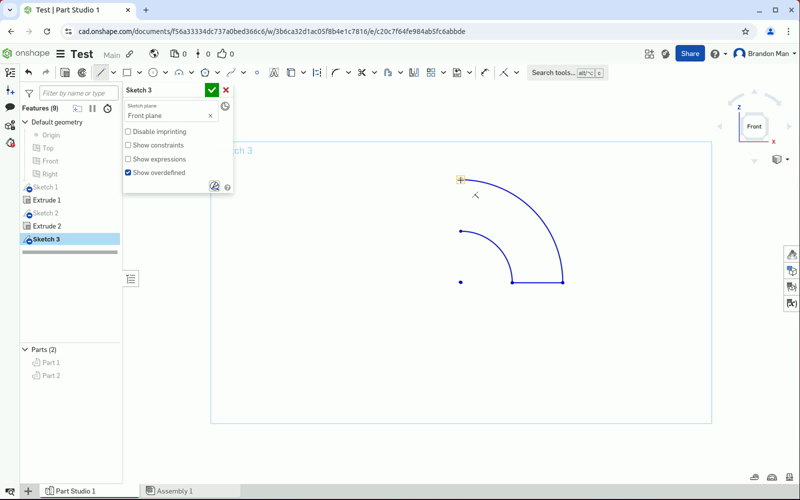
mouse_move(490, 179)
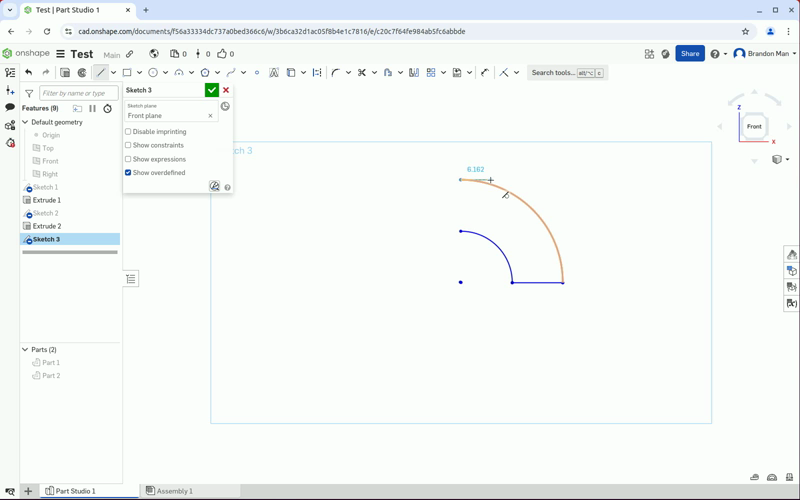
key_down(shift)
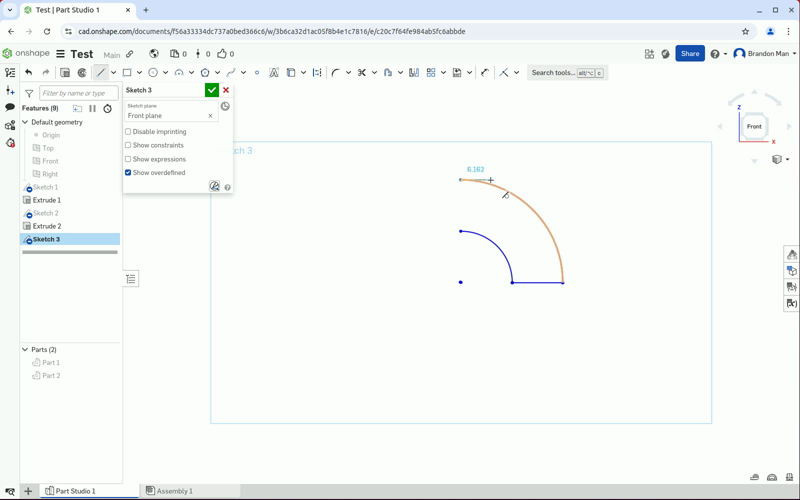
mouse_move(460, 231)
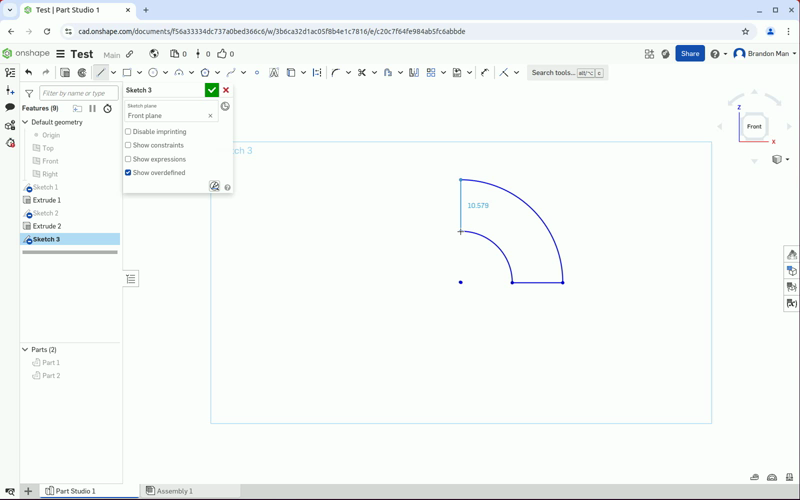
key_up(shift)
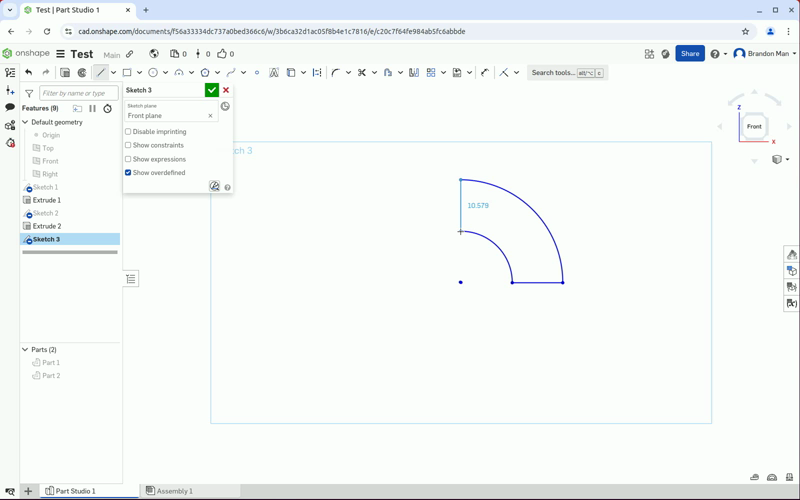
click(460, 231)
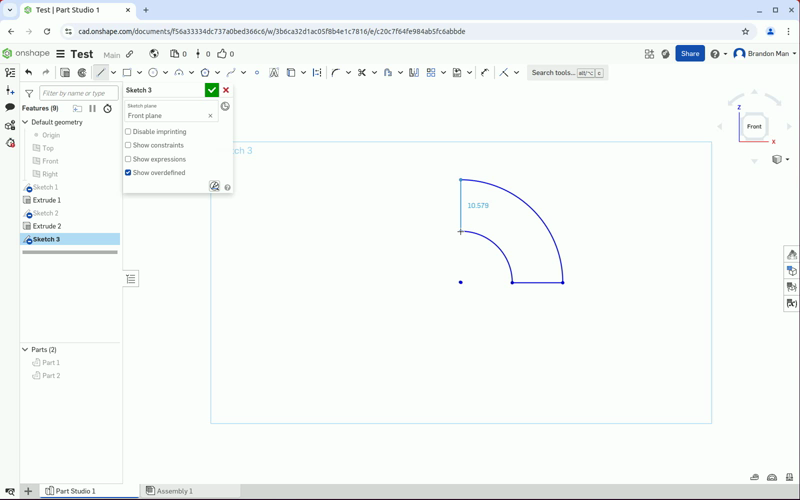
key(esc)
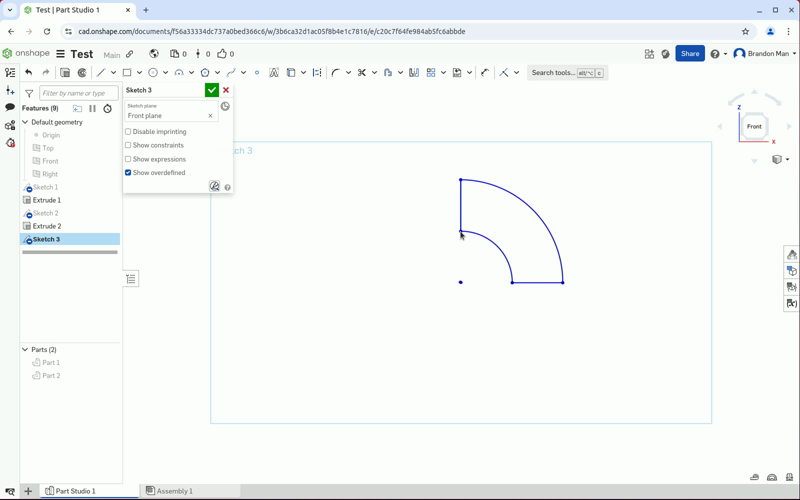
mouse_move(491, 221)
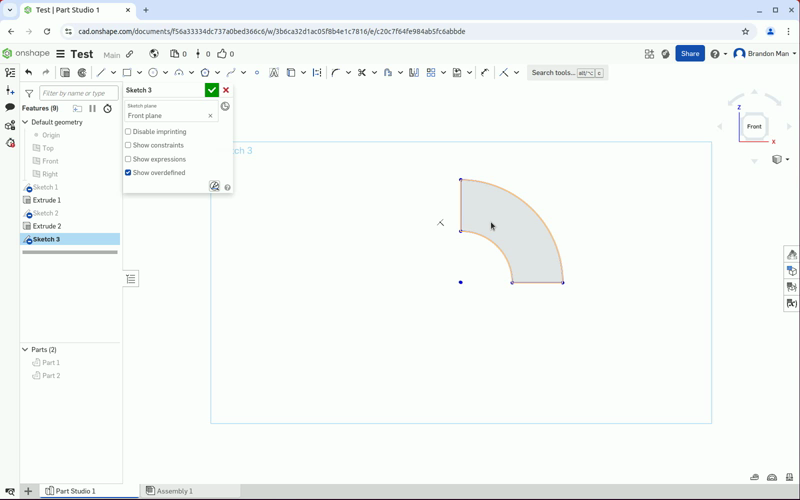
click(491, 221)
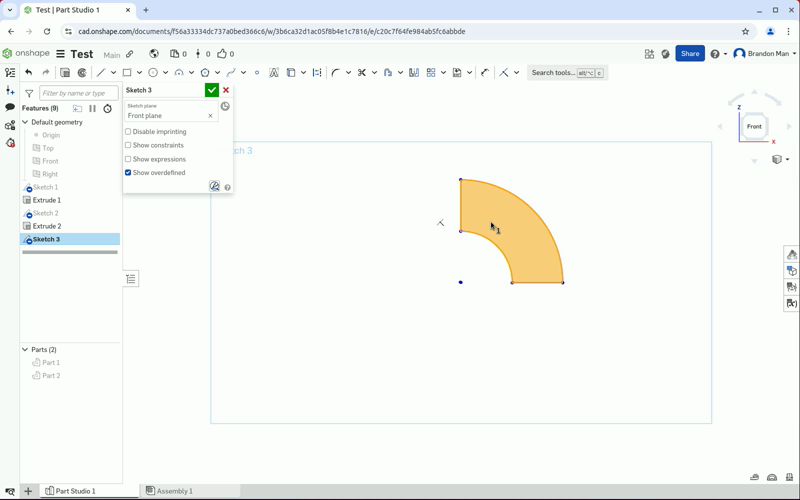
mouse_move(73, 352)
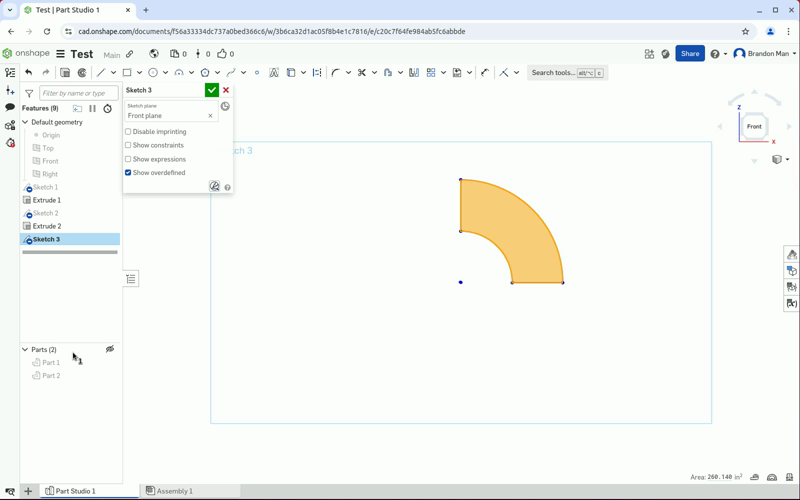
key(shift+y)
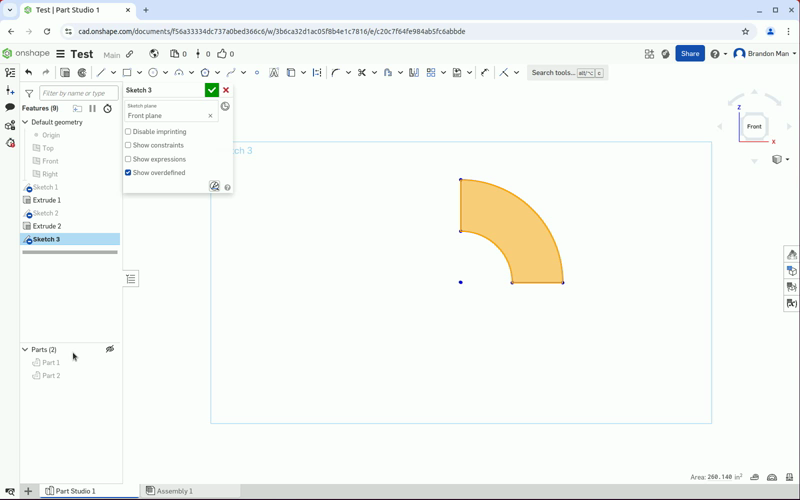
key(shift+e)
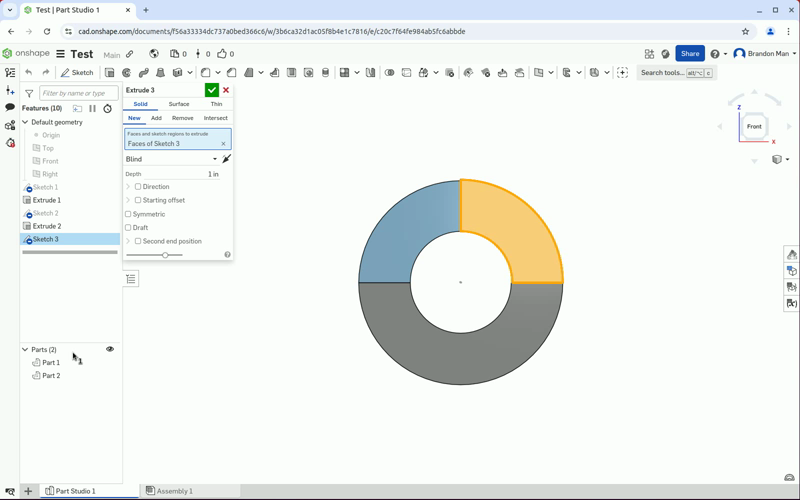
mouse_move(143, 106)
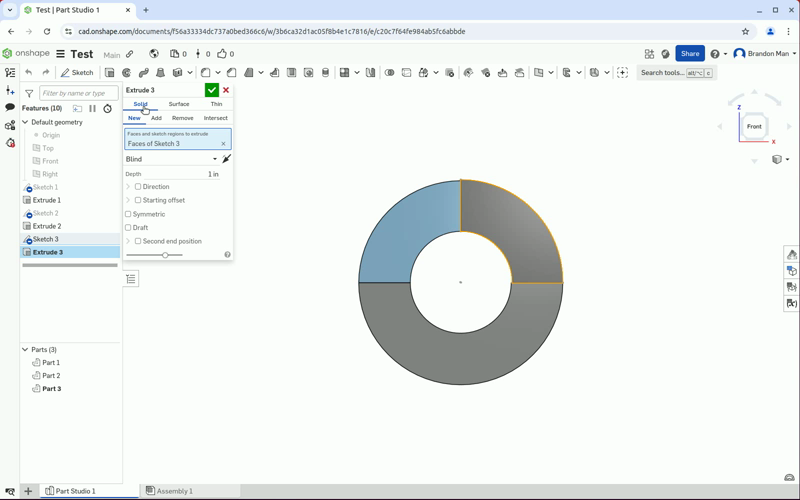
click(143, 106)
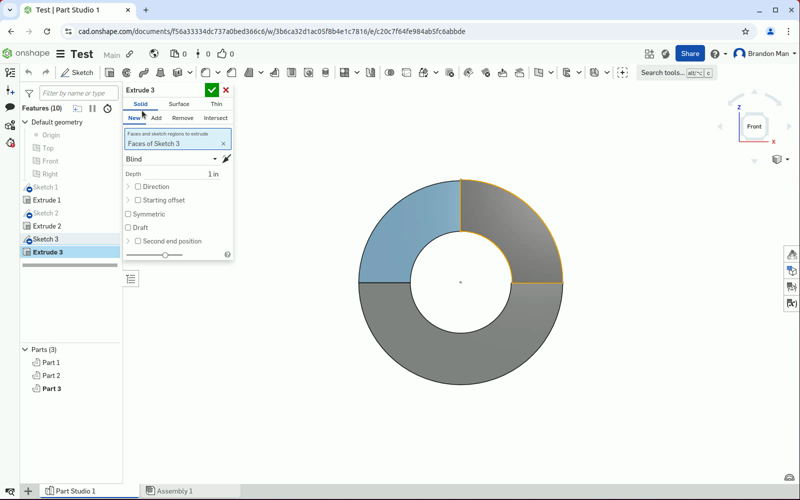
mouse_move(137, 120)
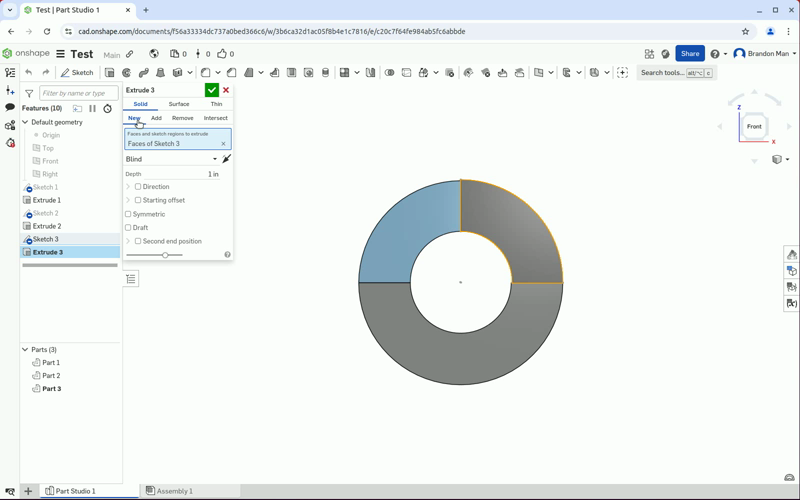
click(137, 120)
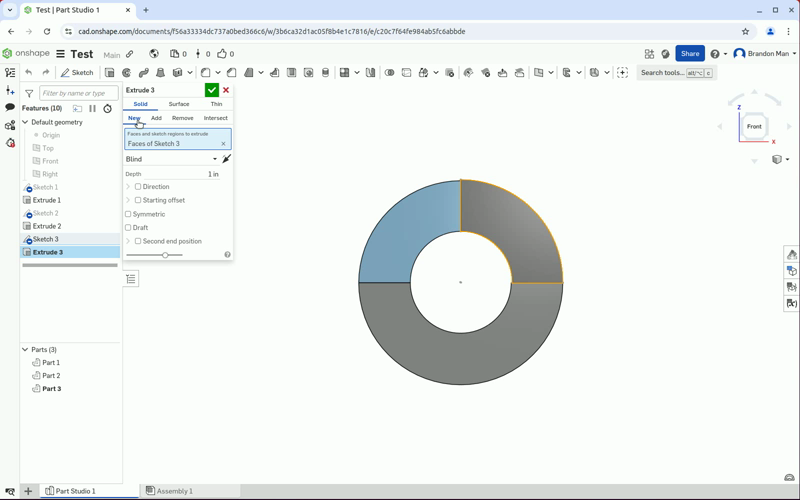
key(tab, 4)
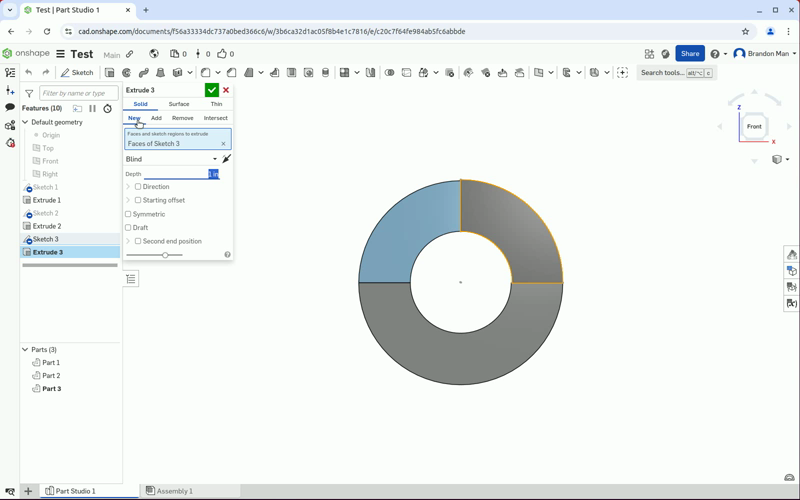
text(14.683)
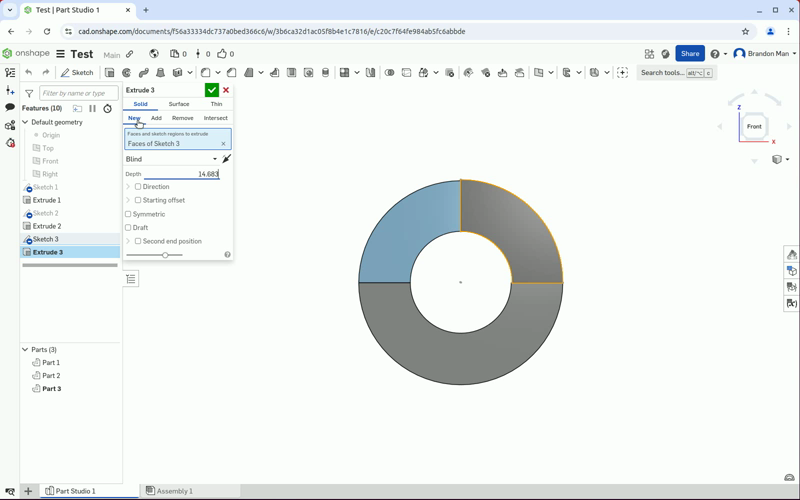
key(enter)
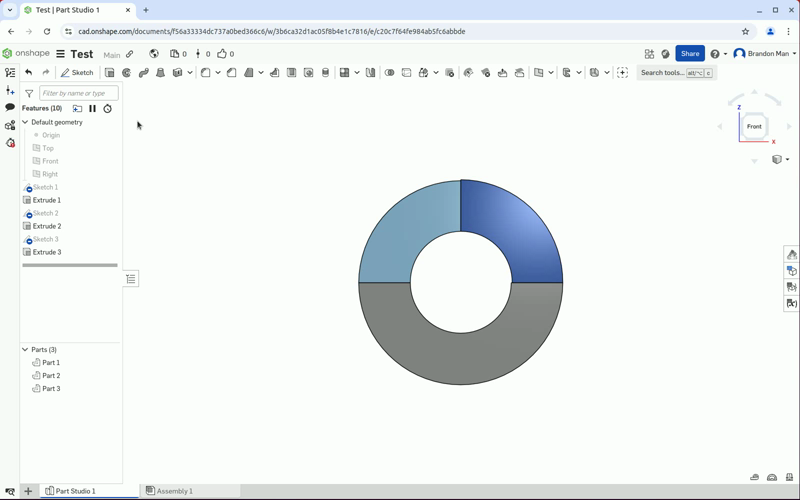
key(shift+h)
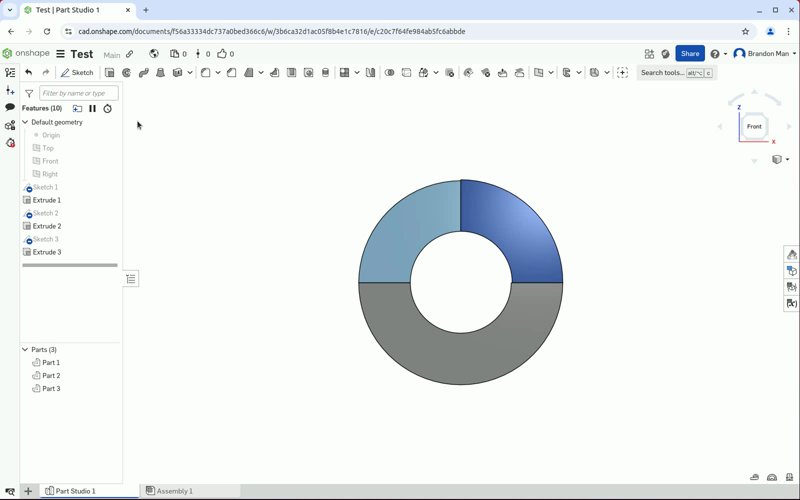
key(shift+h)
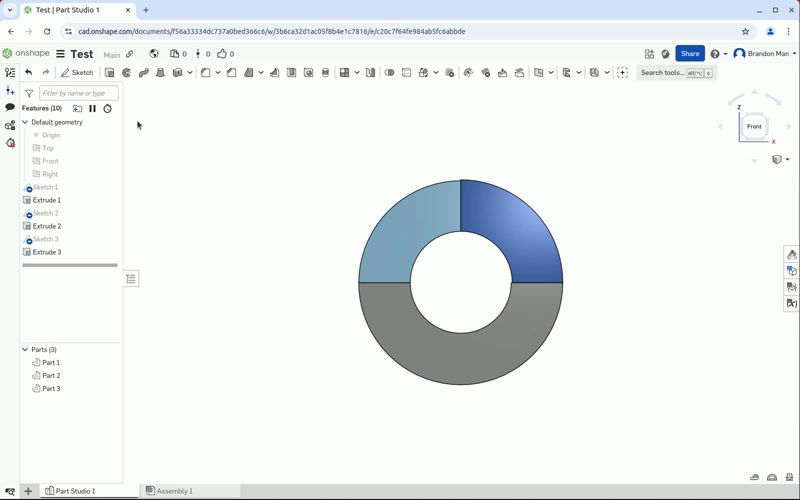
mouse_move(73, 189)
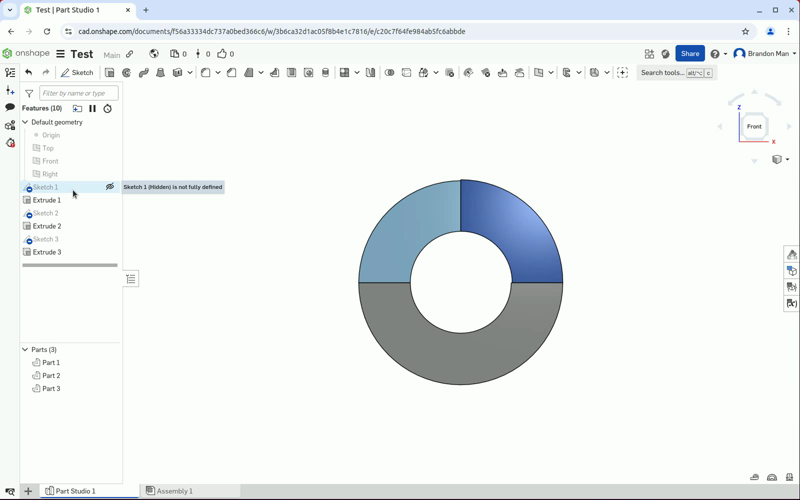
click(73, 189)
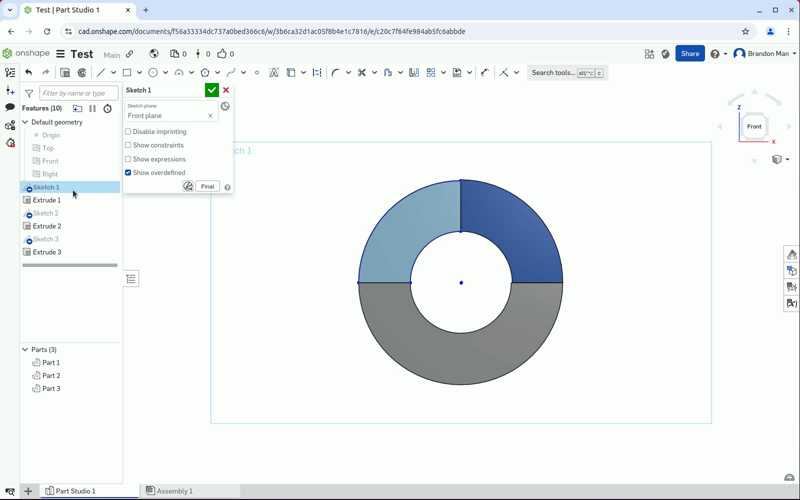
mouse_move(229, 92)
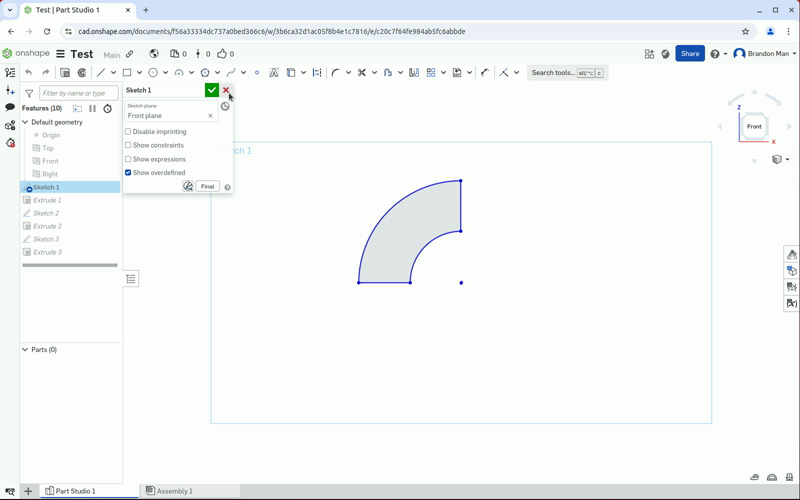
click(229, 92)
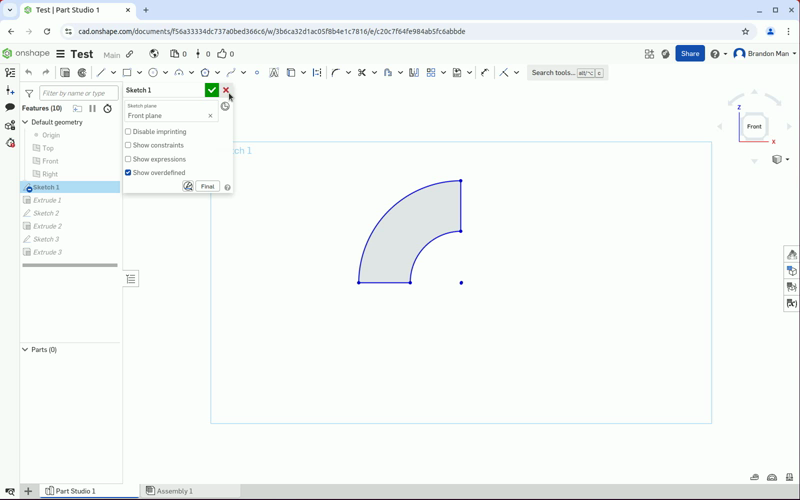
key(shift+s)
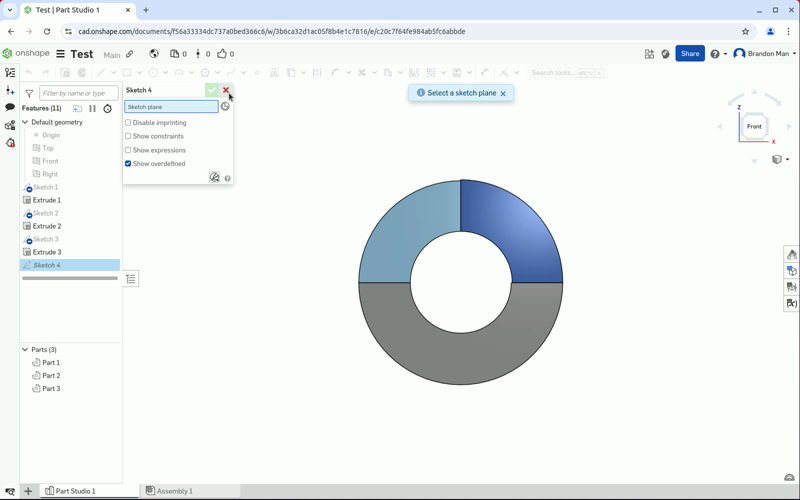
mouse_move(73, 163)
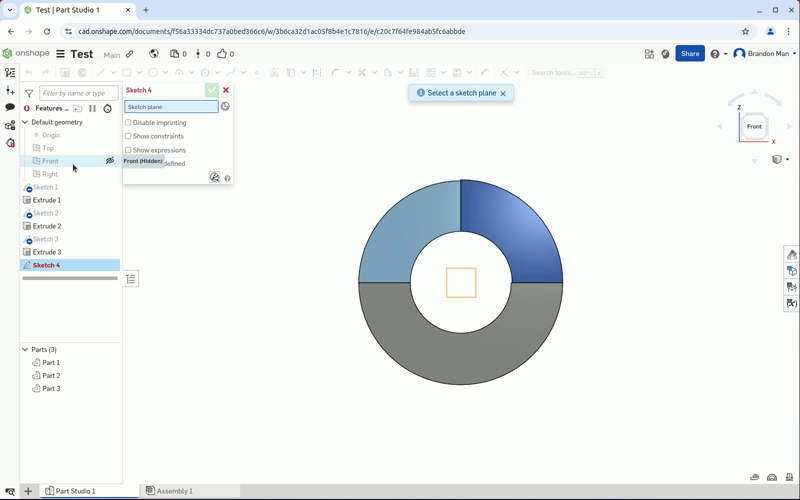
click(73, 163)
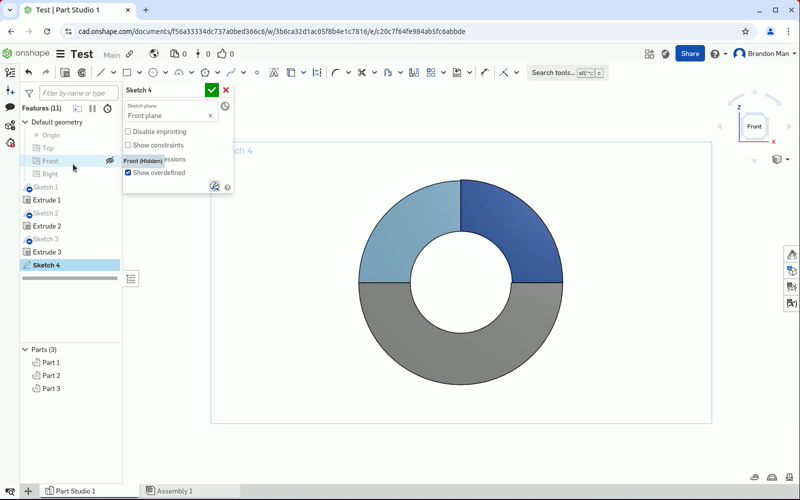
mouse_move(73, 352)
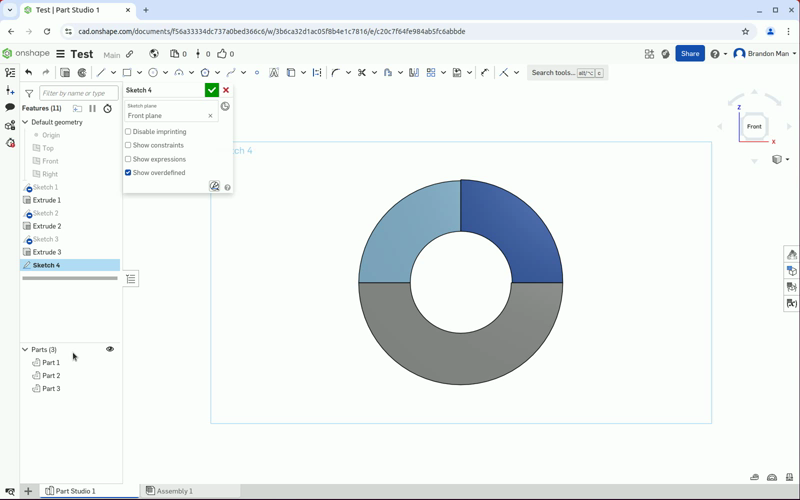
key(y)
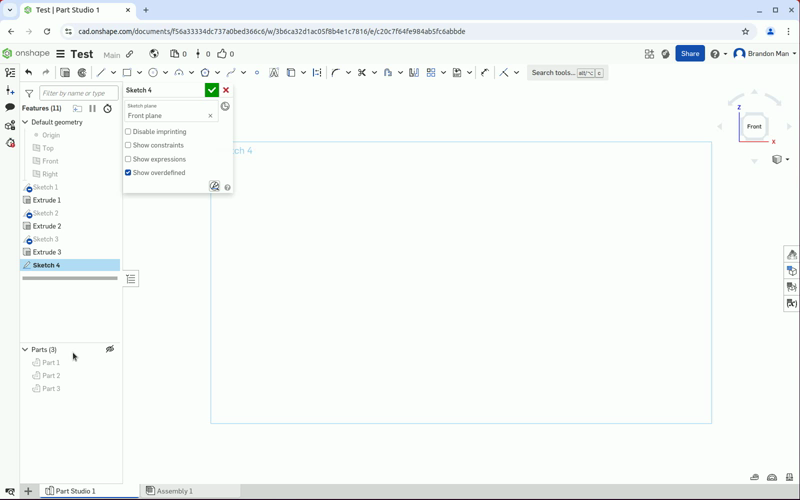
key(l)
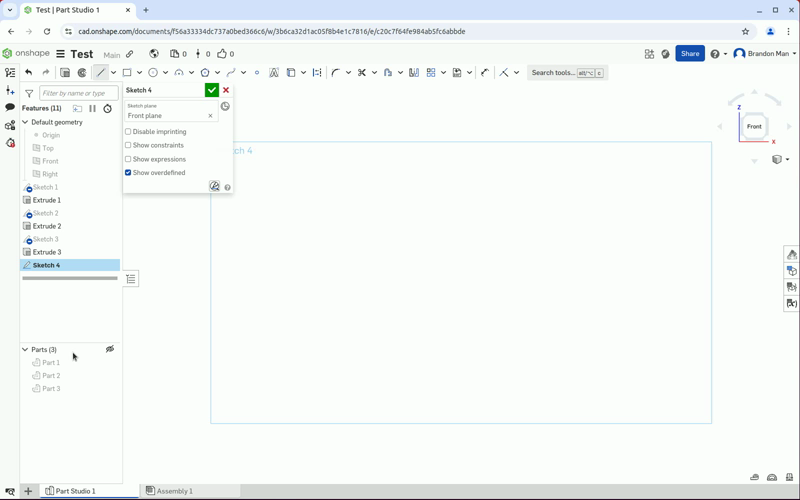
key_down(shift)
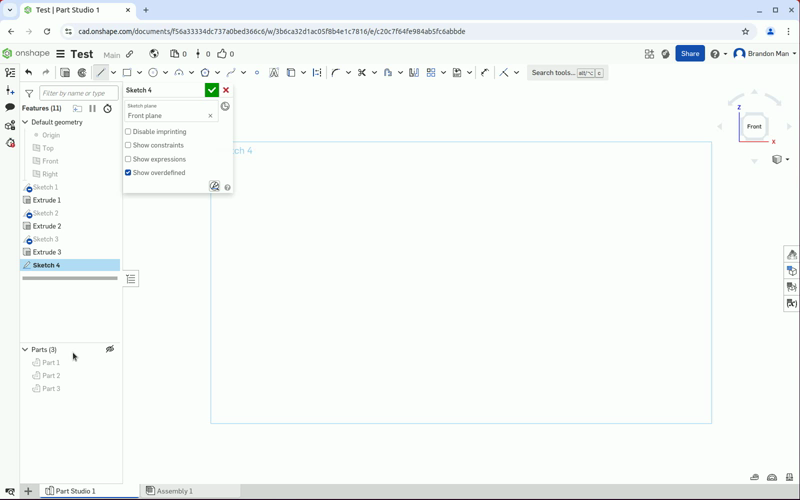
mouse_move(348, 282)
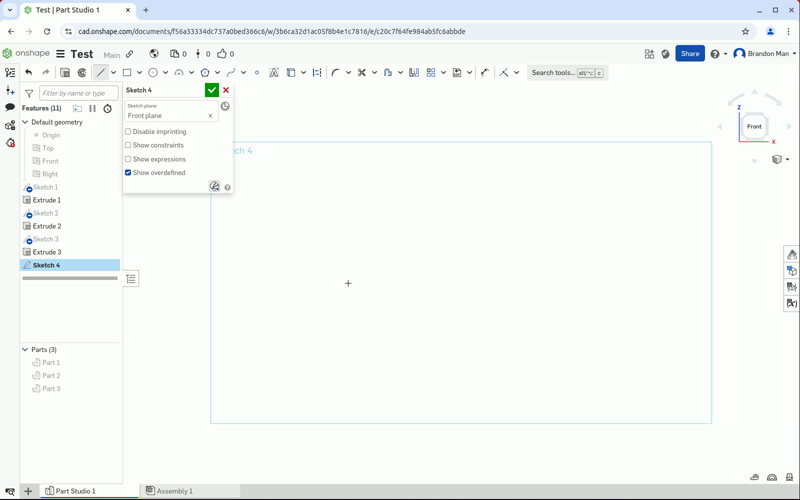
click(348, 282)
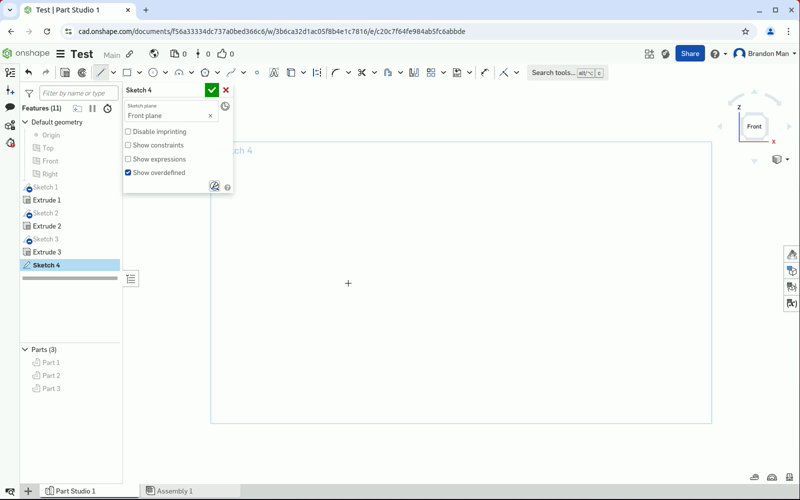
key_up(shift)
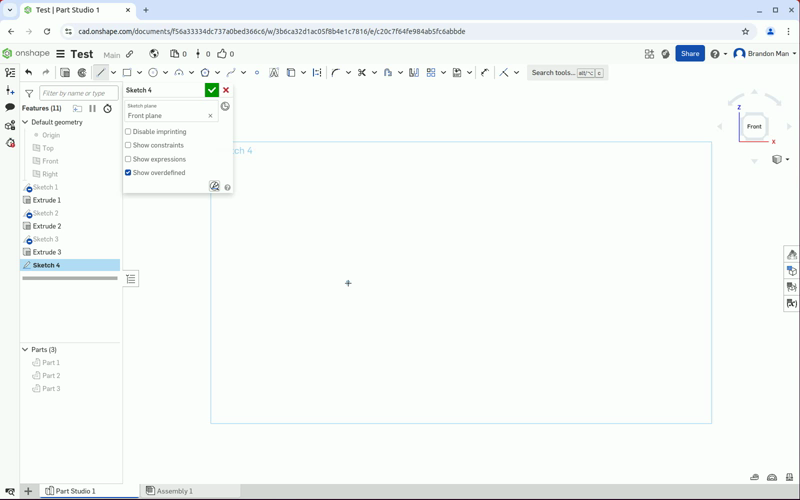
key_down(shift)
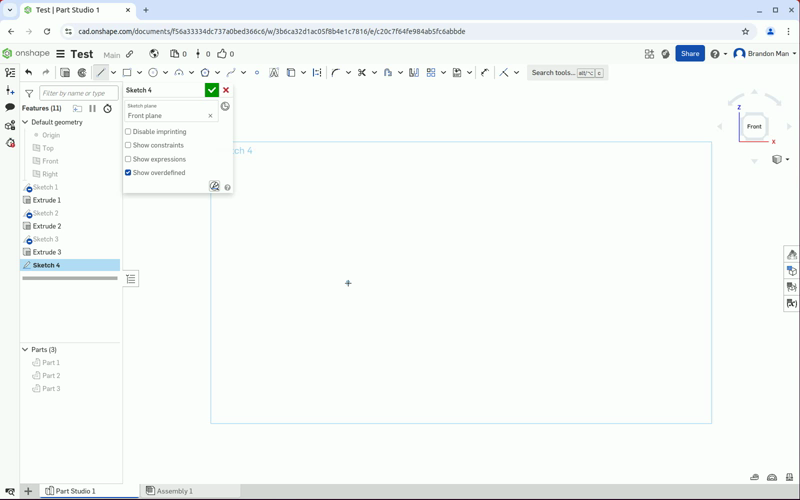
mouse_move(378, 282)
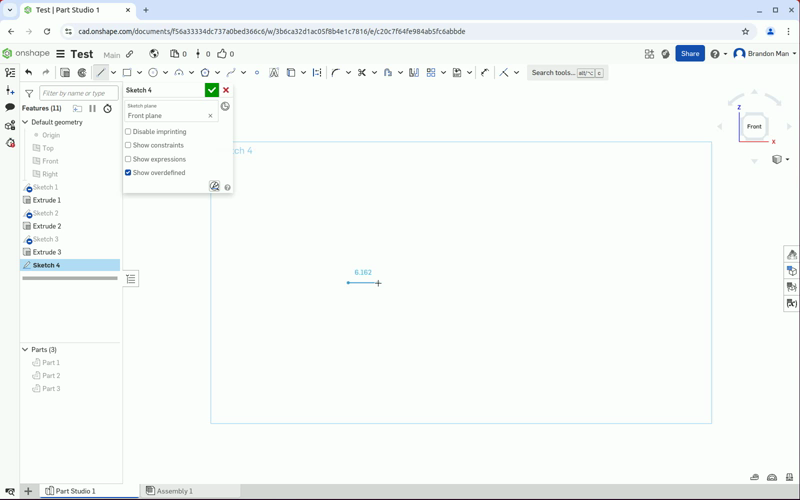
mouse_move(357, 282)
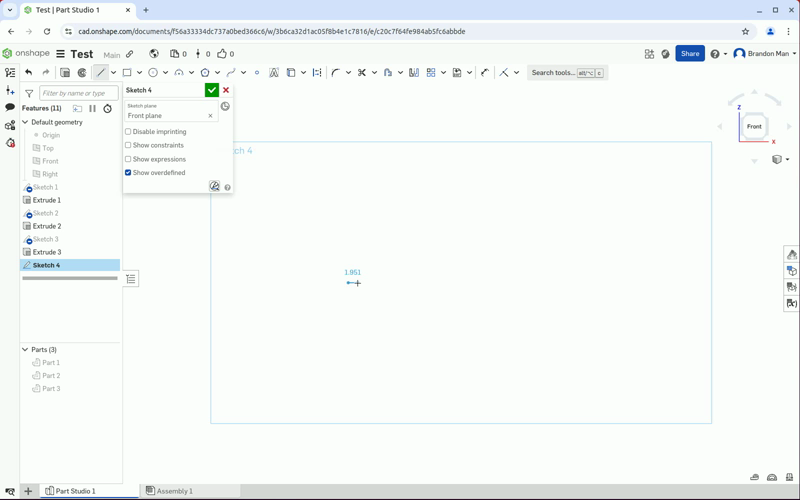
click(357, 282)
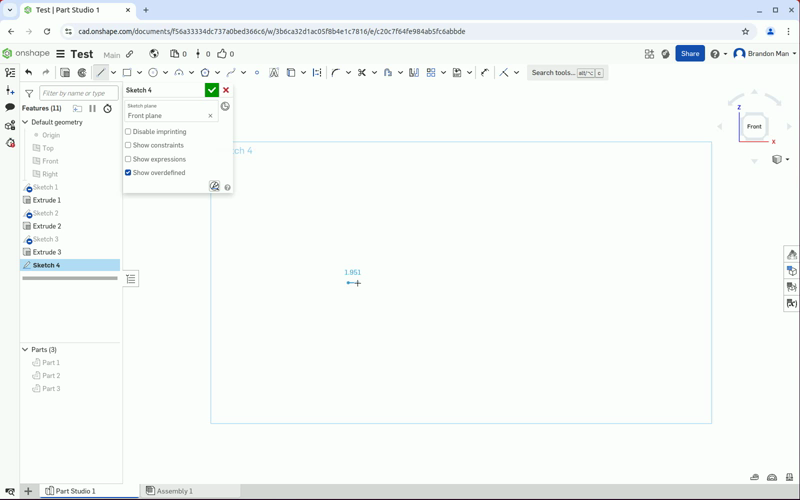
key_up(shift)
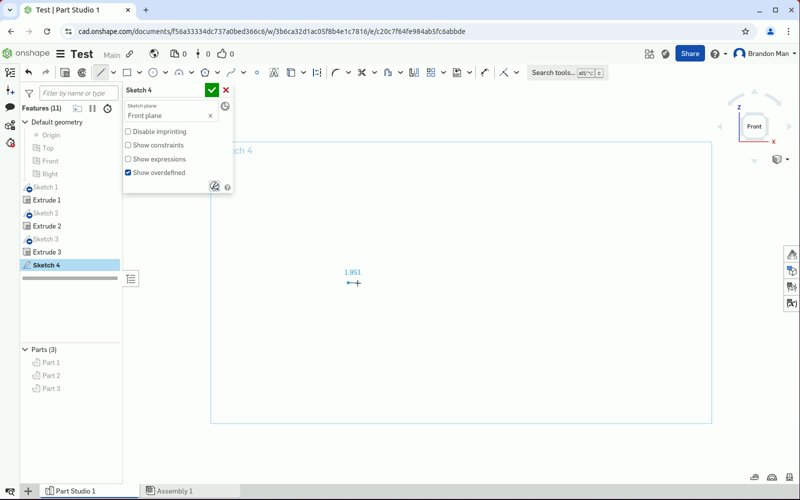
key(esc)
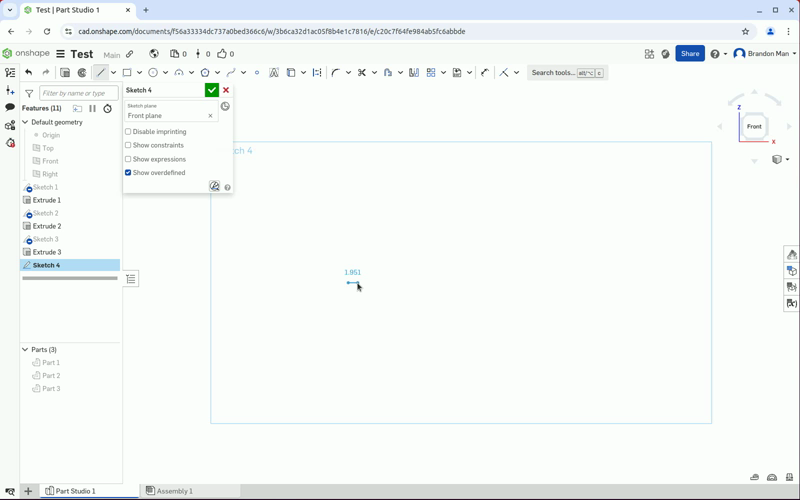
key(a)
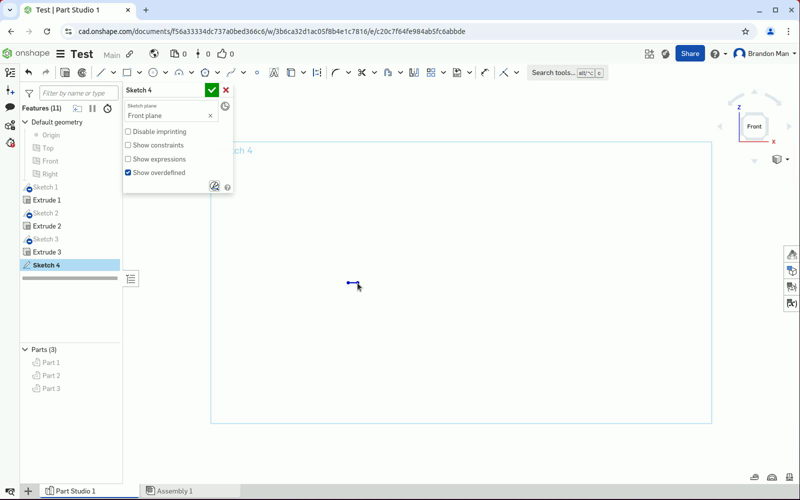
mouse_move(357, 282)
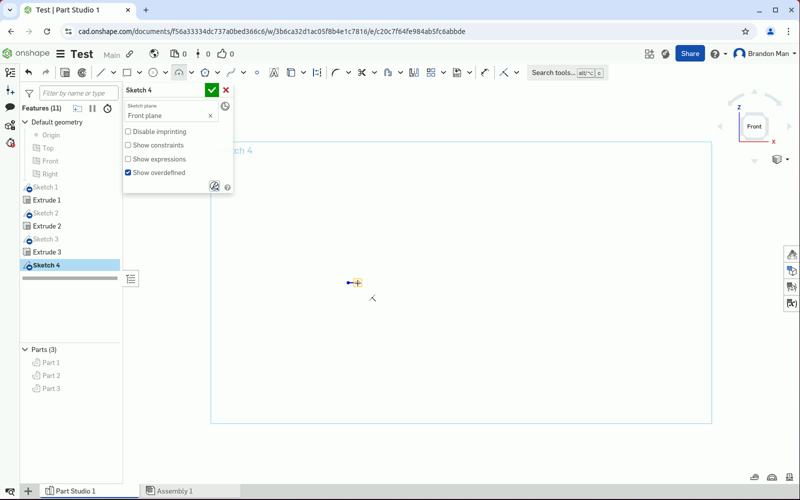
click(357, 282)
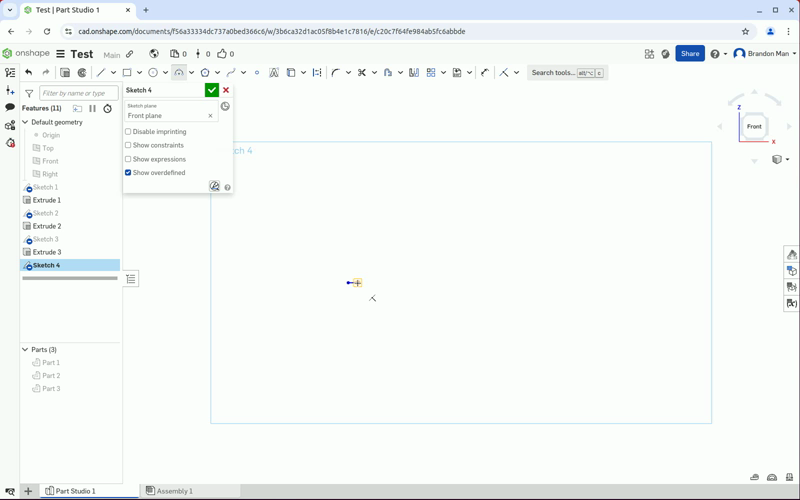
key_down(shift)
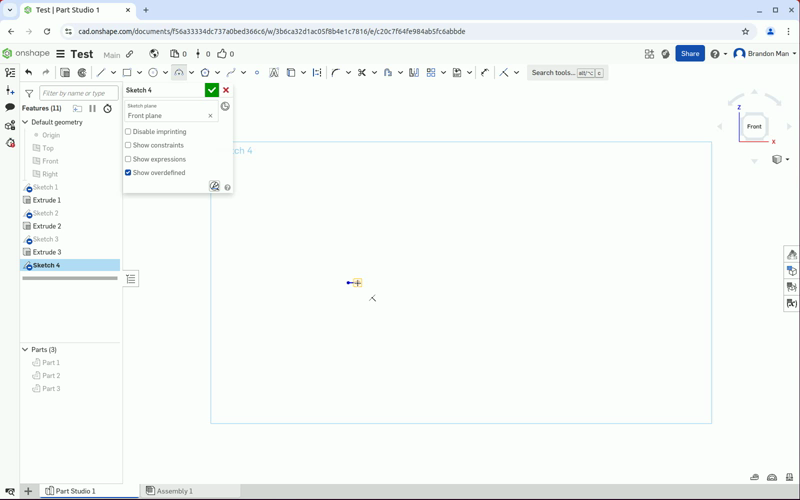
mouse_move(562, 282)
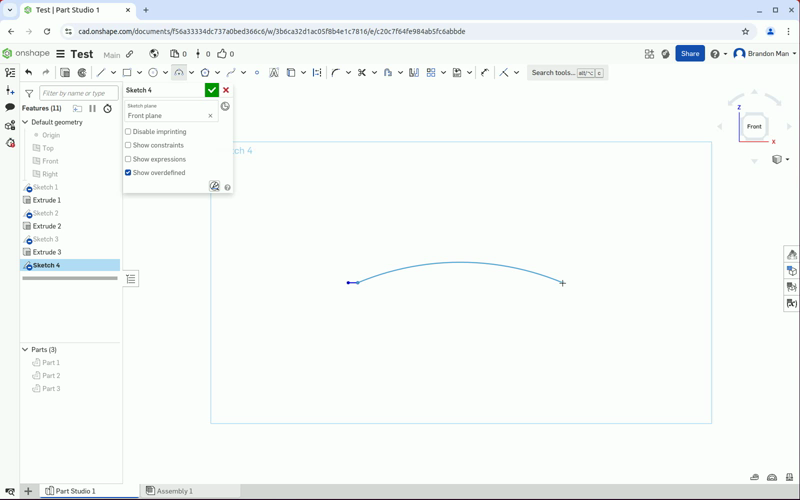
click(562, 282)
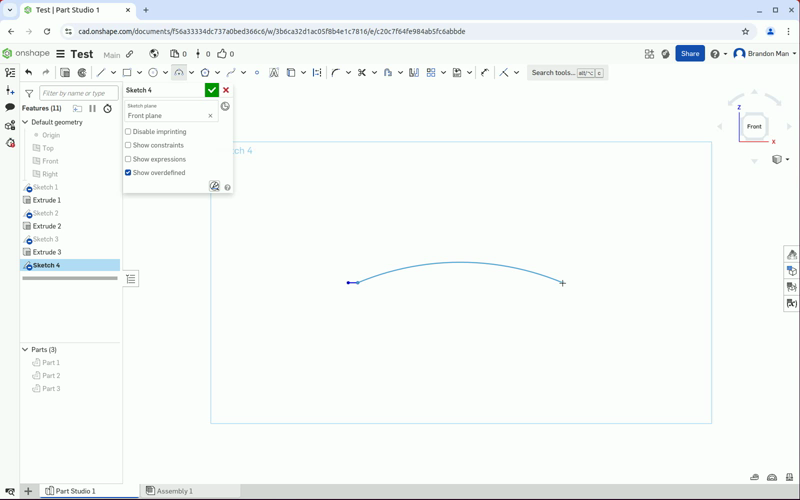
mouse_move(460, 180)
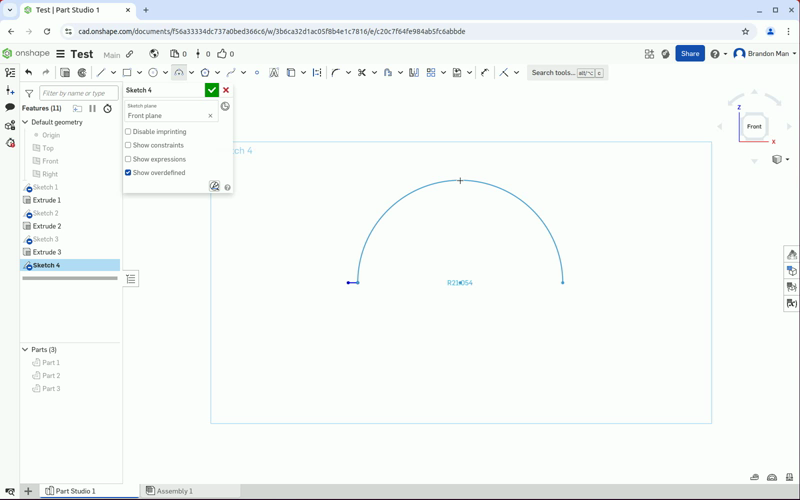
click(460, 180)
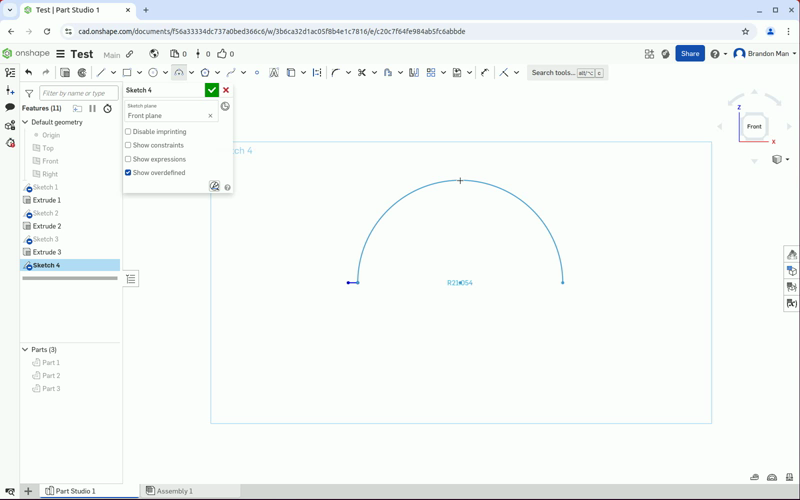
key_up(shift)
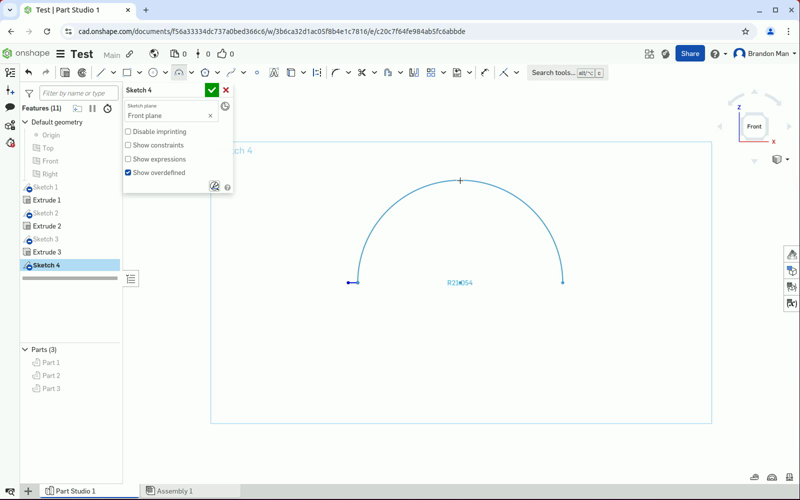
key(esc)
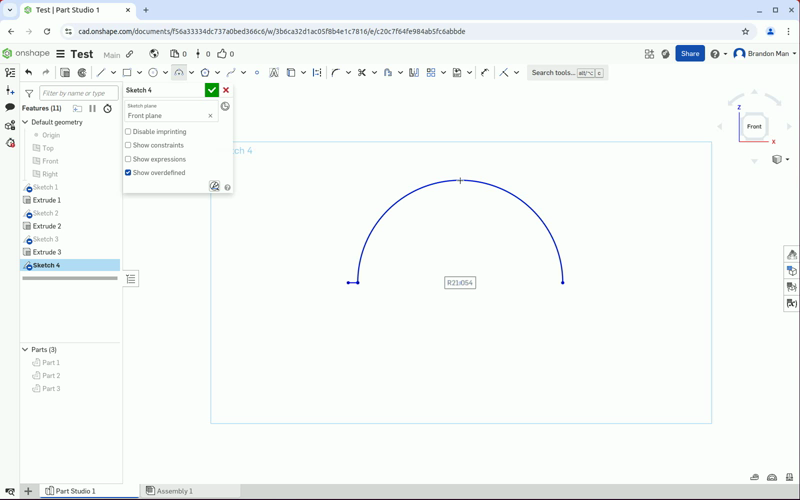
key(l)
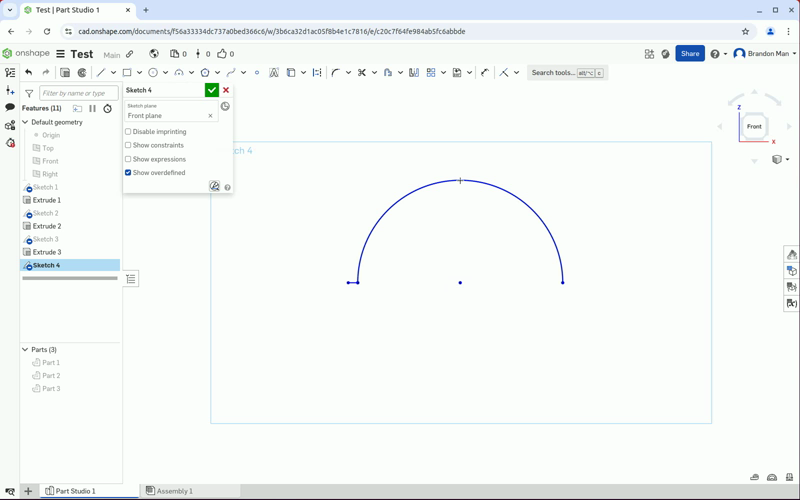
mouse_move(562, 282)
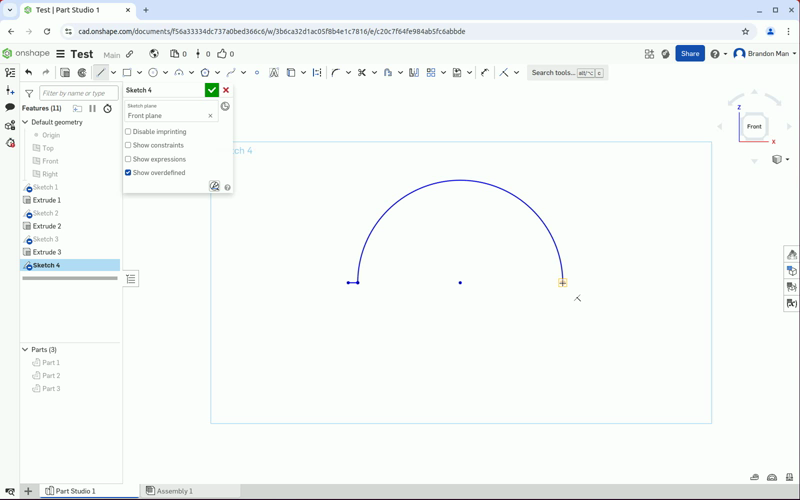
click(562, 282)
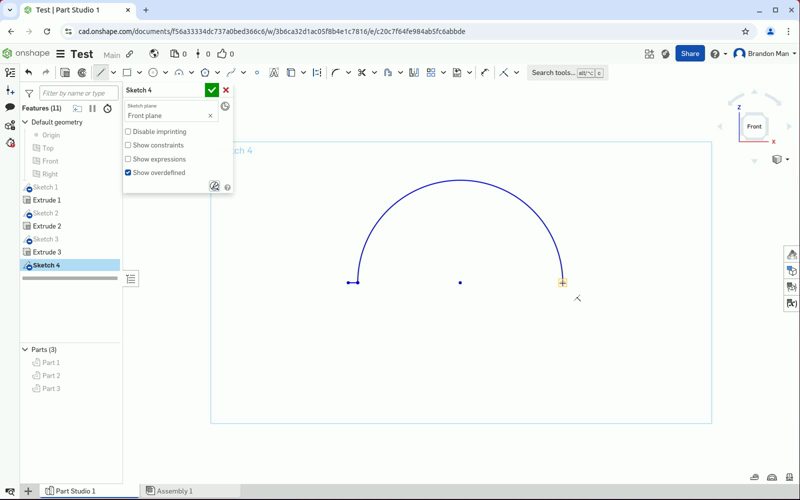
key_down(shift)
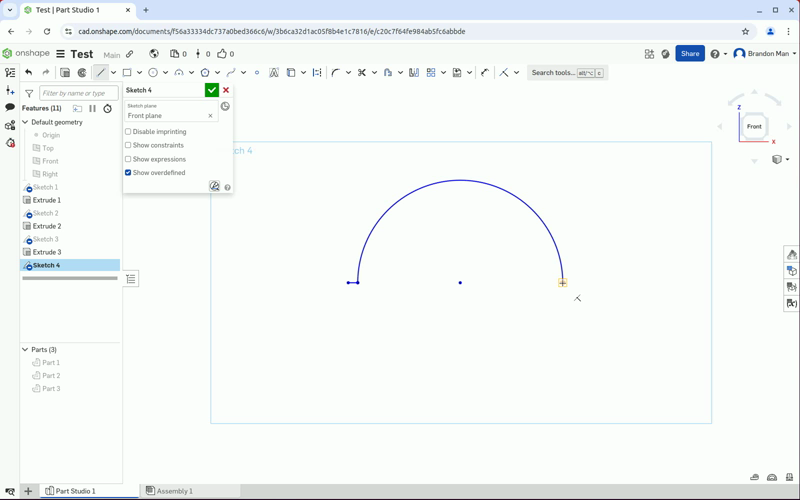
mouse_move(589, 282)
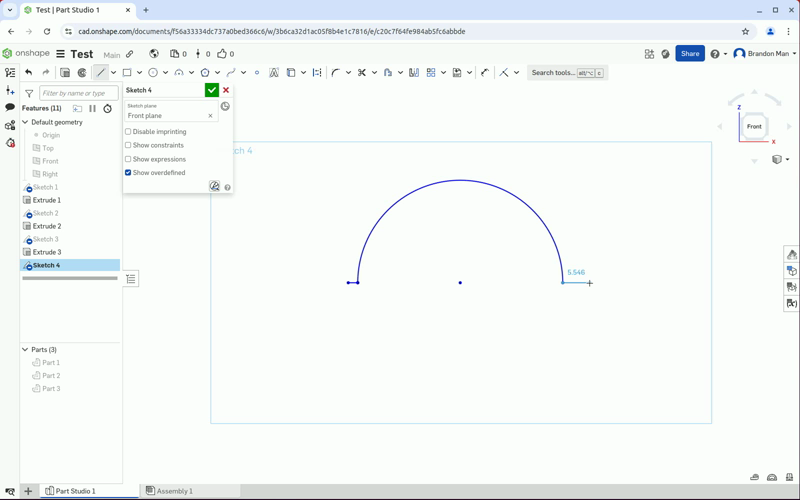
mouse_move(572, 282)
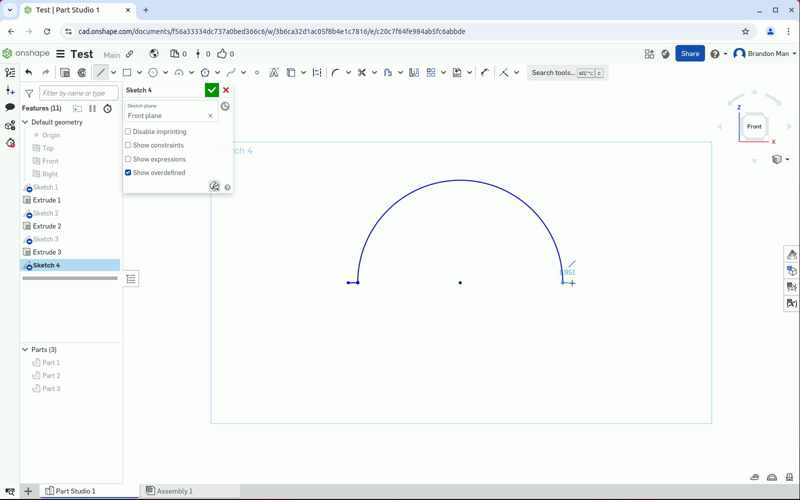
click(572, 282)
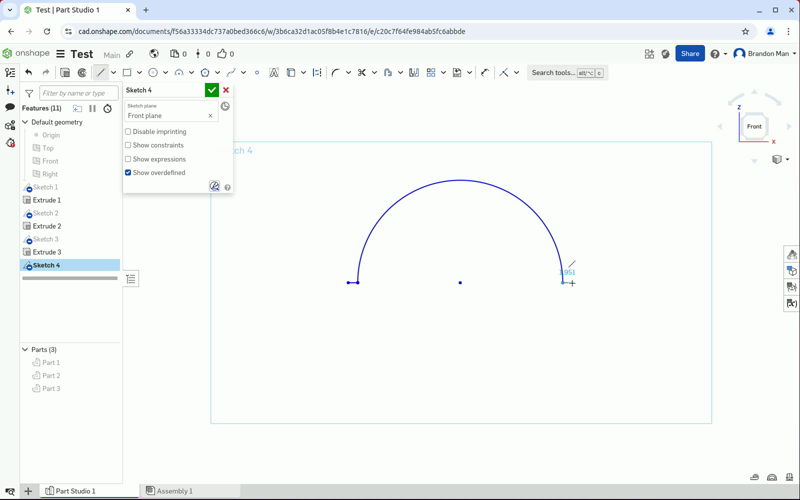
key_up(shift)
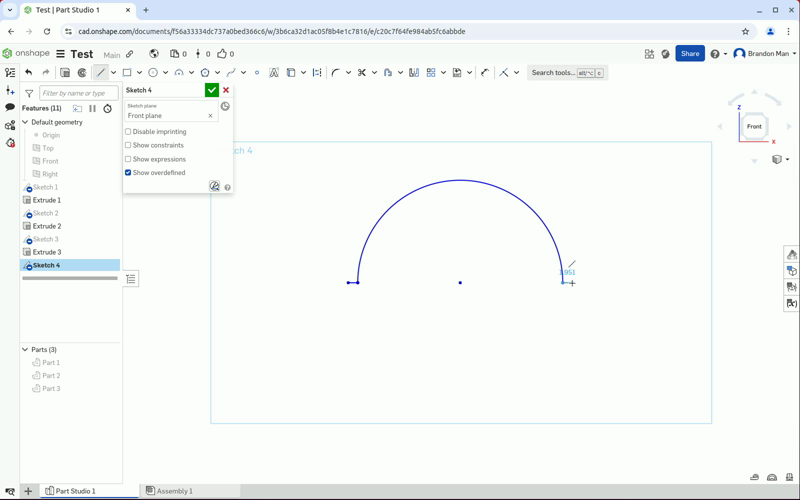
key(esc)
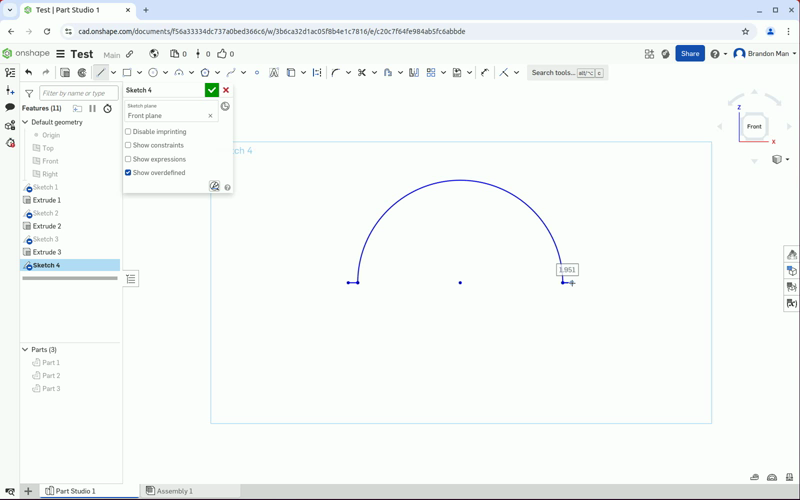
key(a)
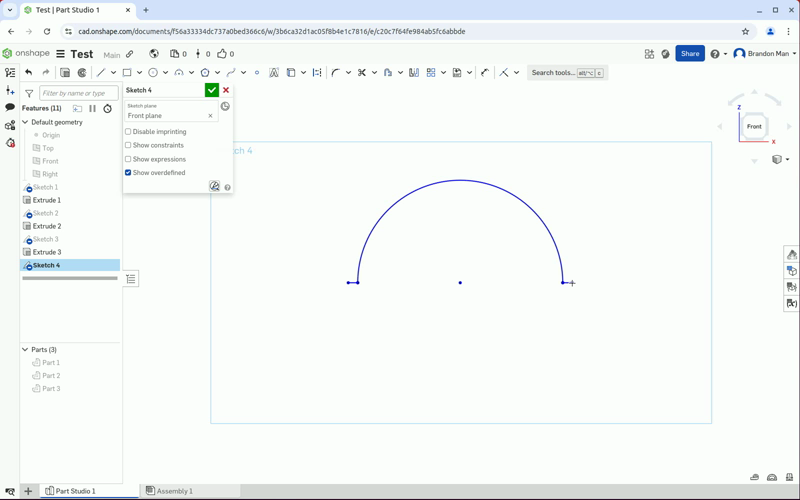
mouse_move(572, 282)
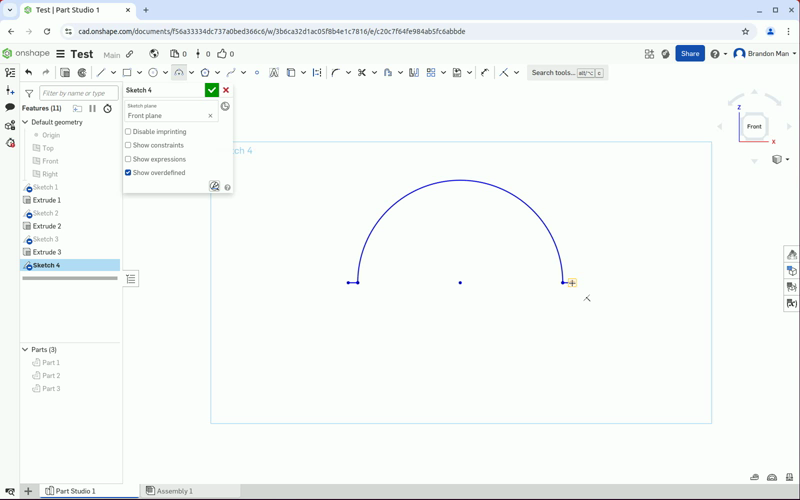
click(572, 282)
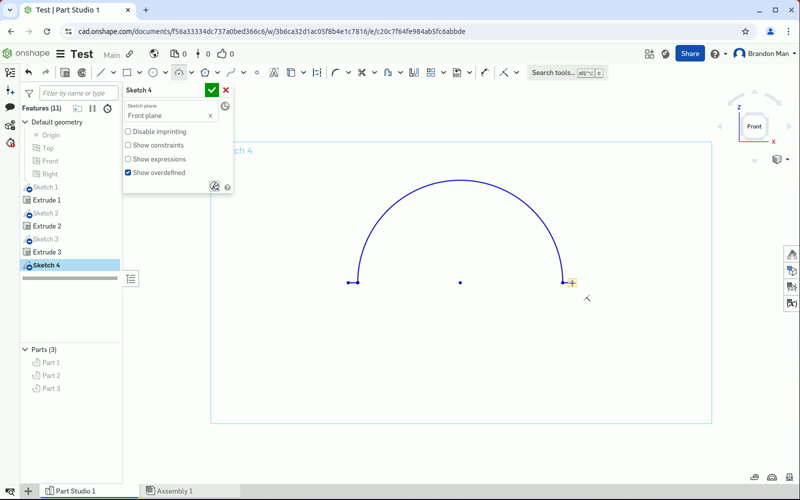
mouse_move(348, 282)
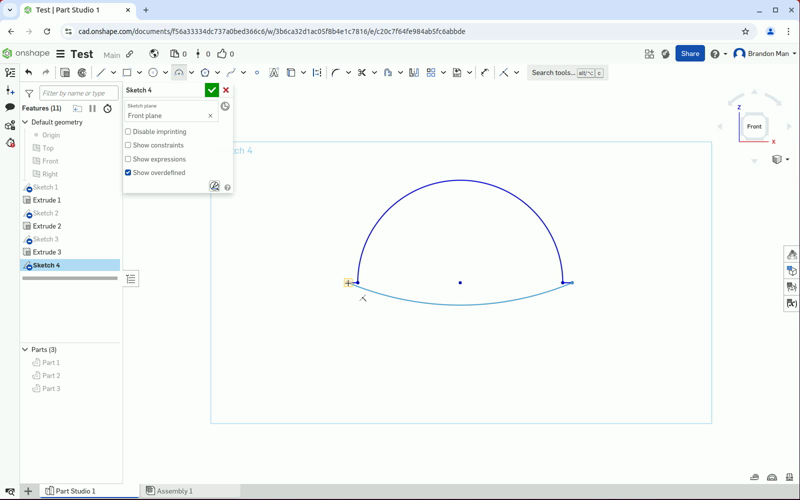
click(348, 282)
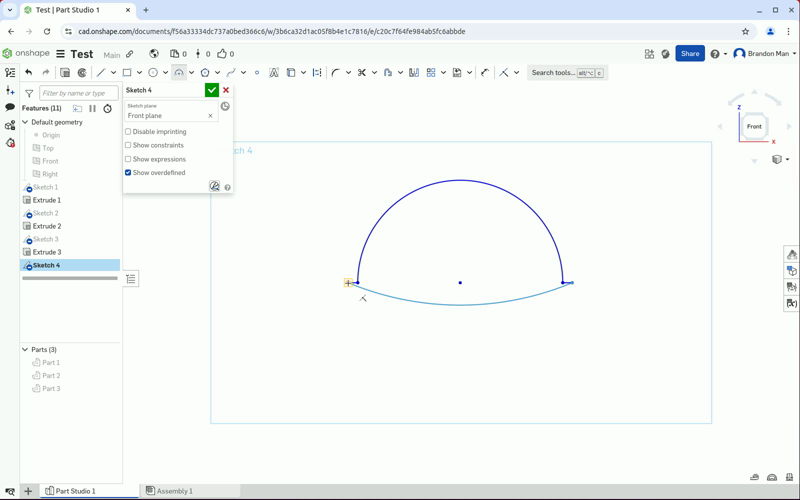
key_down(shift)
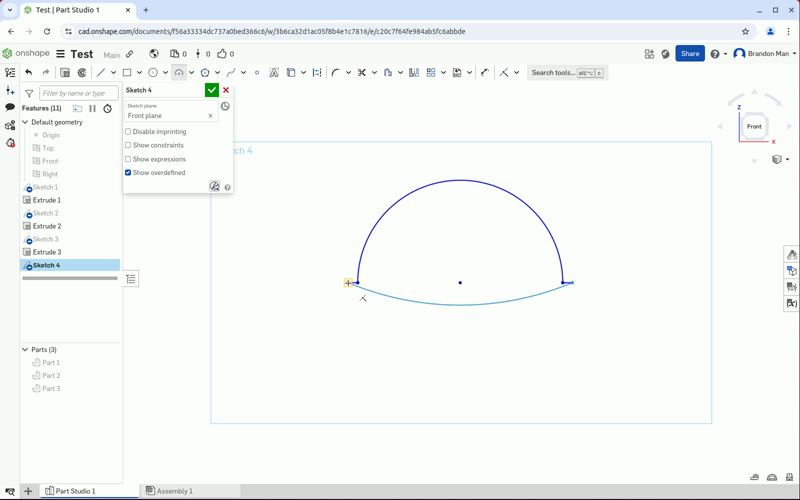
mouse_move(460, 170)
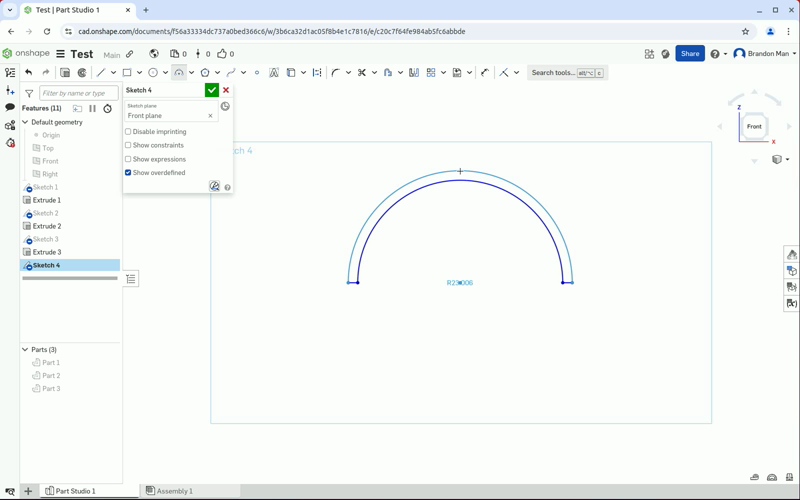
click(460, 170)
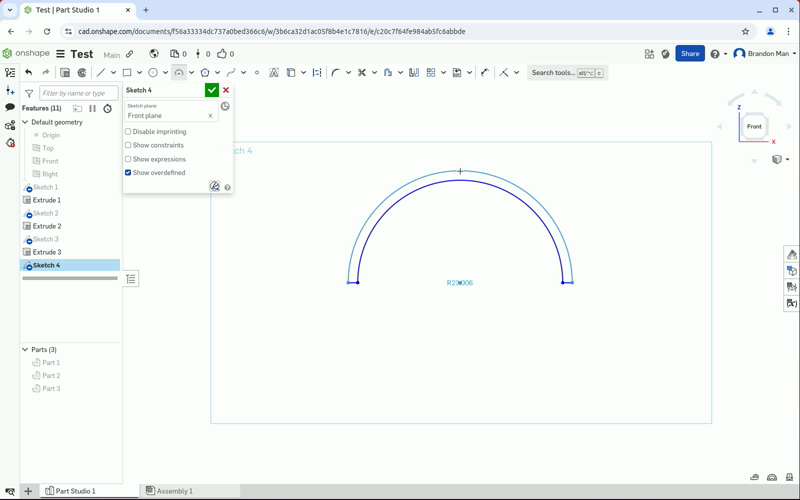
key_up(shift)
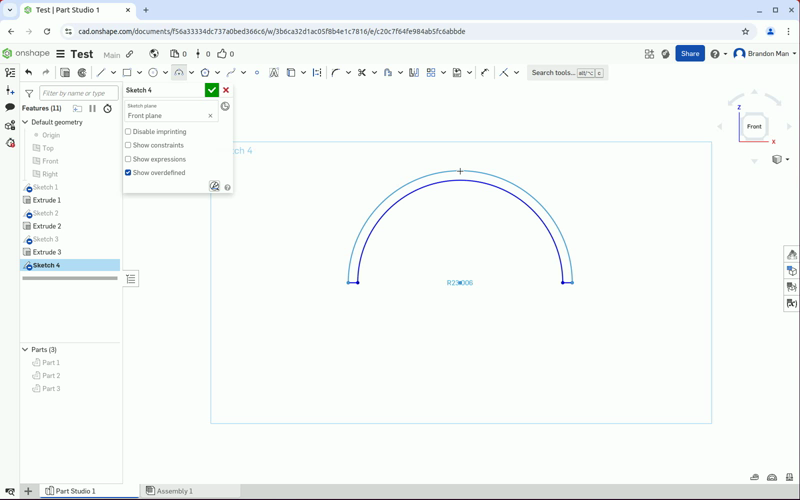
key(esc)
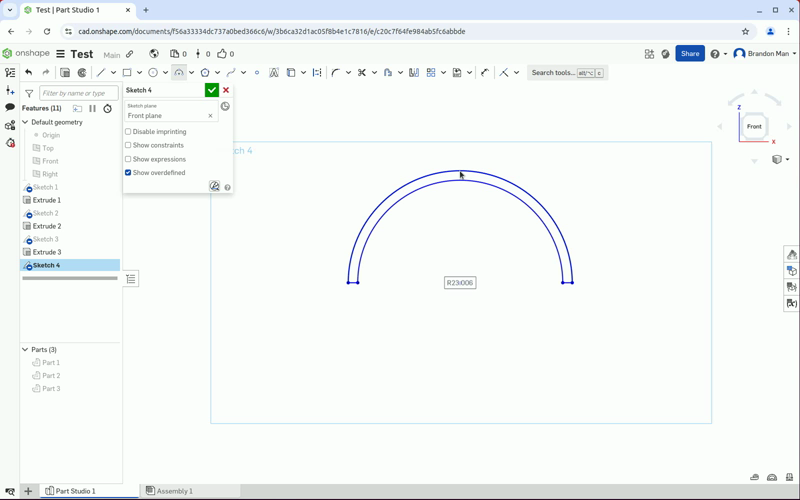
mouse_move(482, 177)
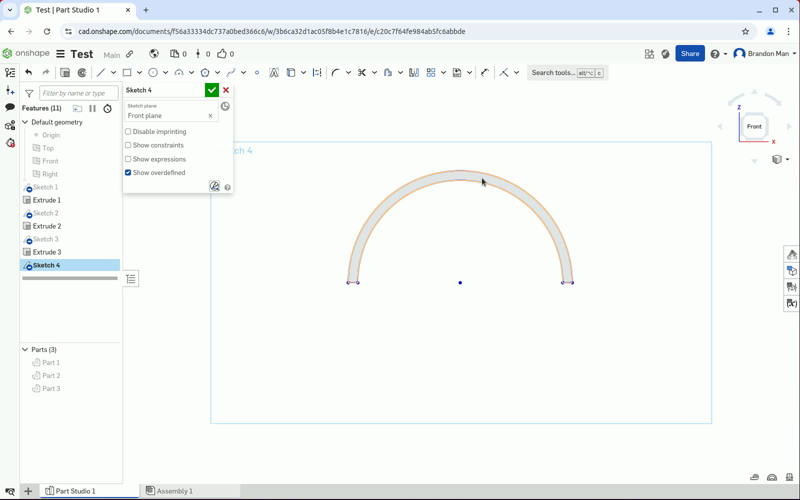
click(482, 177)
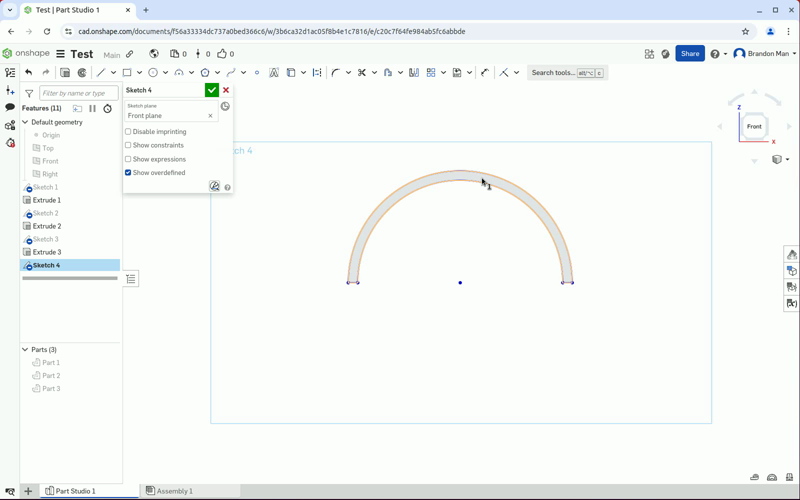
mouse_move(73, 352)
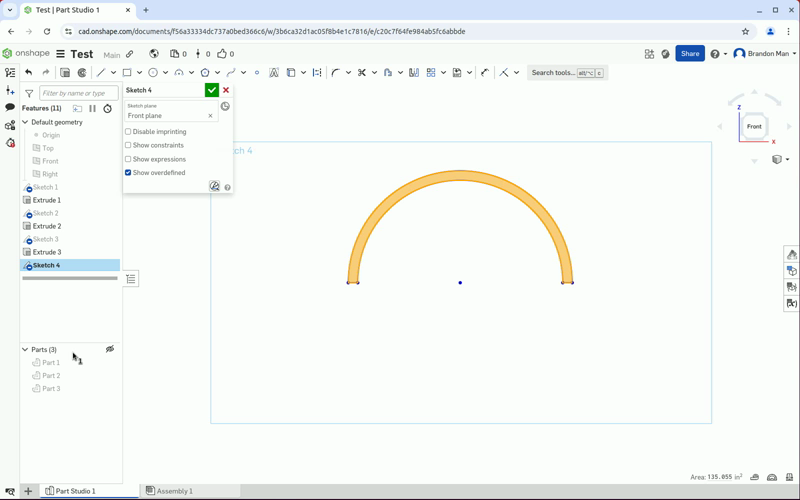
key(shift+y)
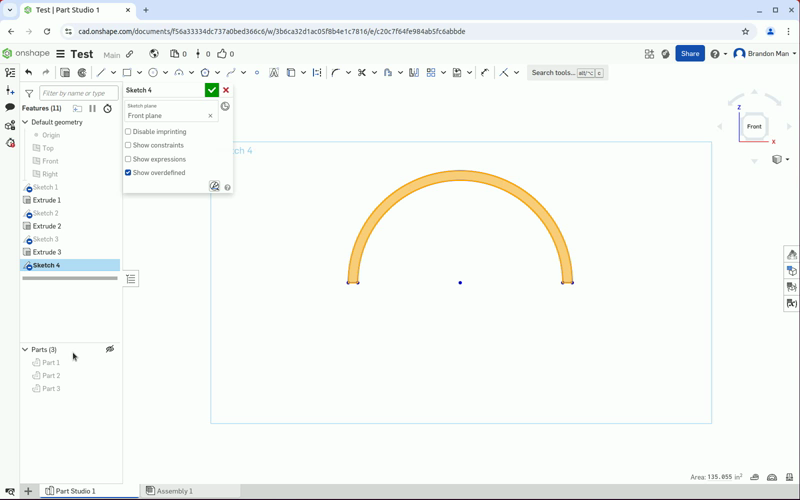
key(shift+e)
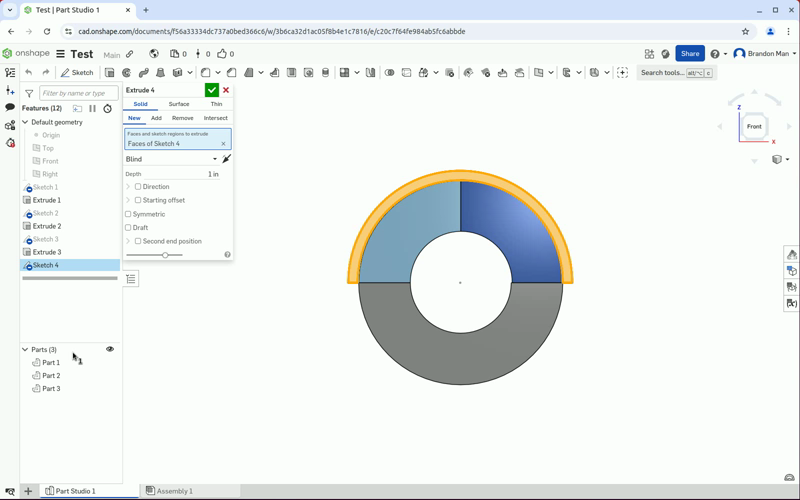
mouse_move(143, 106)
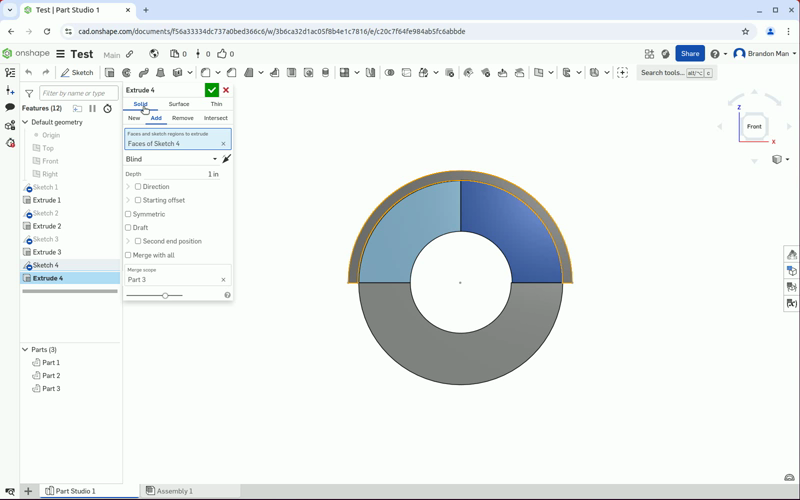
click(143, 106)
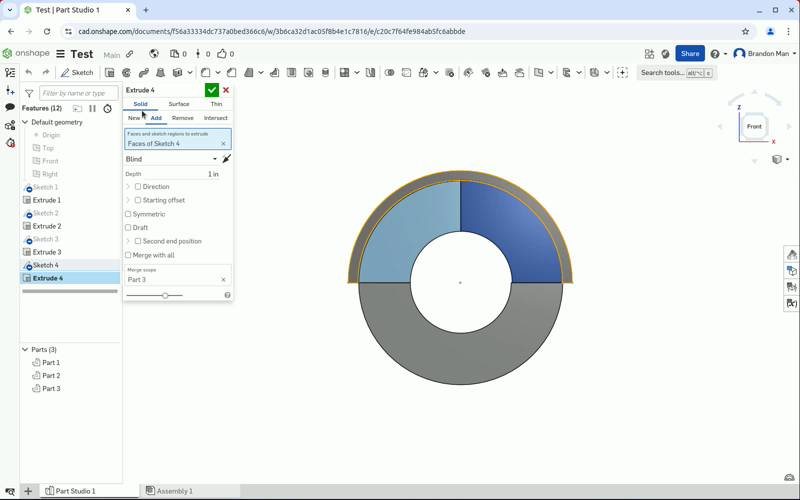
mouse_move(137, 120)
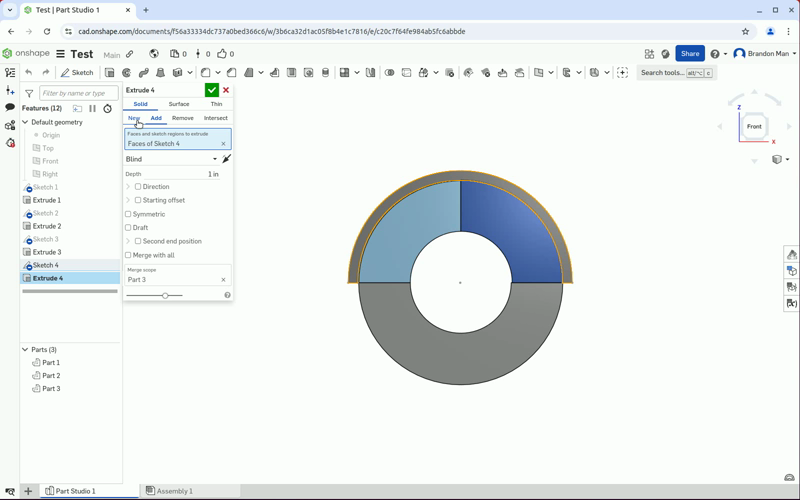
click(137, 120)
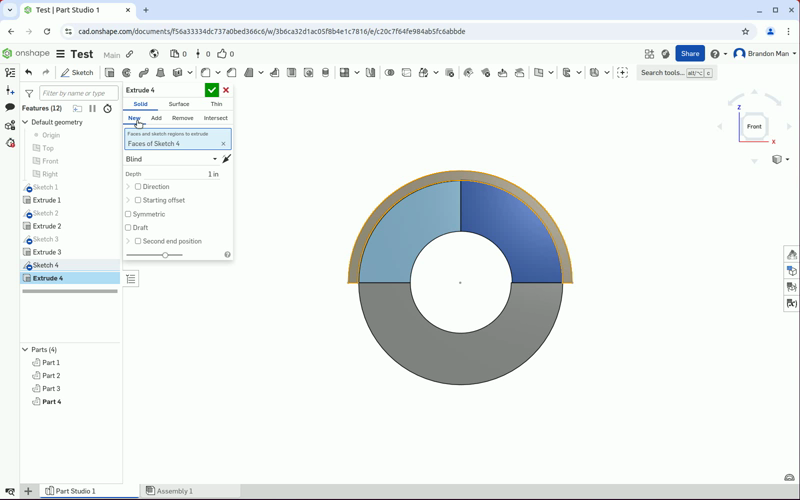
key(tab, 4)
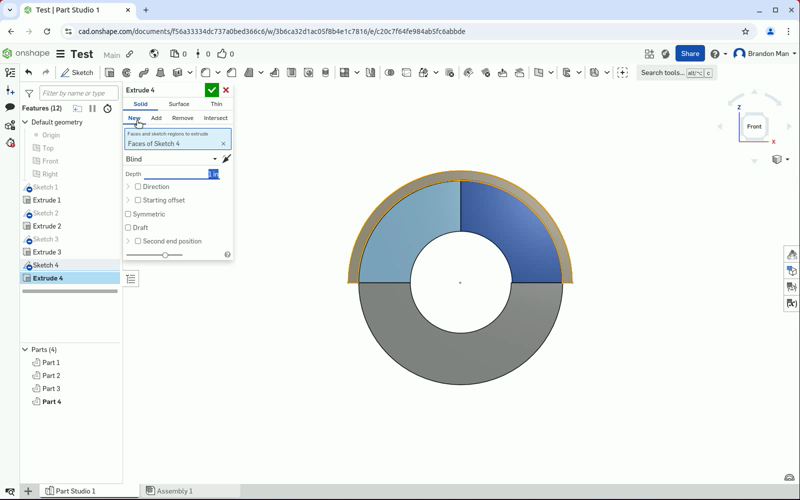
text(14.683)
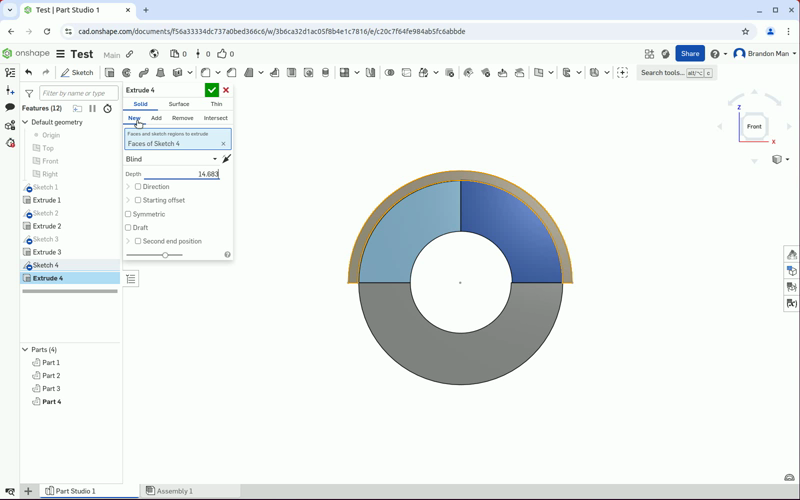
key(enter)
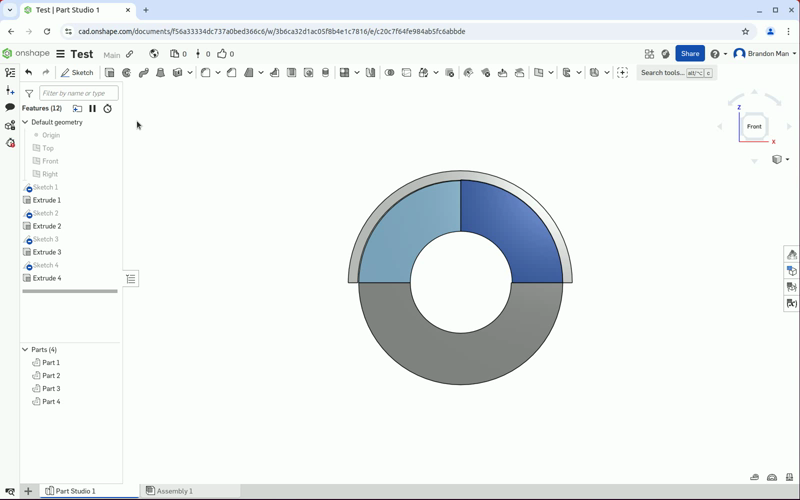
key(shift+h)
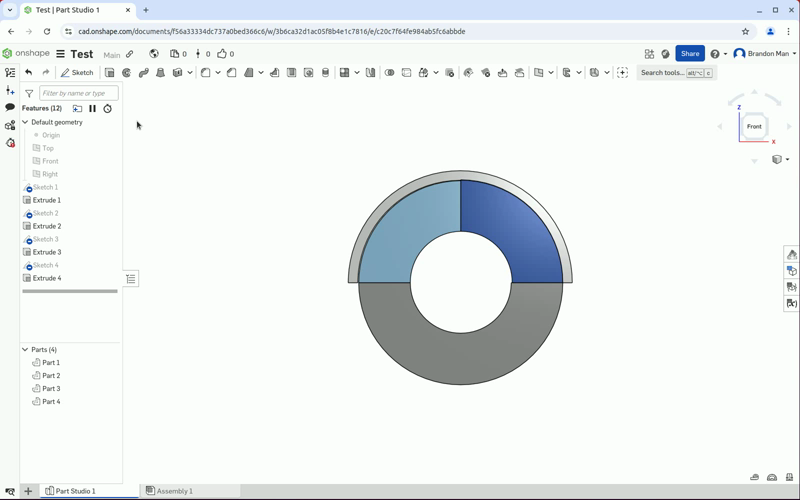
key(shift+h)
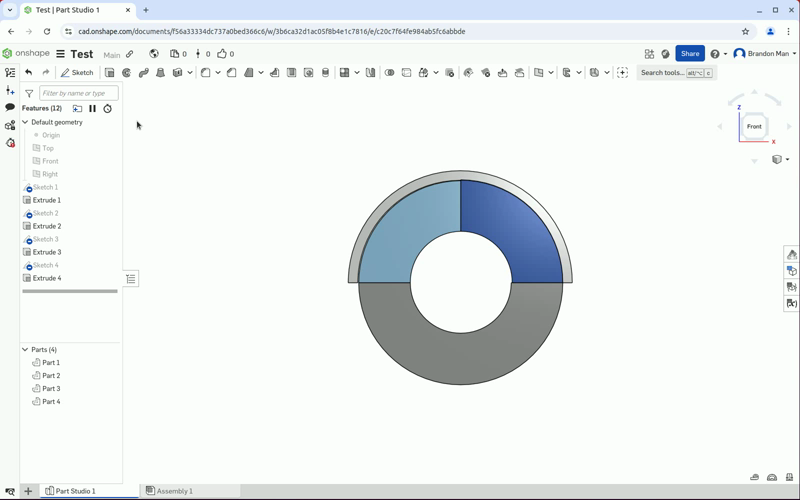
mouse_move(73, 189)
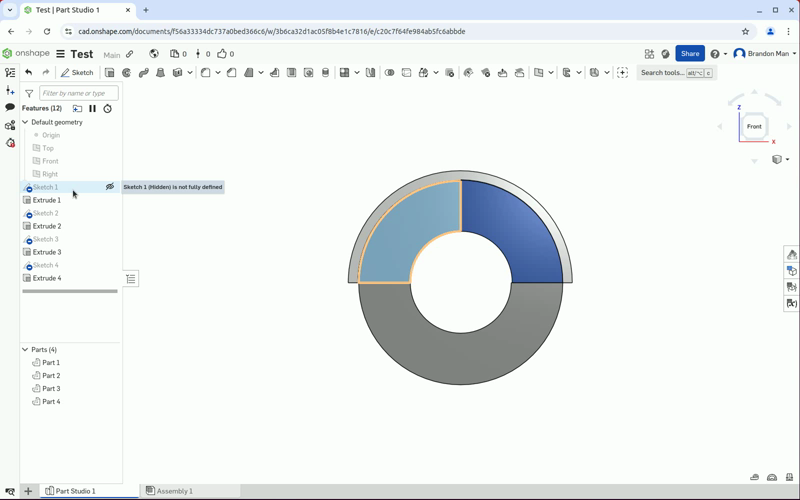
click(73, 189)
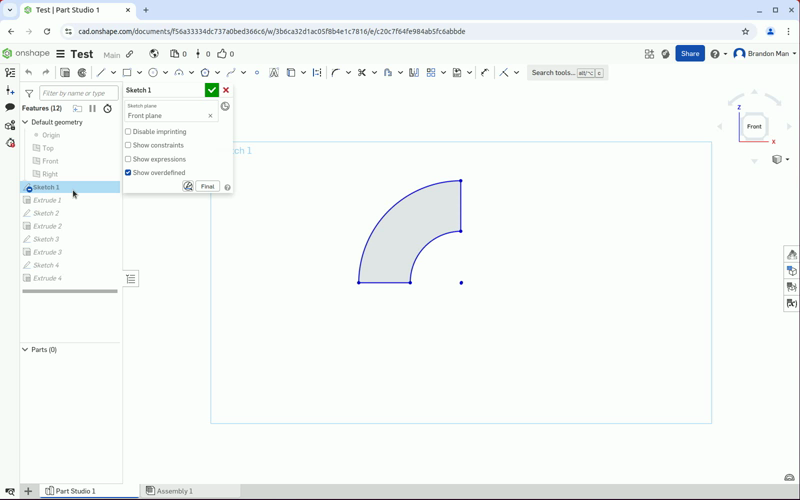
mouse_move(229, 92)
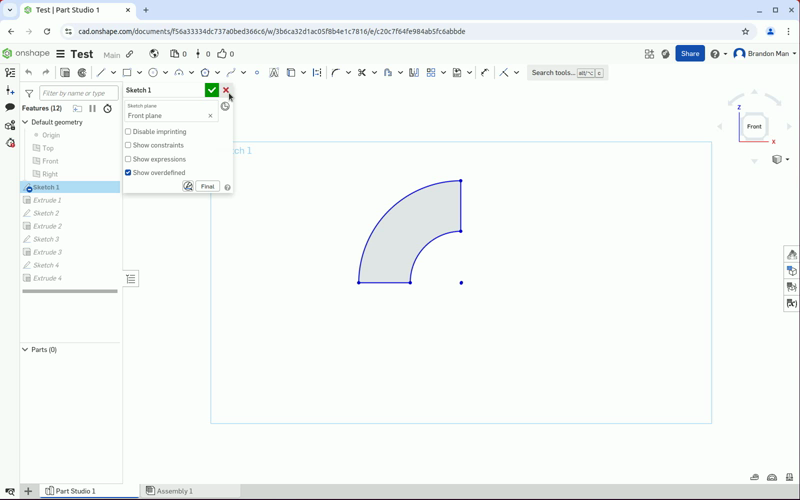
click(229, 92)
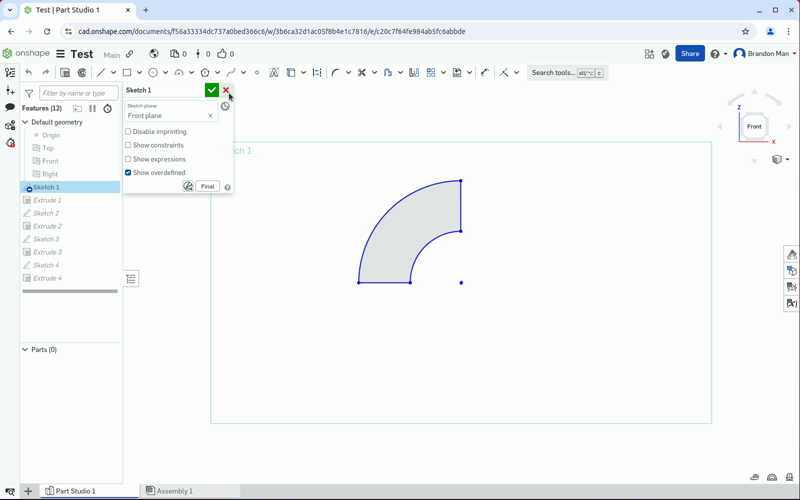
key(shift+s)
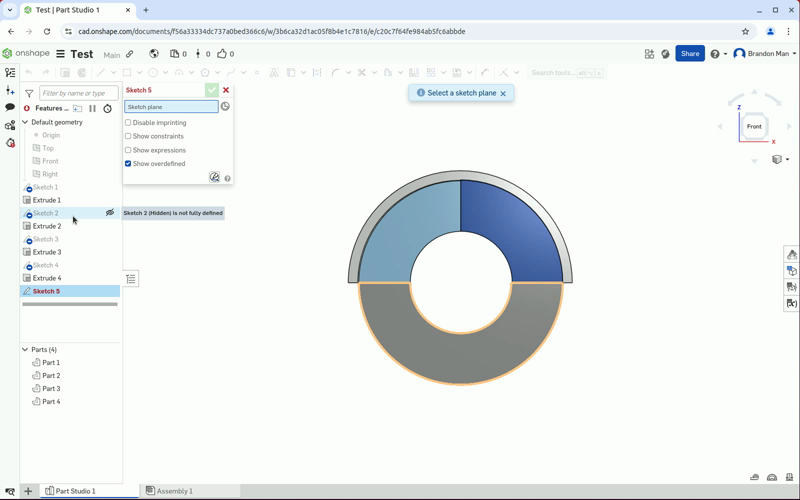
scroll(3)
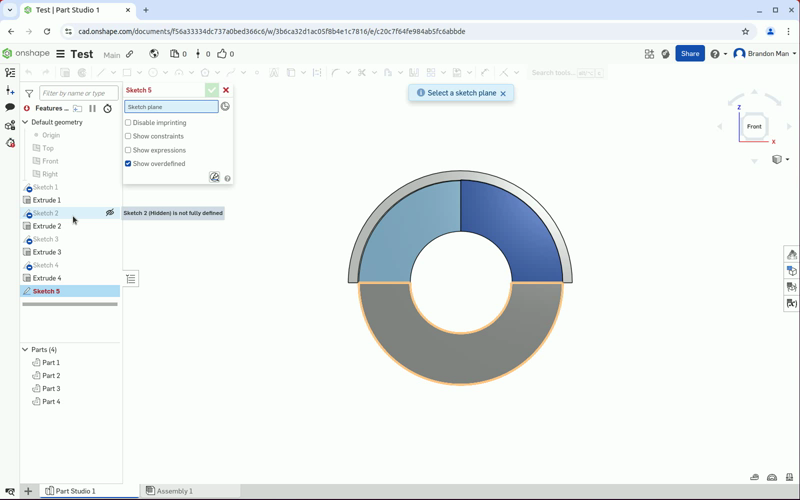
mouse_move(73, 163)
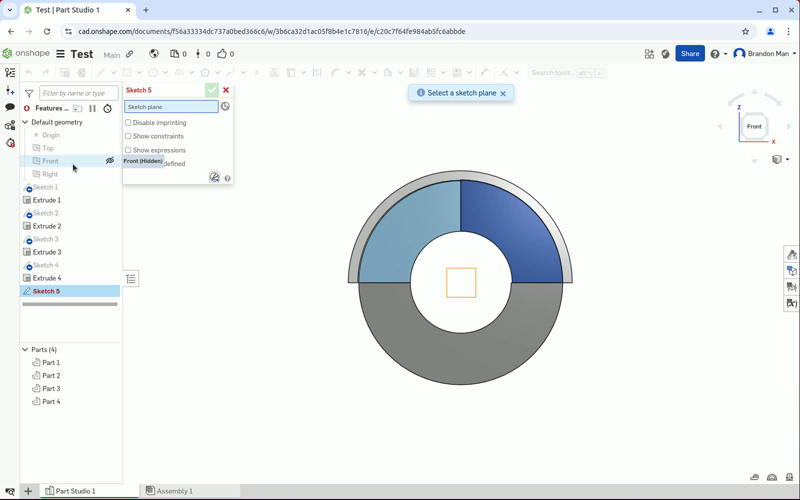
click(73, 163)
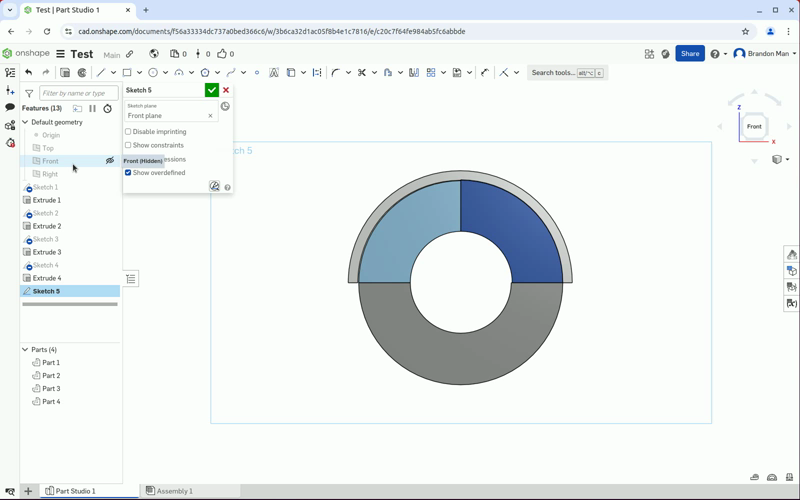
mouse_move(73, 352)
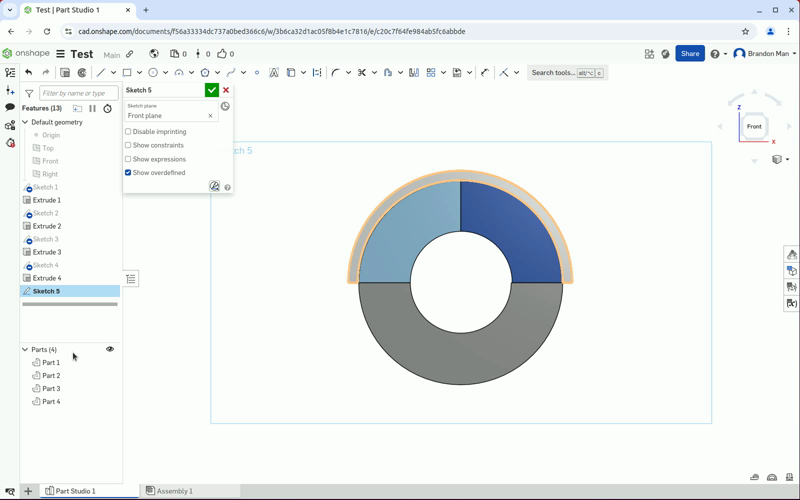
key(y)
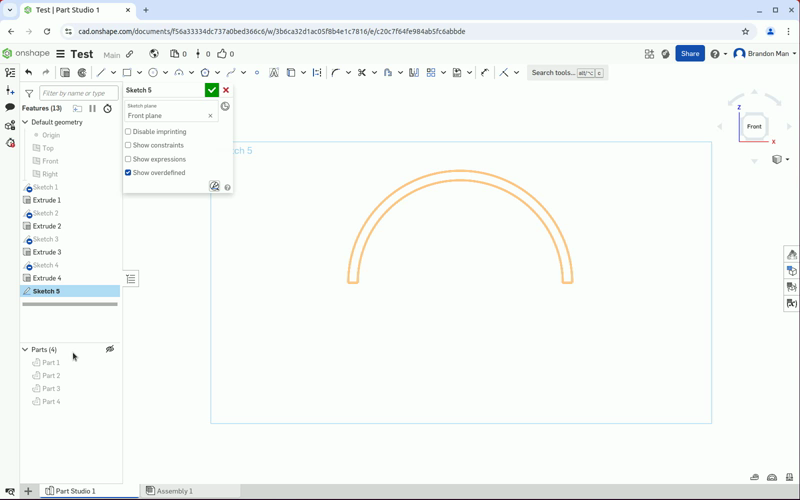
key(a)
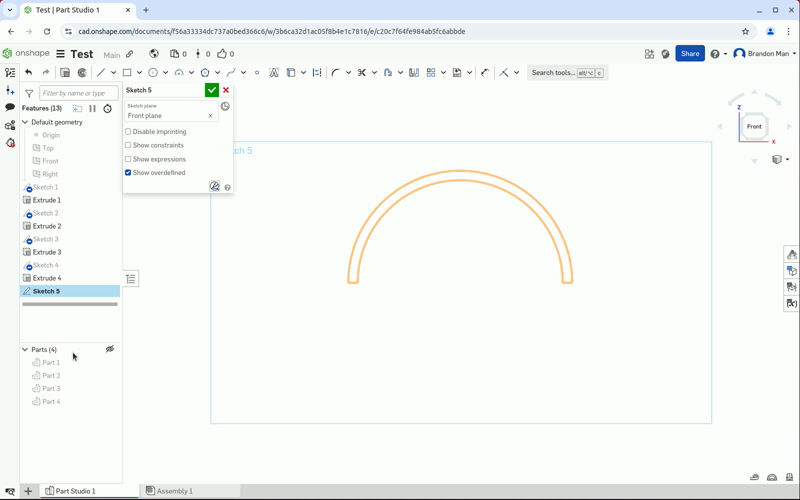
key_down(shift)
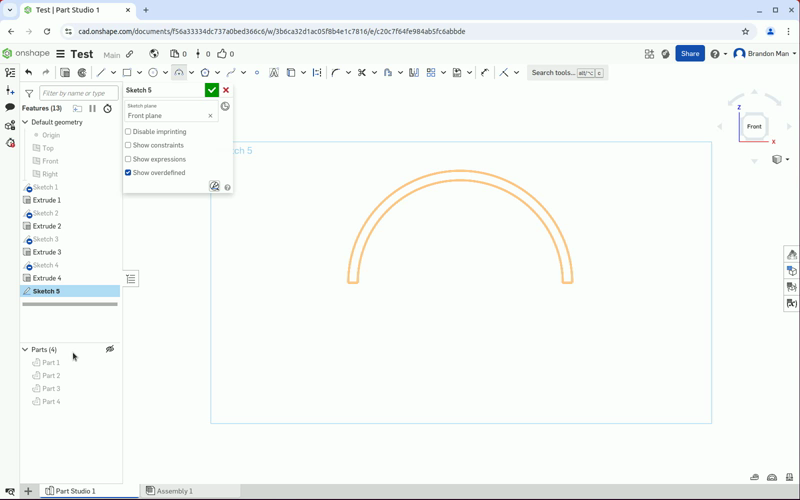
mouse_move(348, 282)
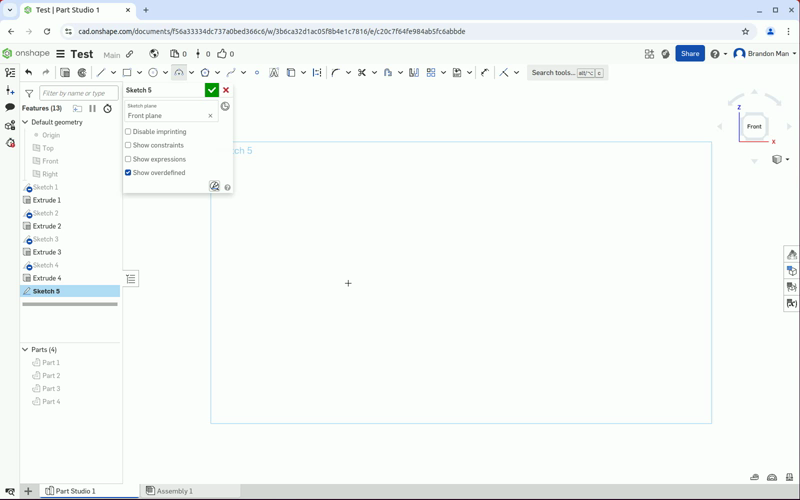
click(348, 282)
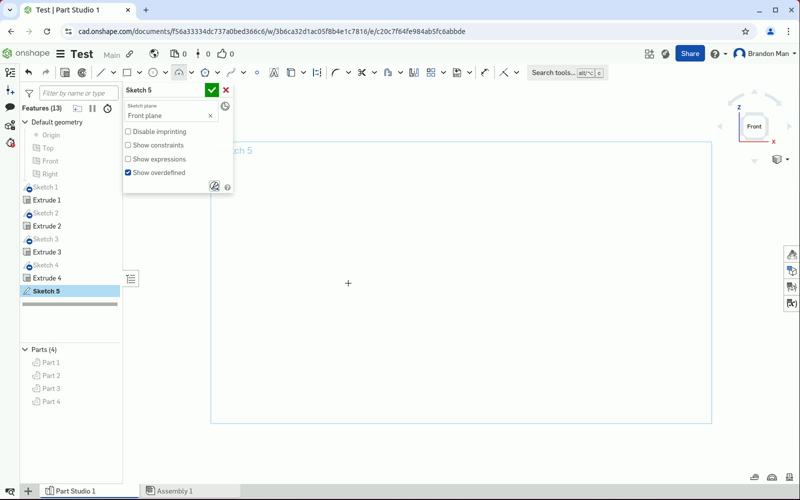
key_up(shift)
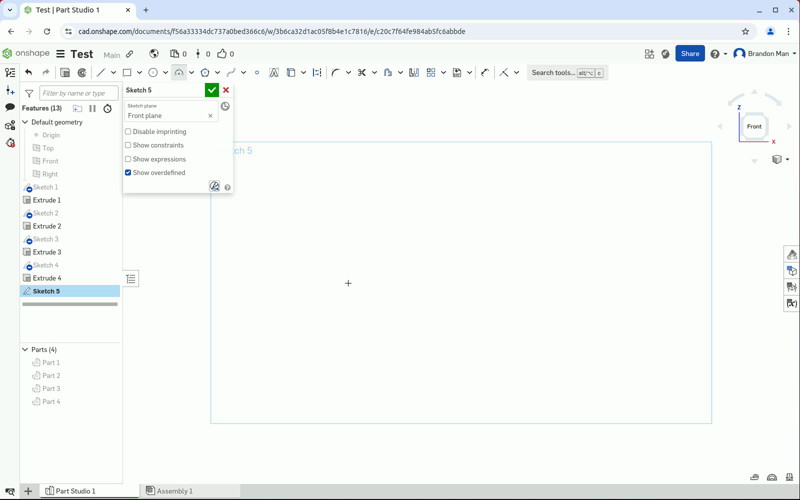
key_down(shift)
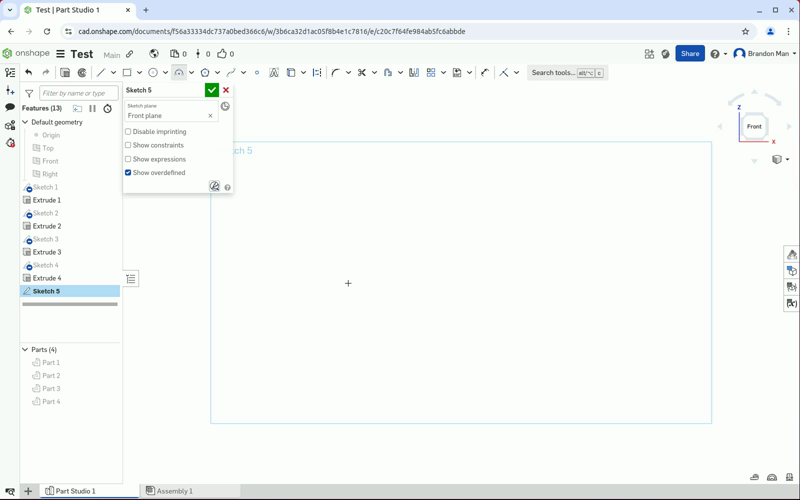
mouse_move(572, 282)
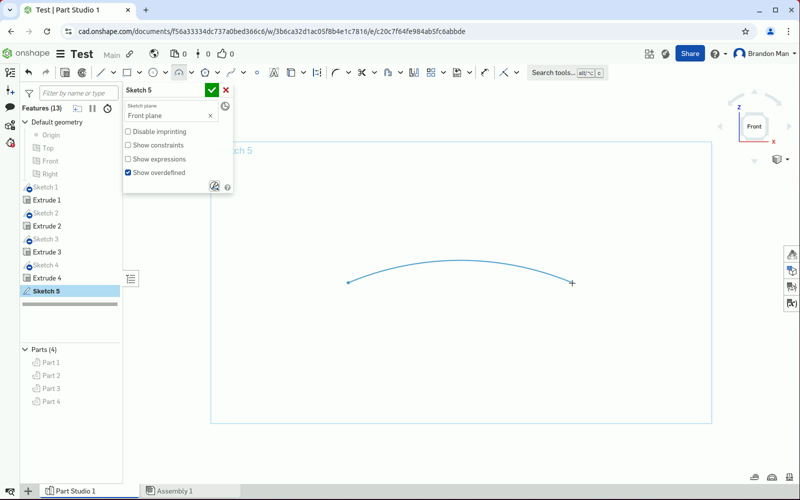
click(572, 282)
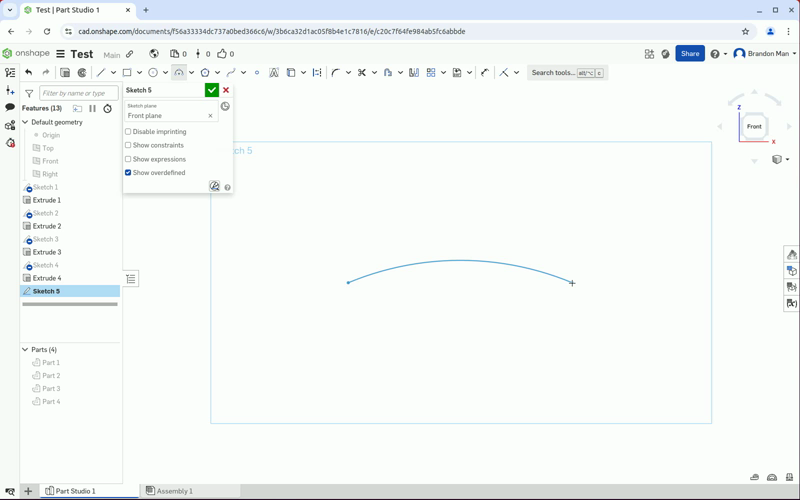
mouse_move(460, 394)
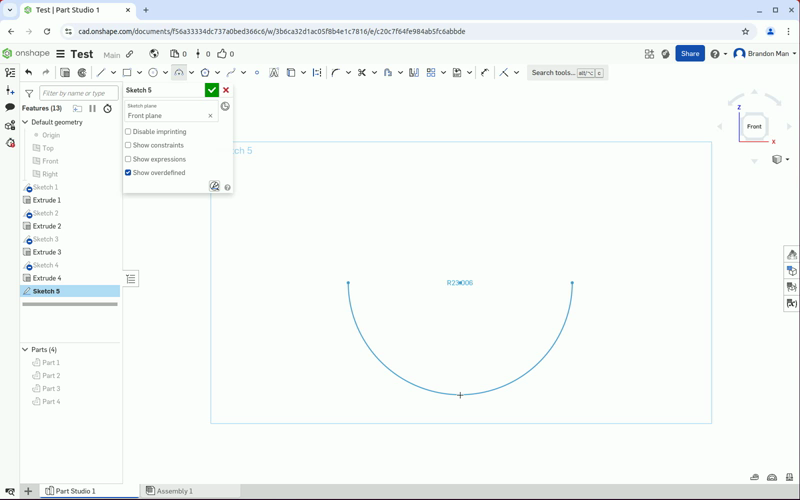
click(460, 394)
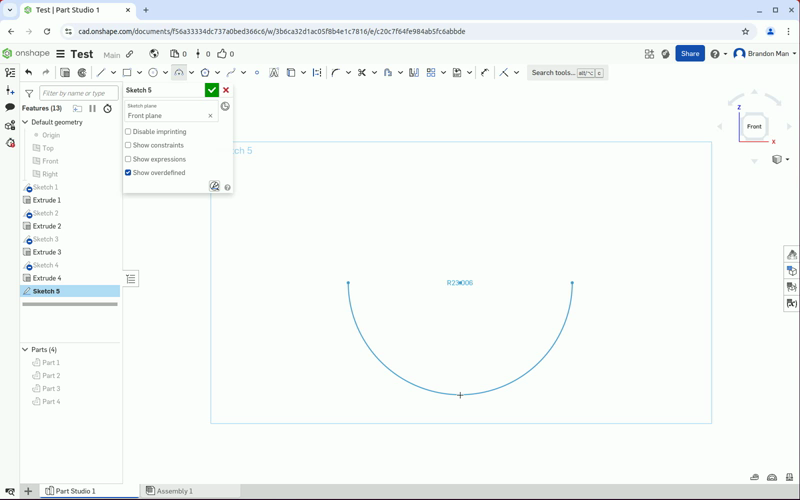
key_up(shift)
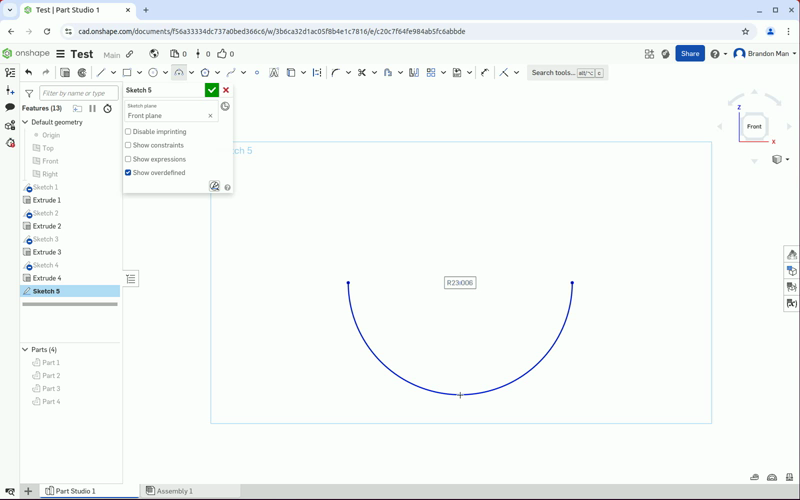
key(esc)
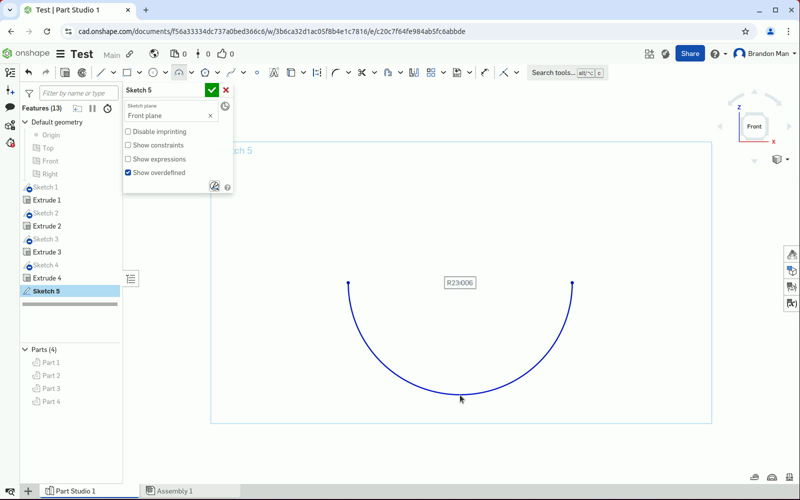
key(l)
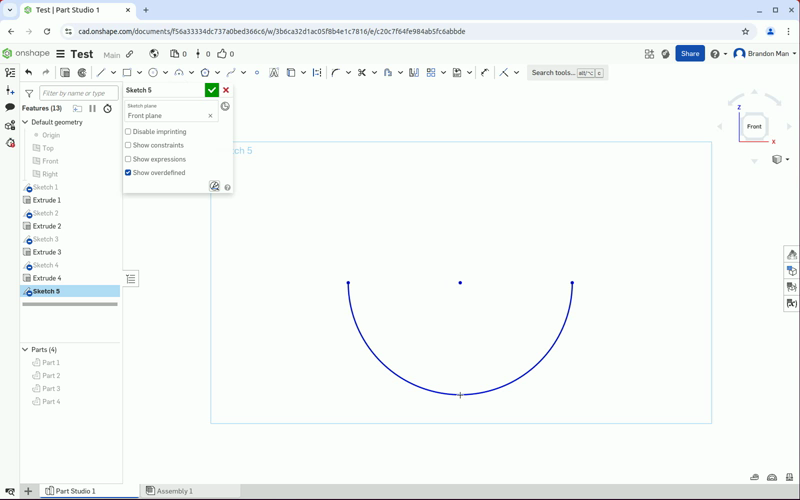
mouse_move(572, 282)
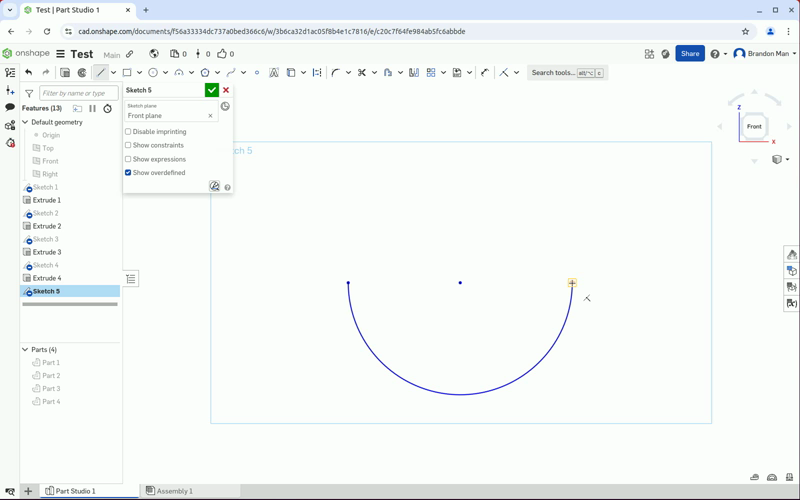
click(572, 282)
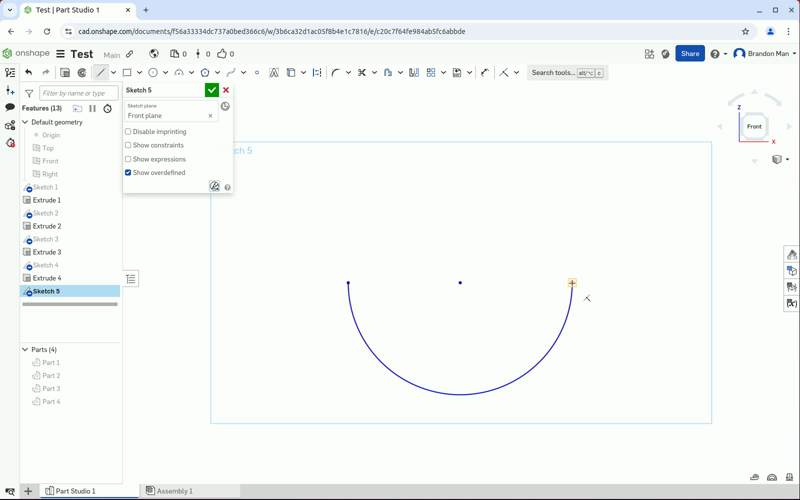
key_down(shift)
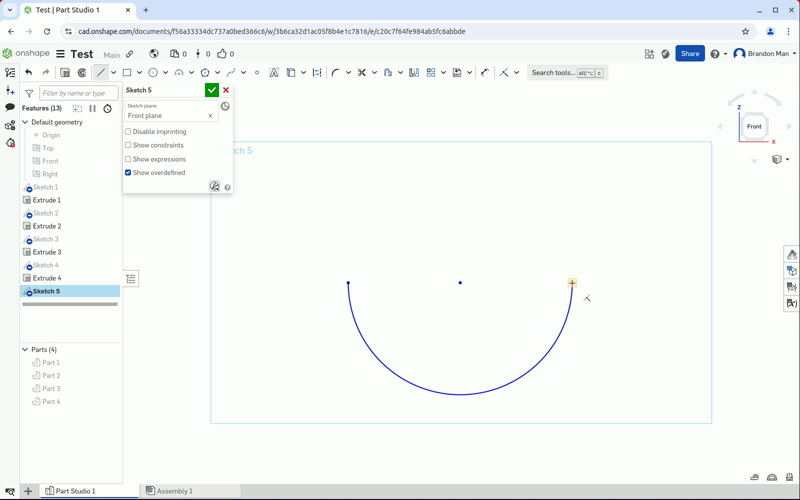
mouse_move(589, 282)
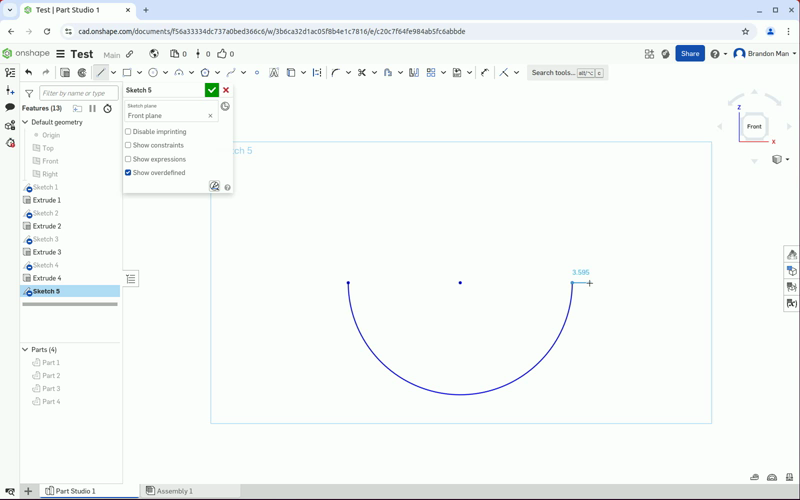
mouse_move(562, 282)
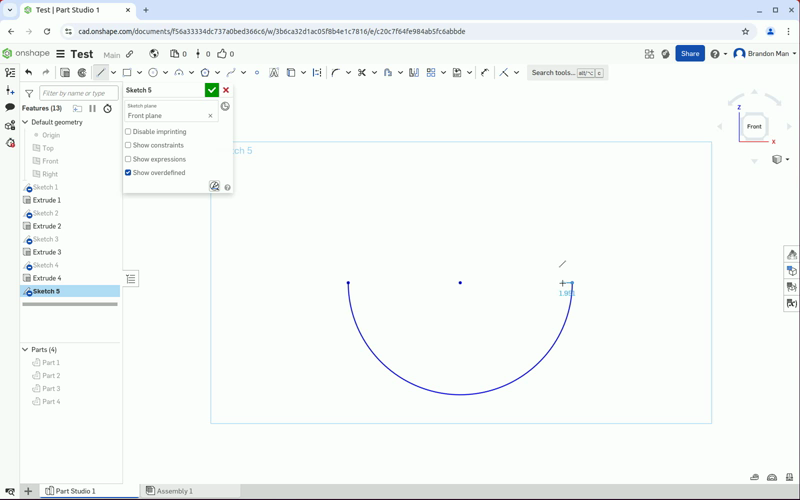
click(562, 282)
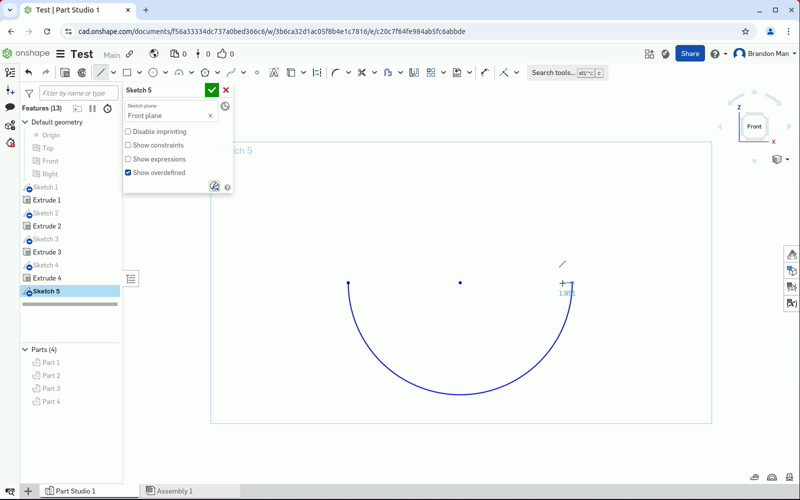
key_up(shift)
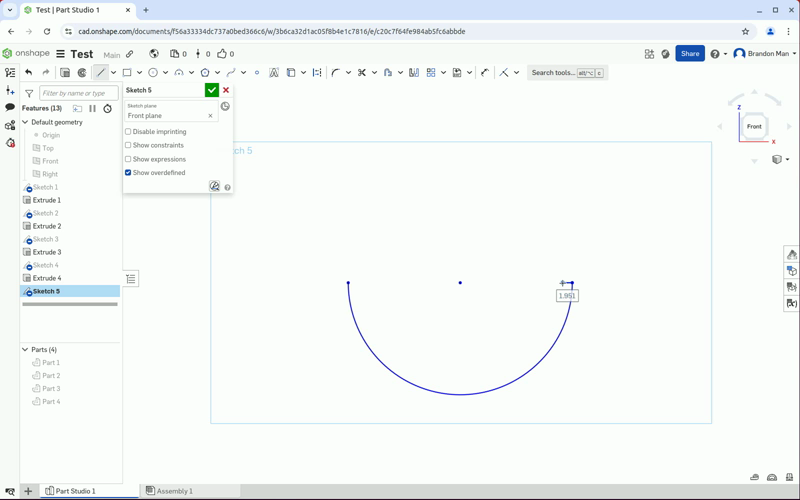
key(esc)
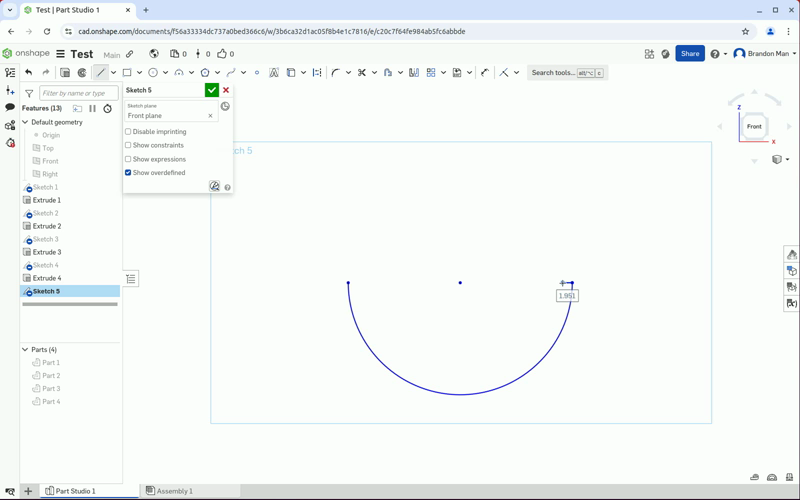
key(a)
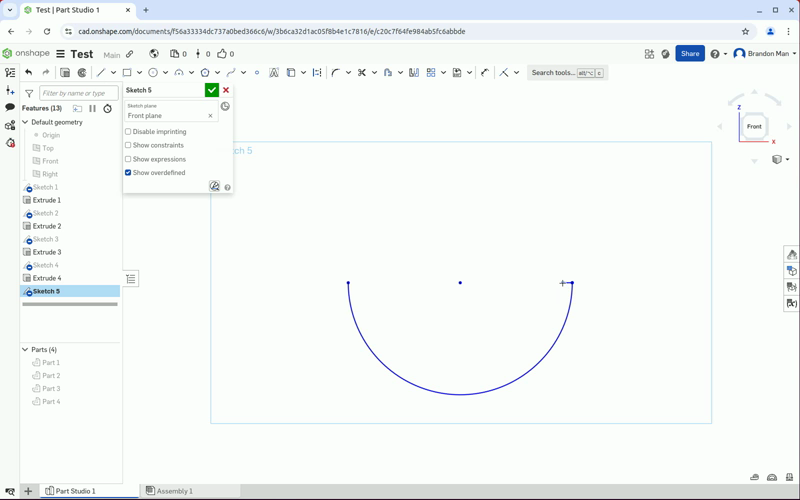
mouse_move(562, 282)
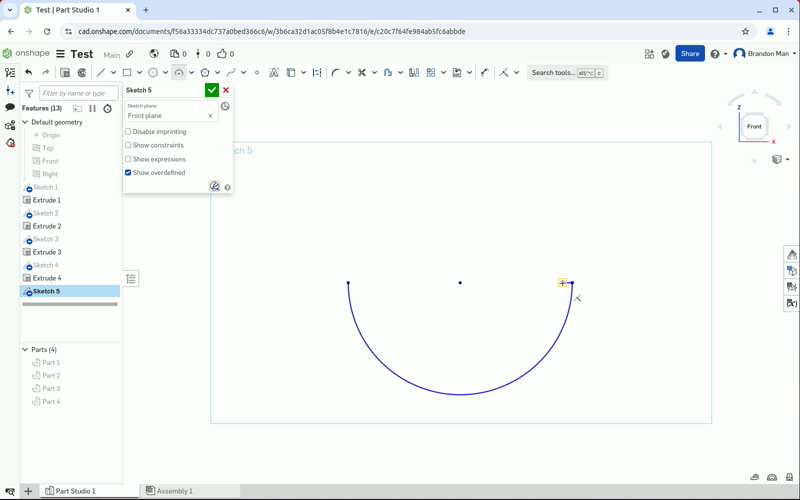
click(562, 282)
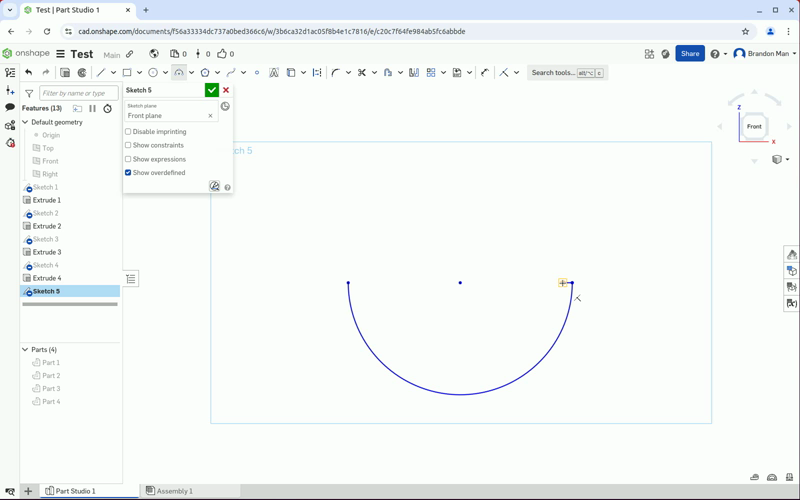
key_down(shift)
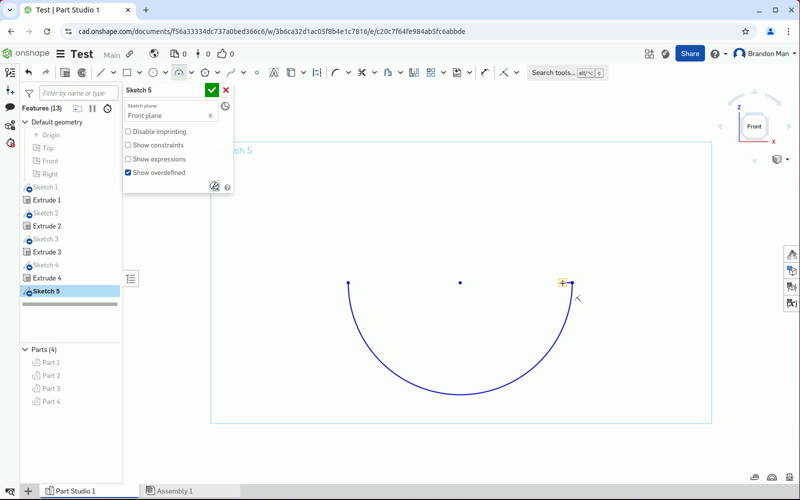
mouse_move(357, 282)
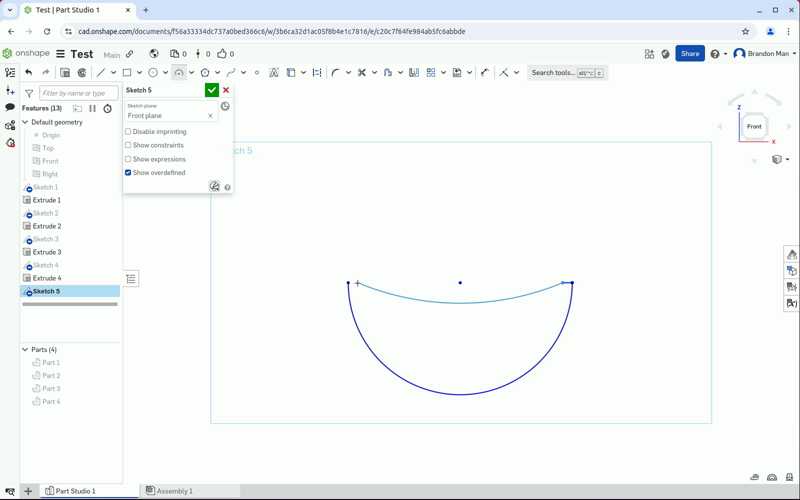
click(357, 282)
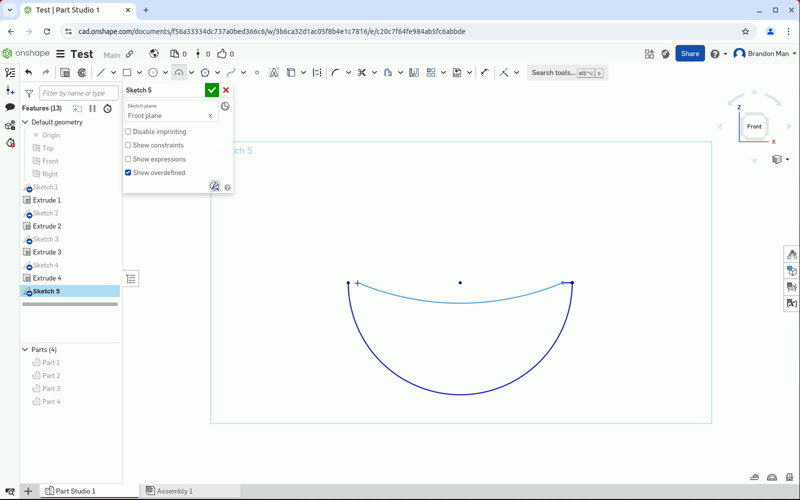
mouse_move(460, 385)
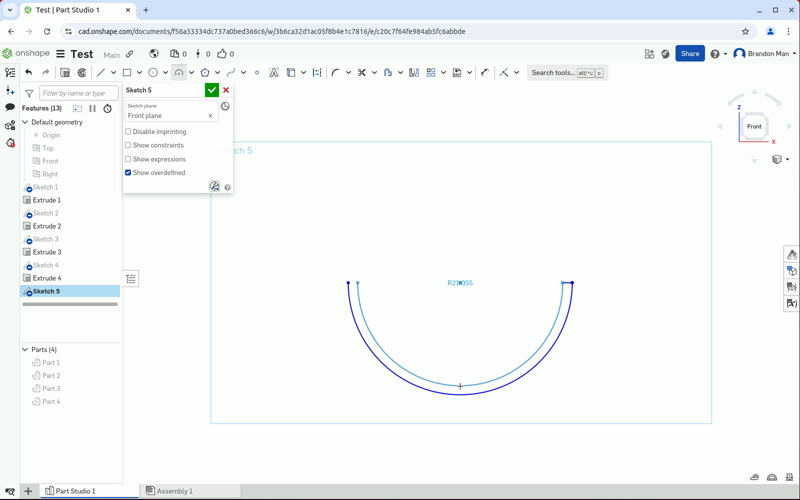
click(460, 385)
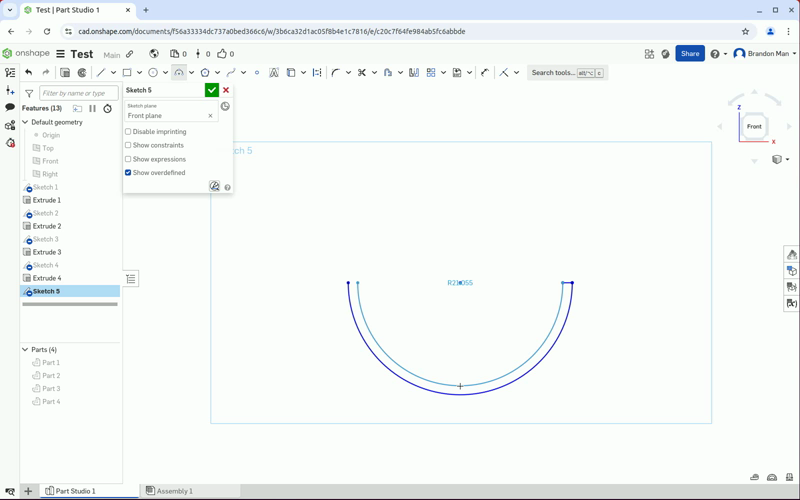
key_up(shift)
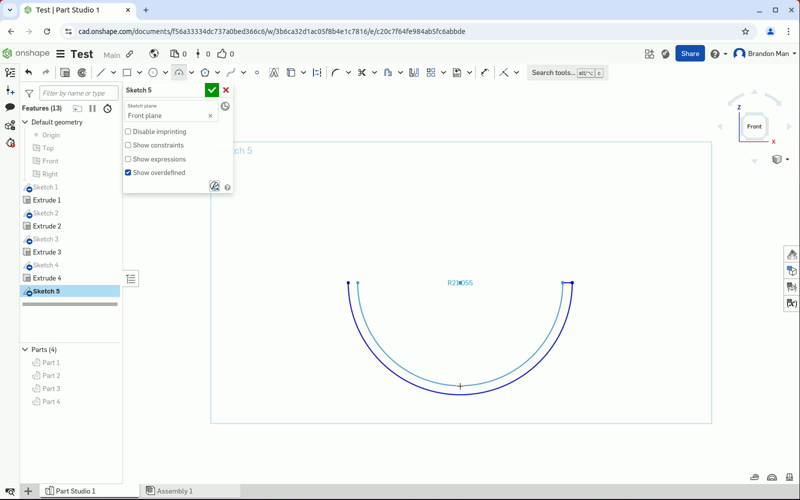
key(esc)
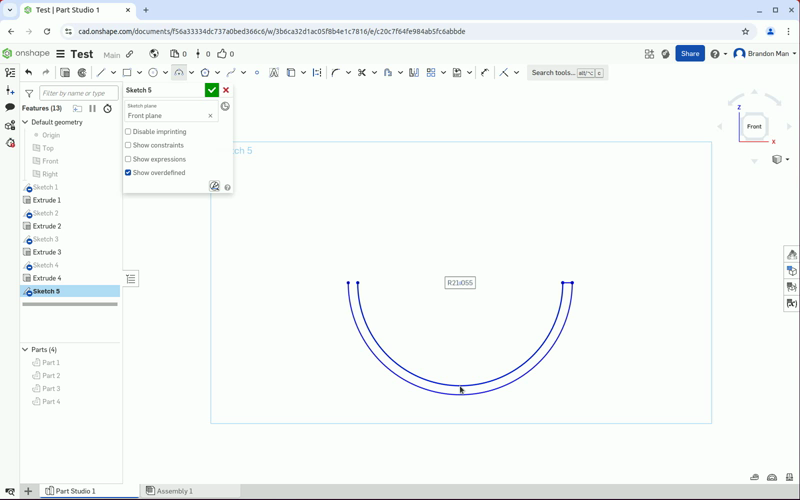
key(l)
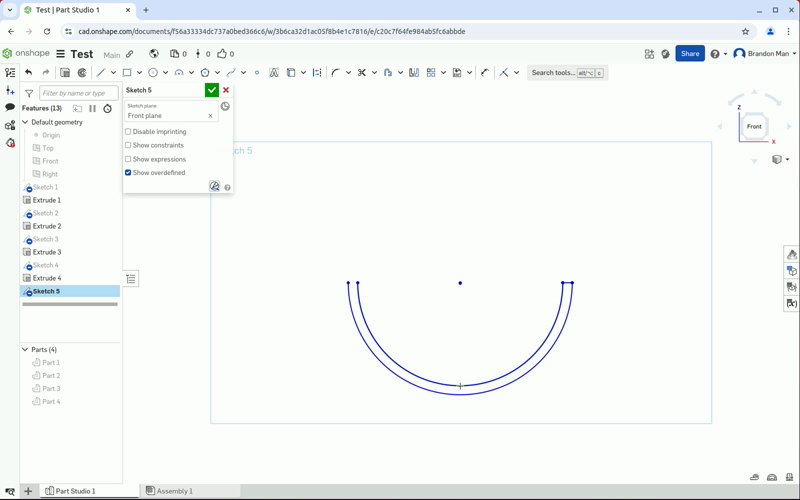
mouse_move(357, 282)
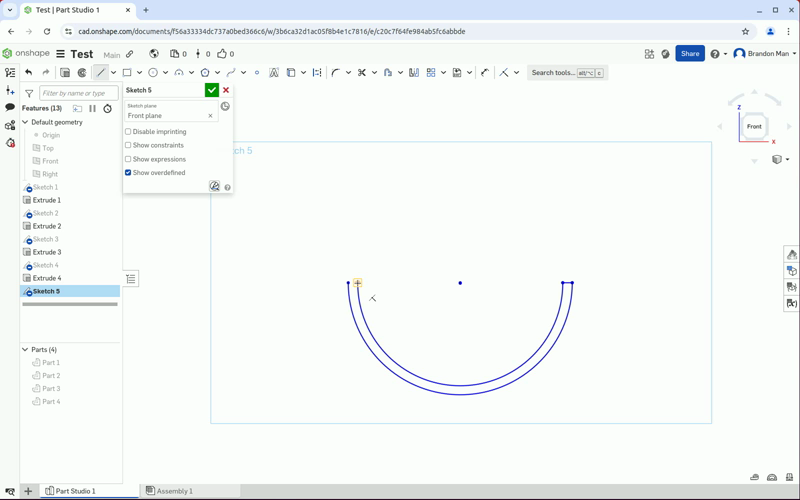
click(357, 282)
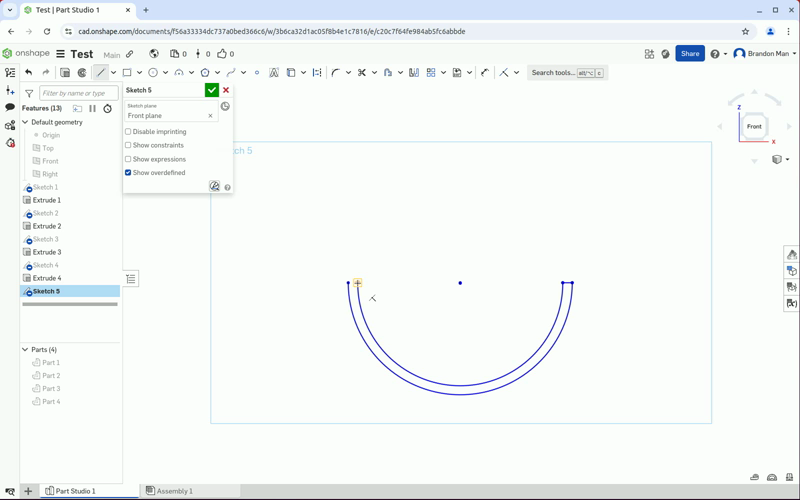
mouse_move(387, 282)
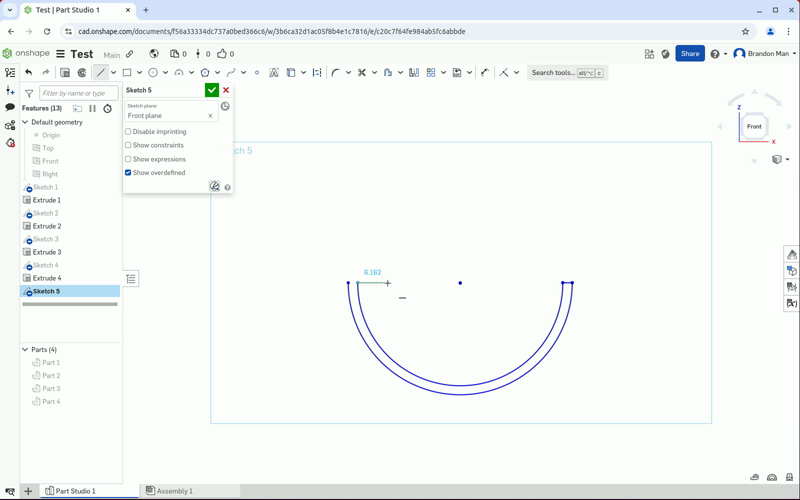
key_down(shift)
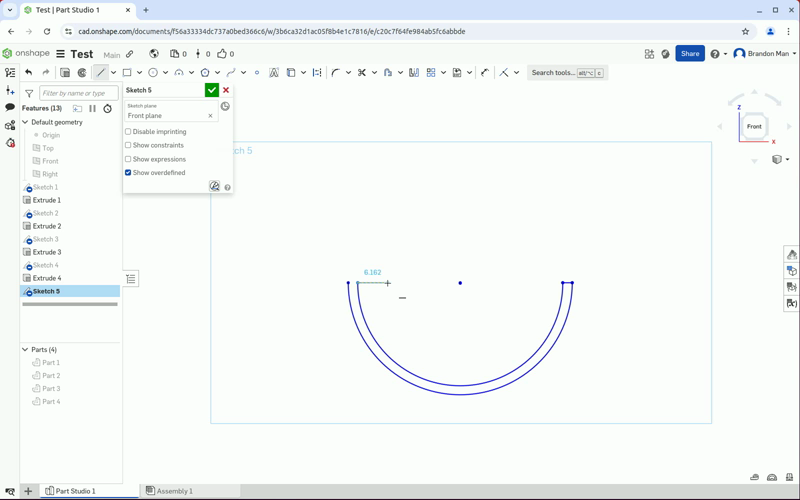
mouse_move(348, 282)
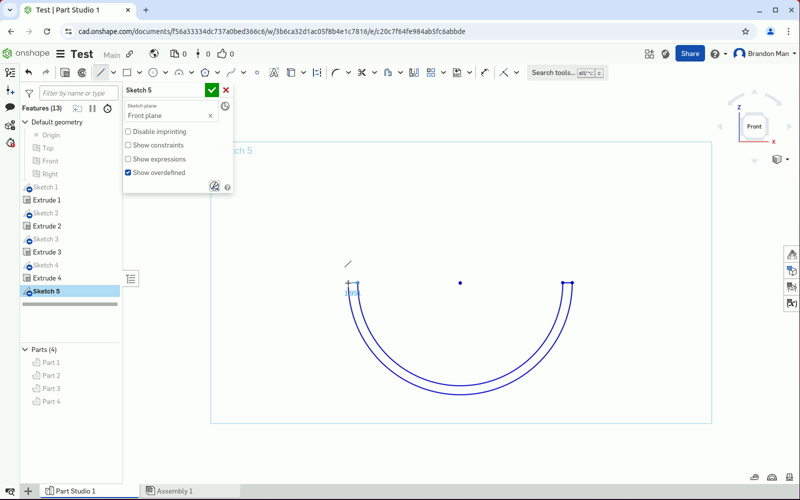
key_up(shift)
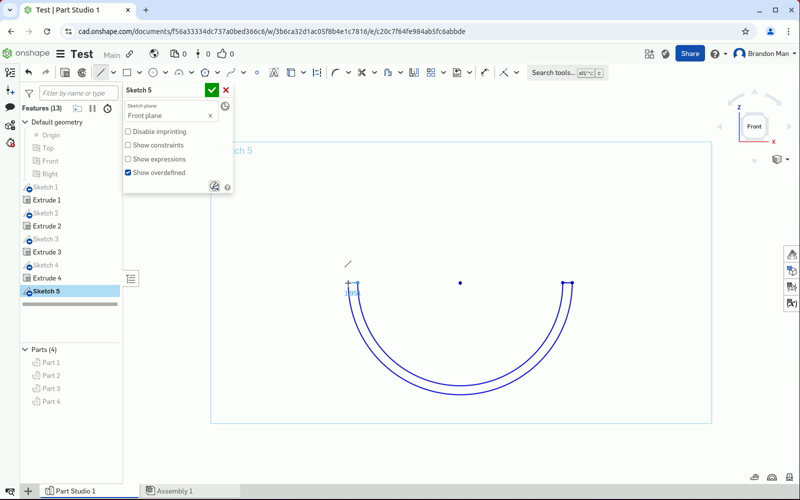
click(348, 282)
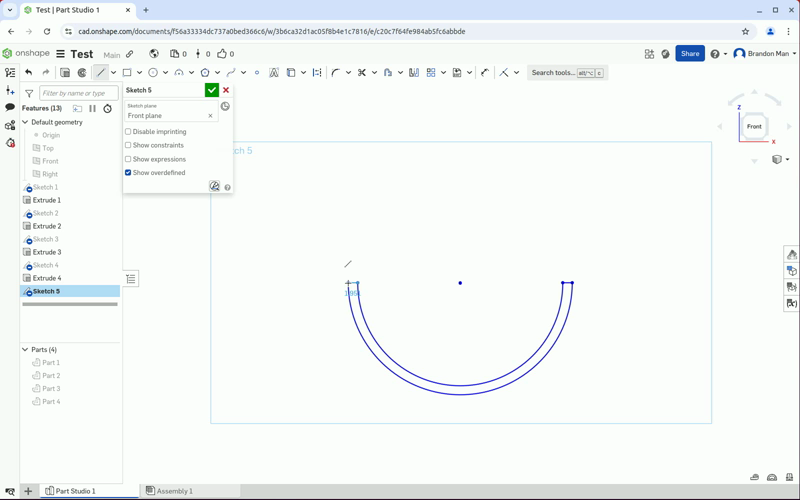
key(esc)
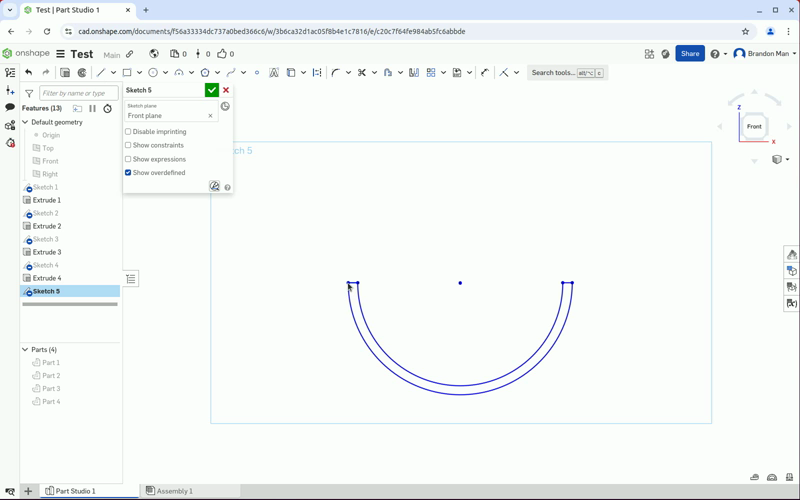
mouse_move(524, 371)
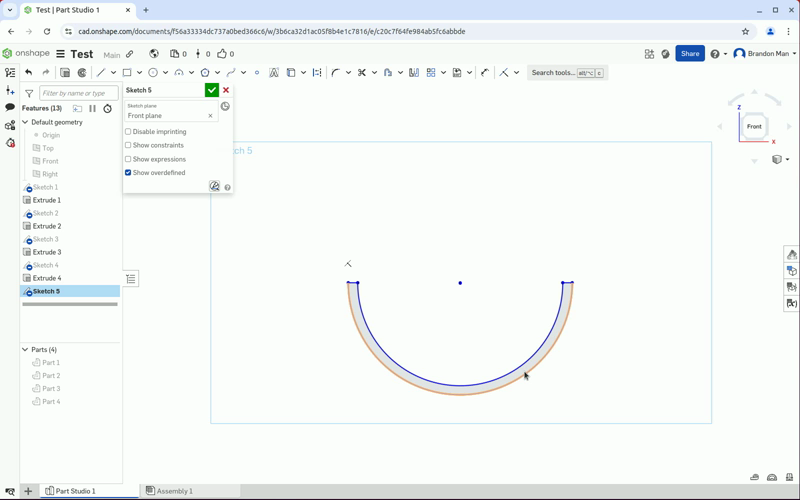
click(524, 371)
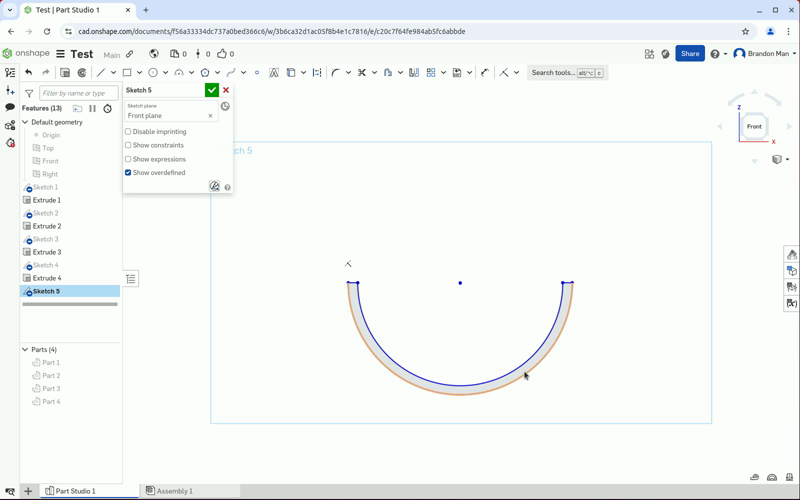
mouse_move(73, 352)
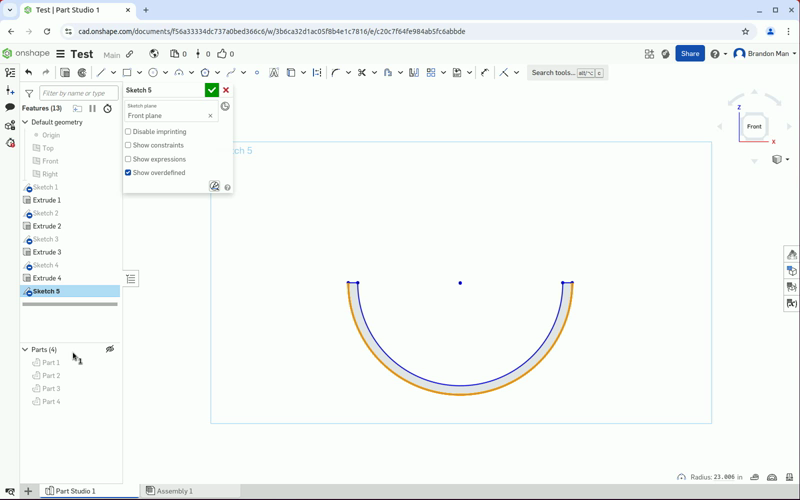
key(shift+y)
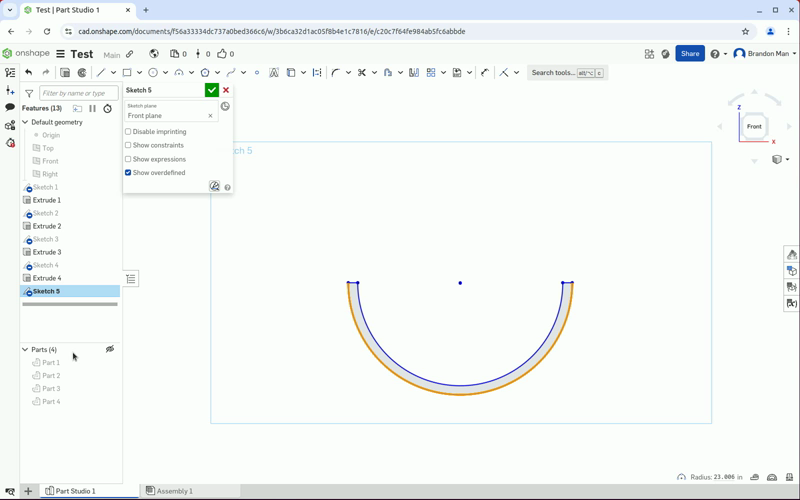
key(shift+e)
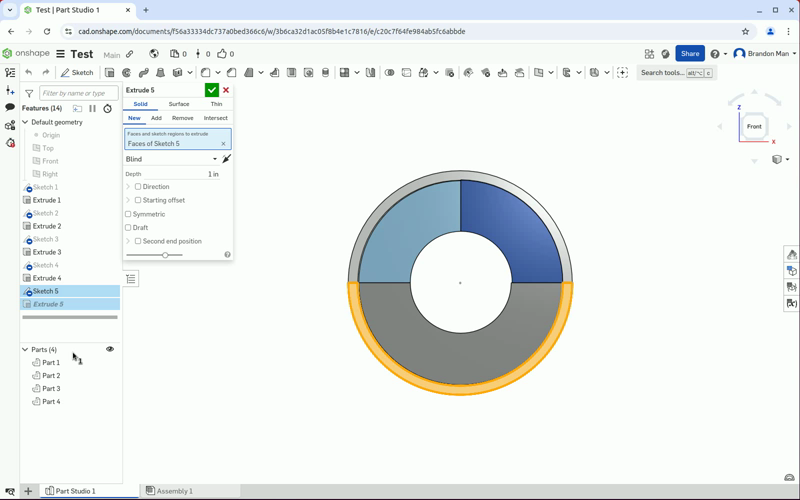
mouse_move(143, 106)
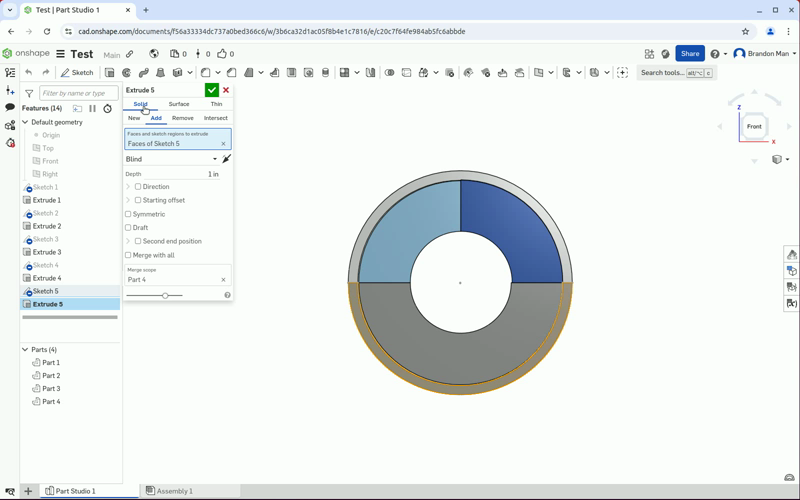
click(143, 106)
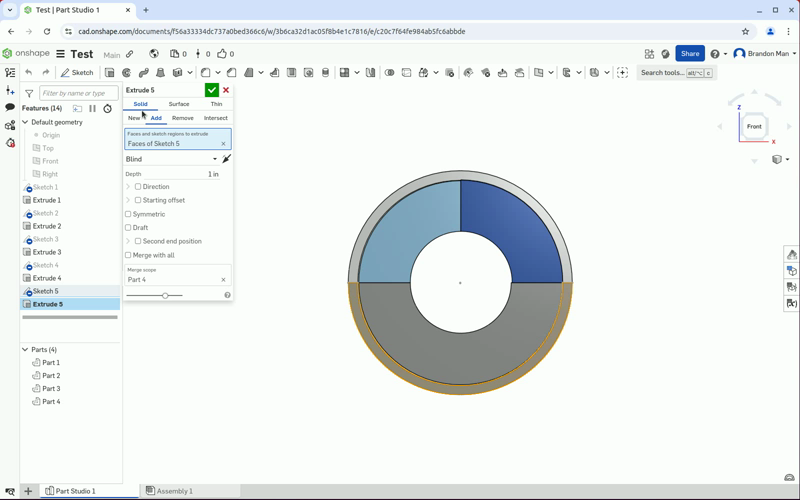
mouse_move(137, 120)
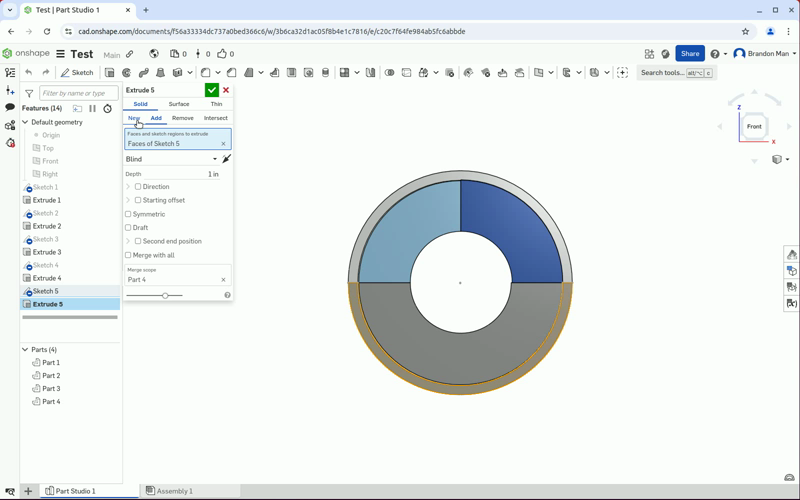
click(137, 120)
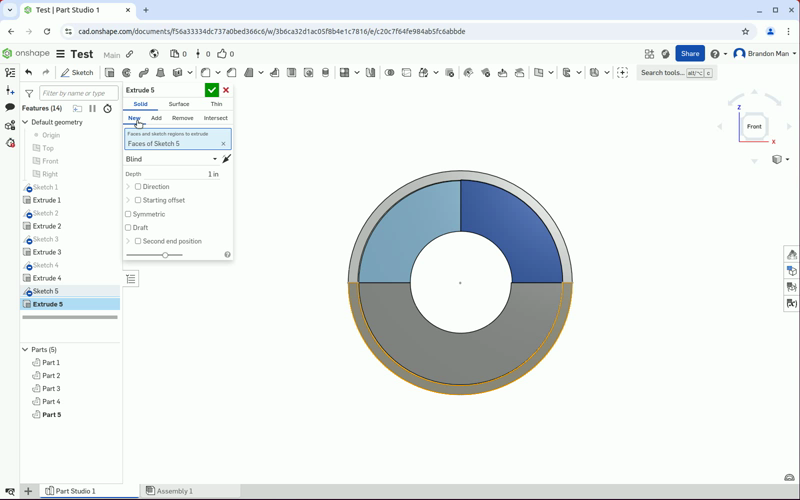
key(tab, 4)
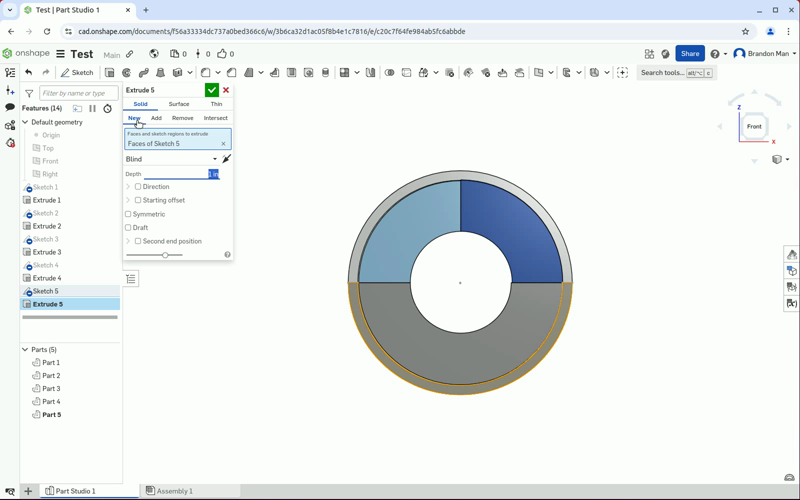
text(14.683)
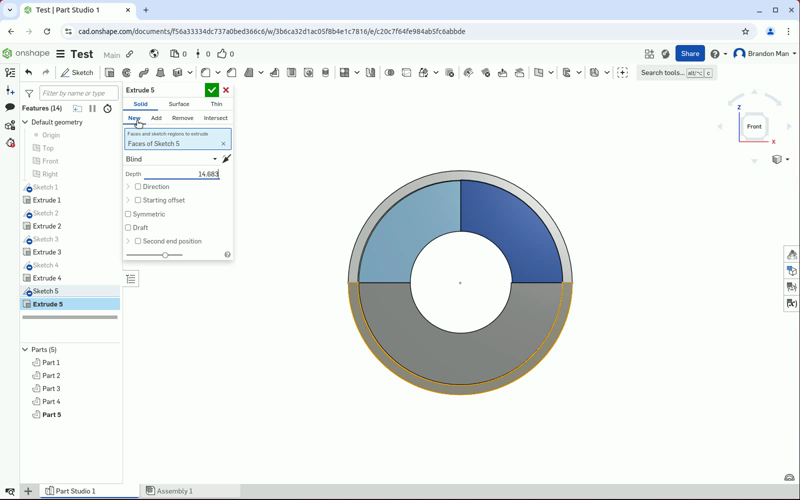
key(enter)
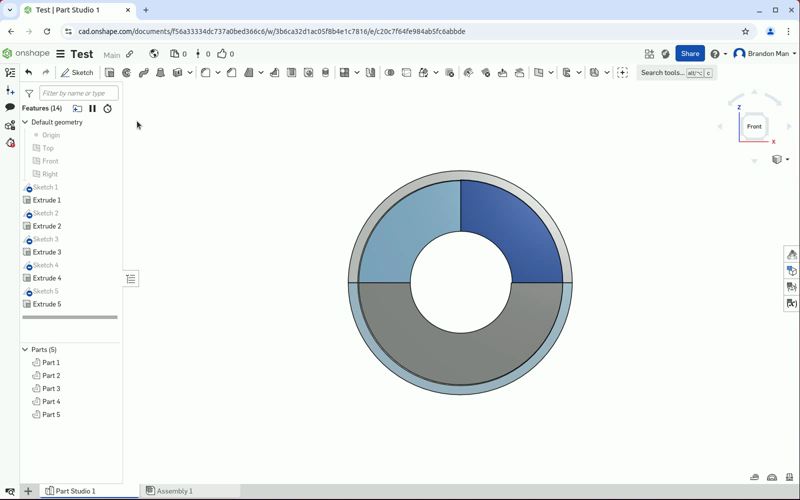
key(shift+h)
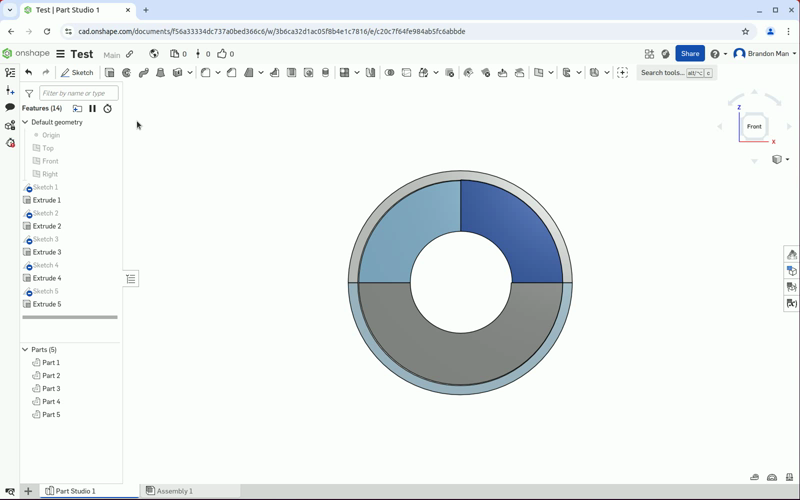
key(shift+h)
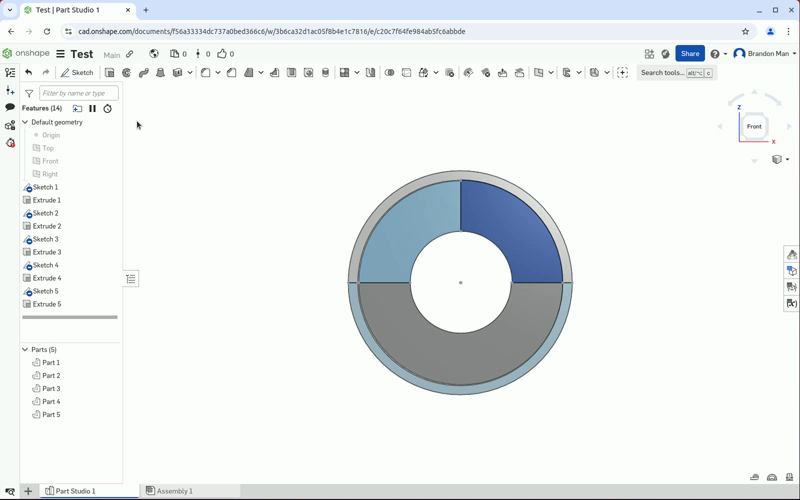
key(shift+7)
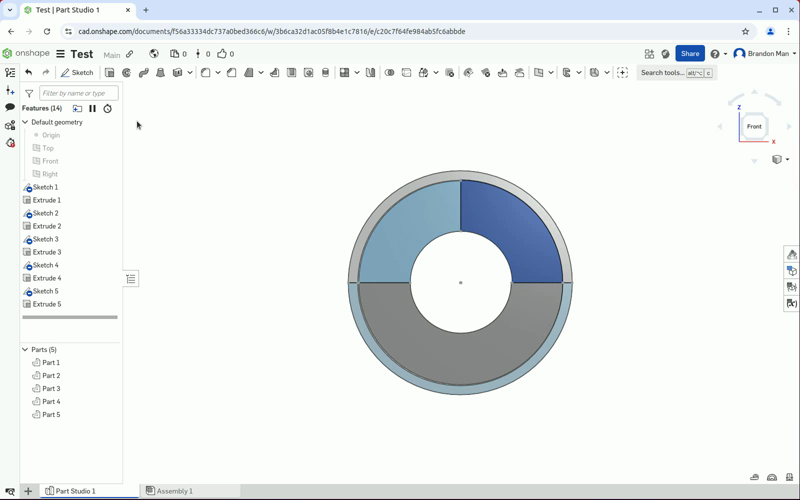
key(left, 2)
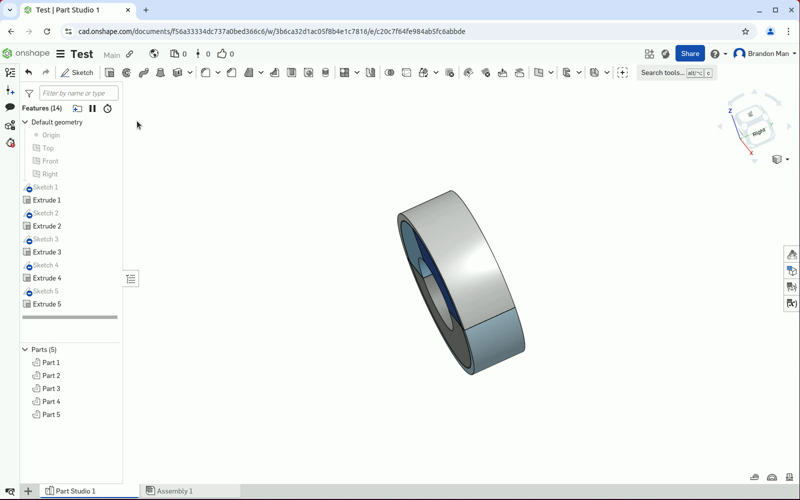
key(down, 2)
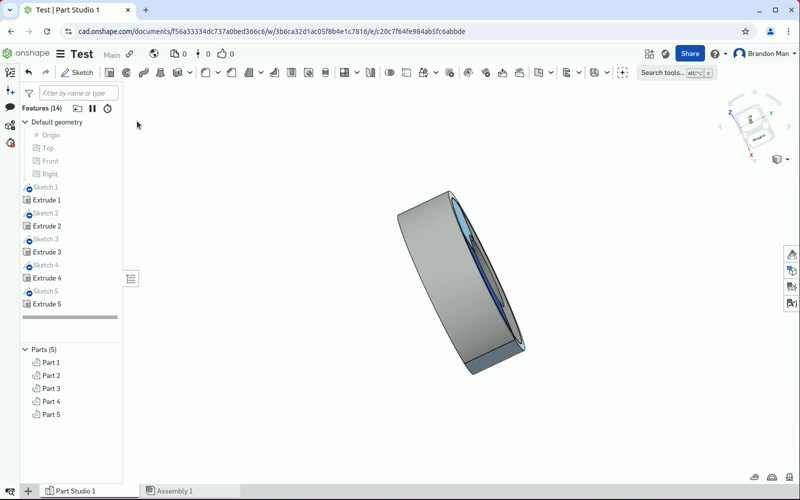
key(up, 2)
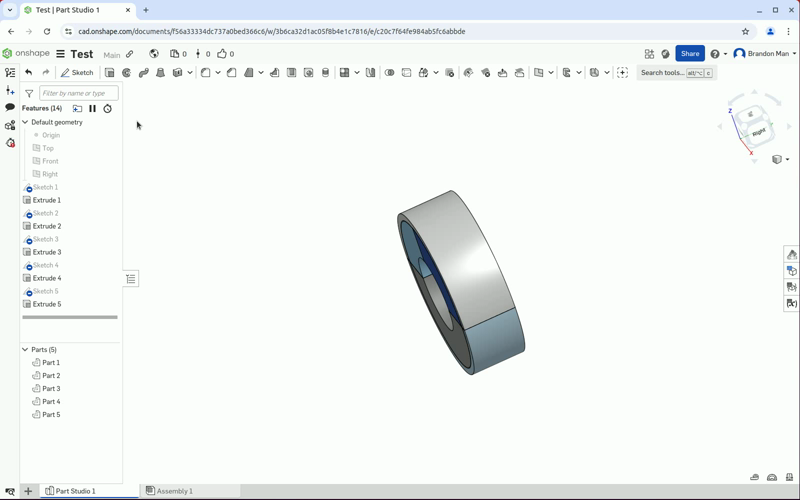
key(right, 2)
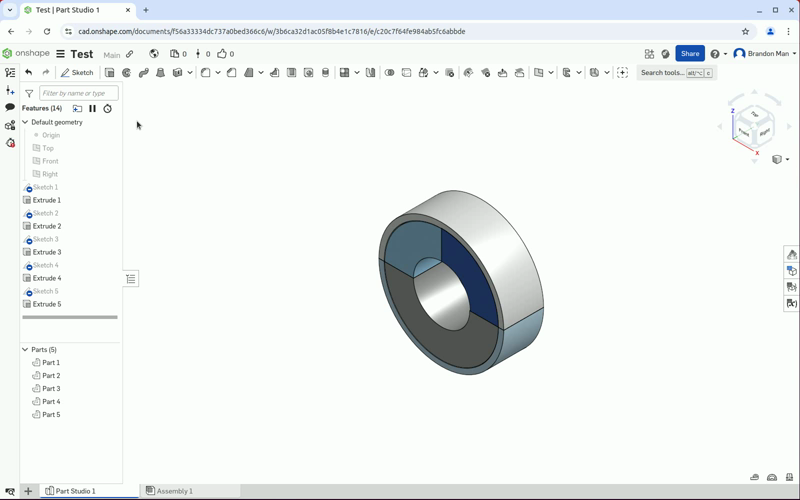
mouse_move(73, 189)
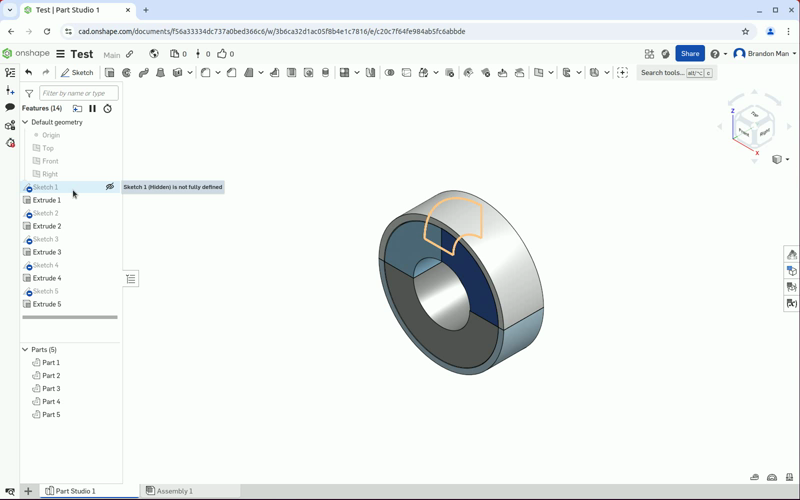
click(73, 189)